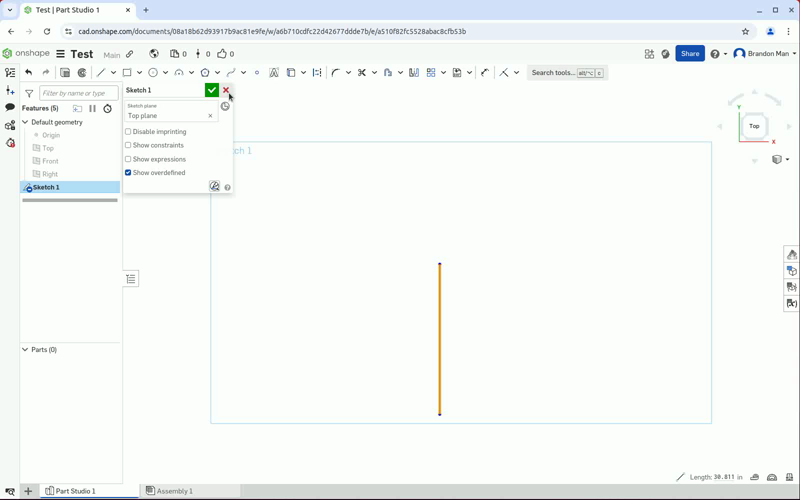
key(shift+h)
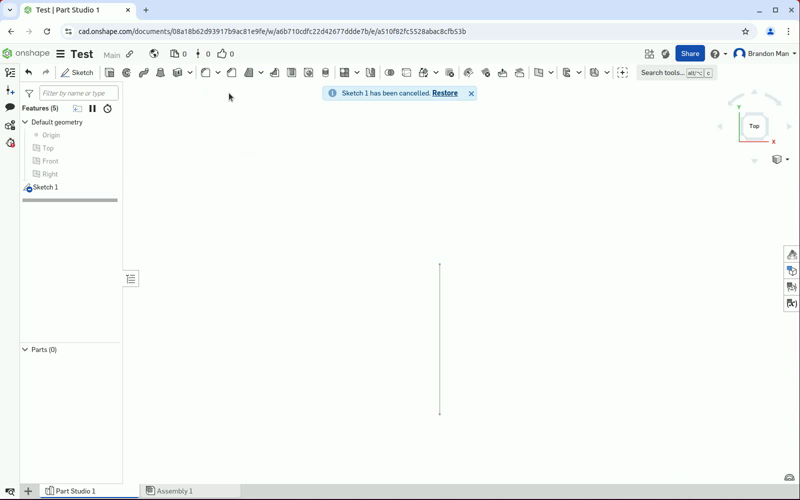
key(shift+s)
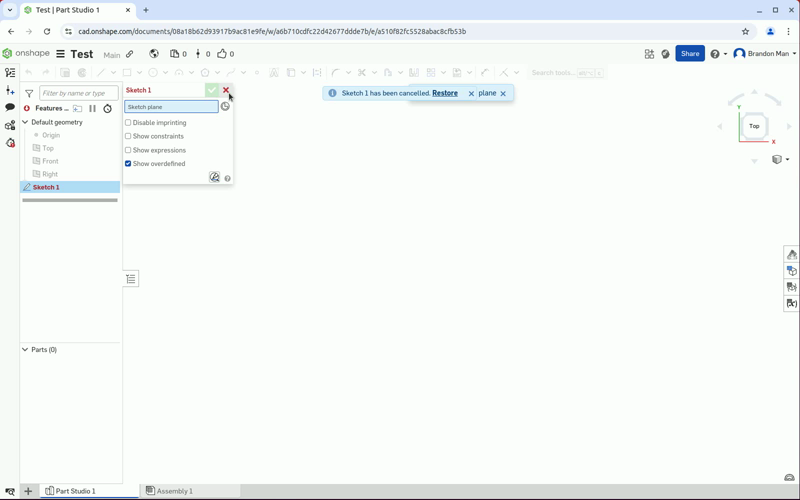
mouse_move(73, 150)
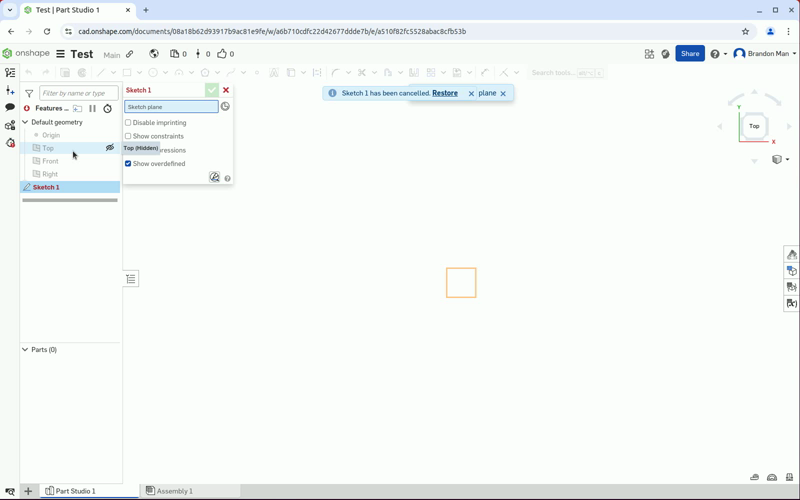
click(73, 150)
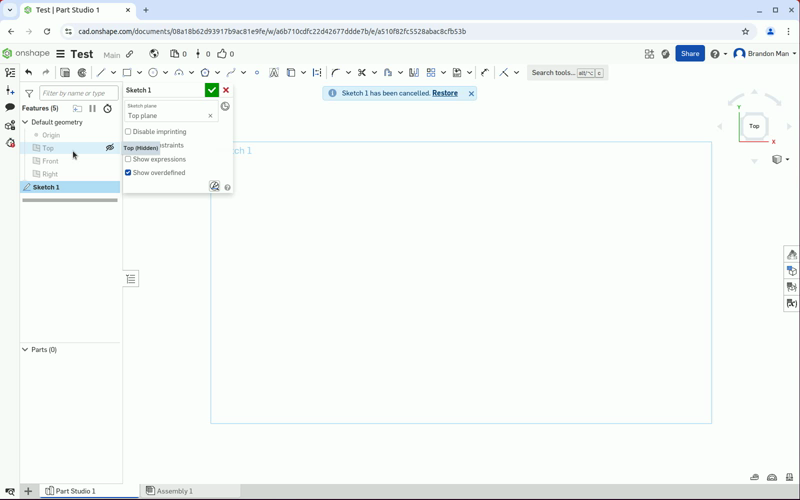
mouse_move(73, 352)
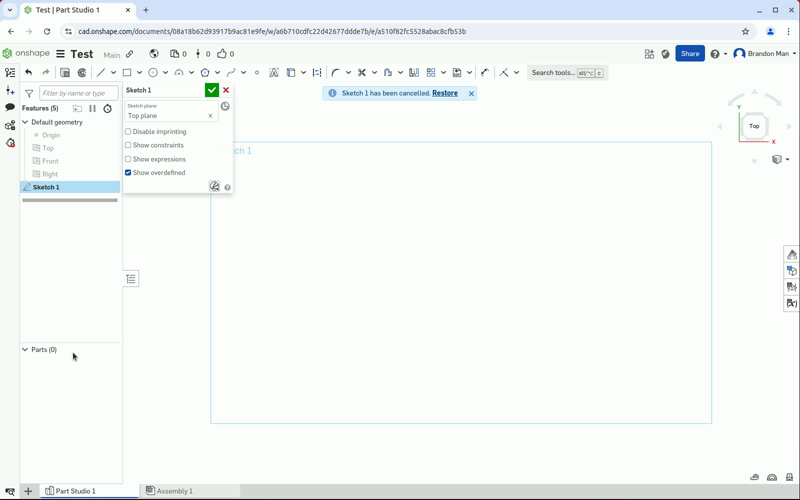
key(y)
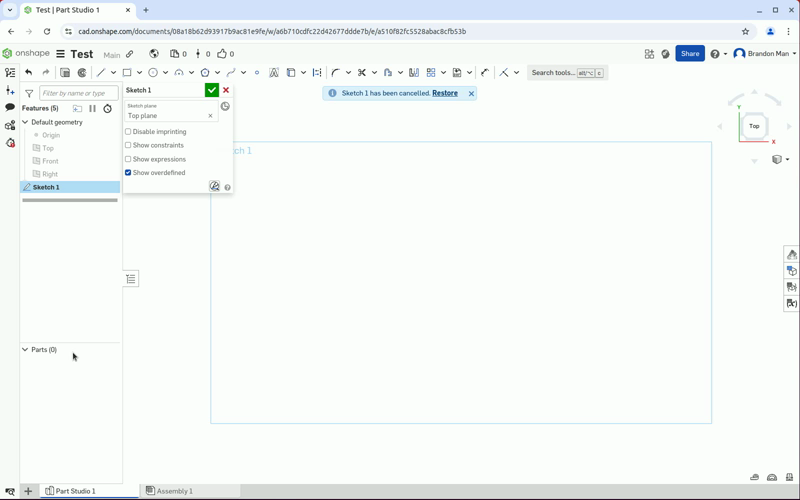
key(a)
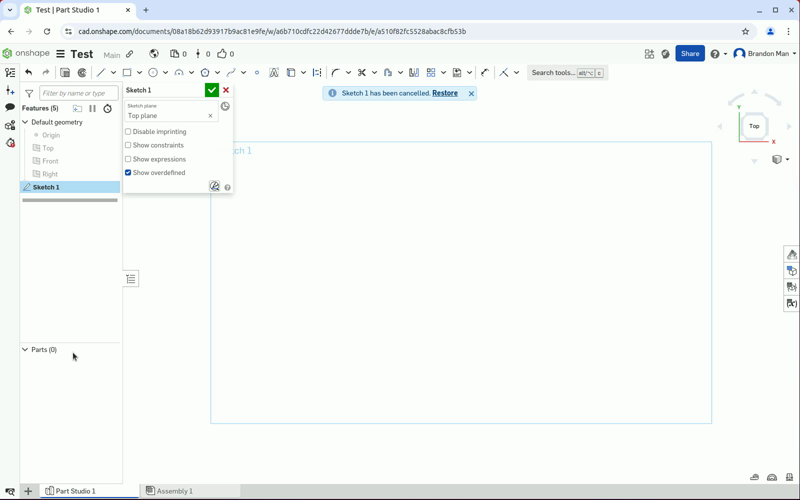
key_down(shift)
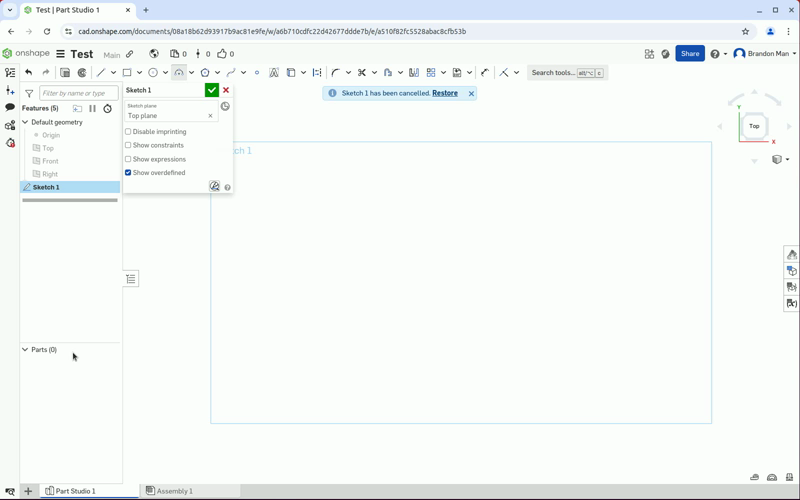
mouse_move(460, 285)
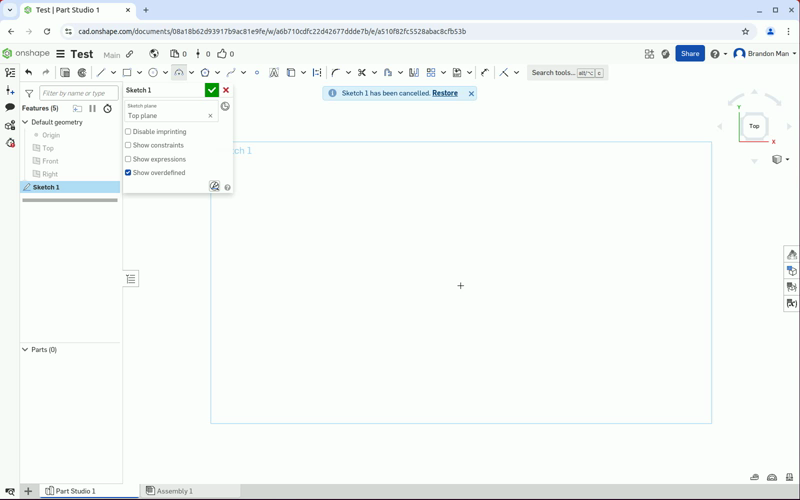
click(460, 285)
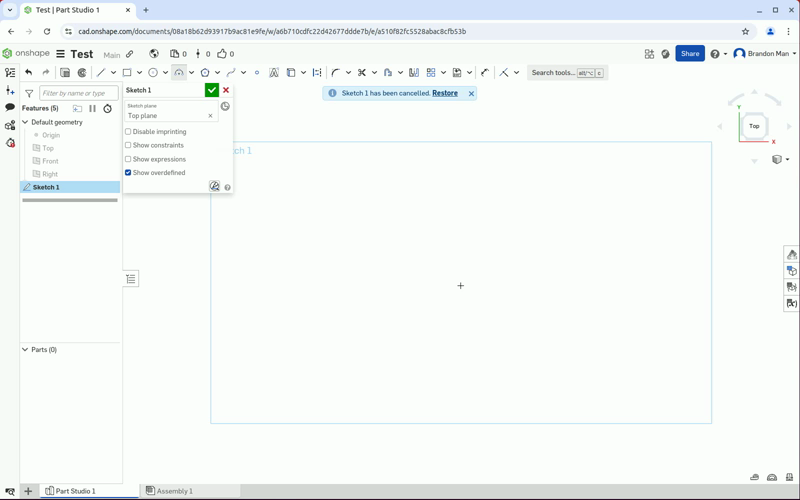
key_up(shift)
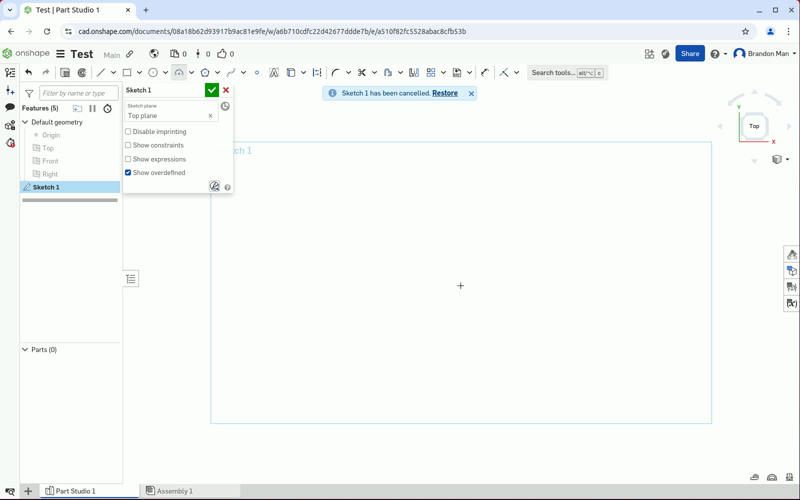
key_down(shift)
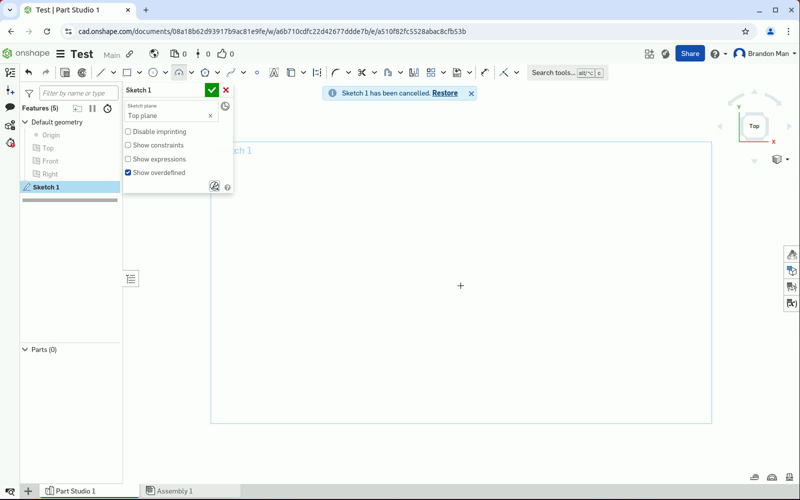
mouse_move(460, 280)
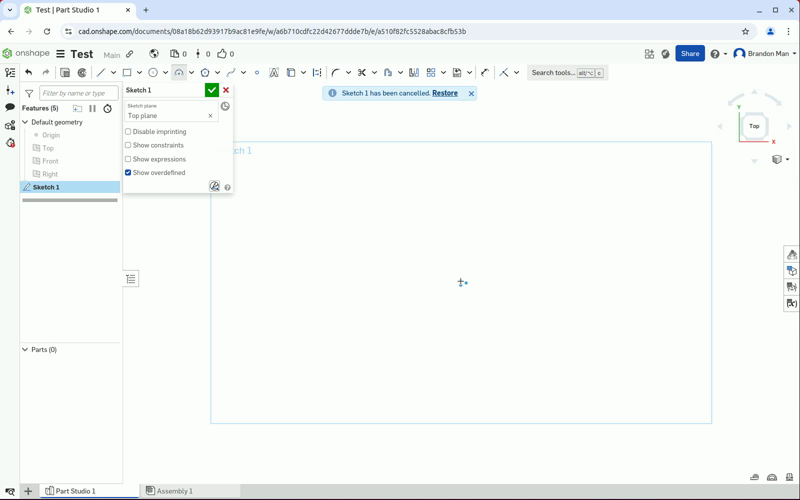
scroll(6)
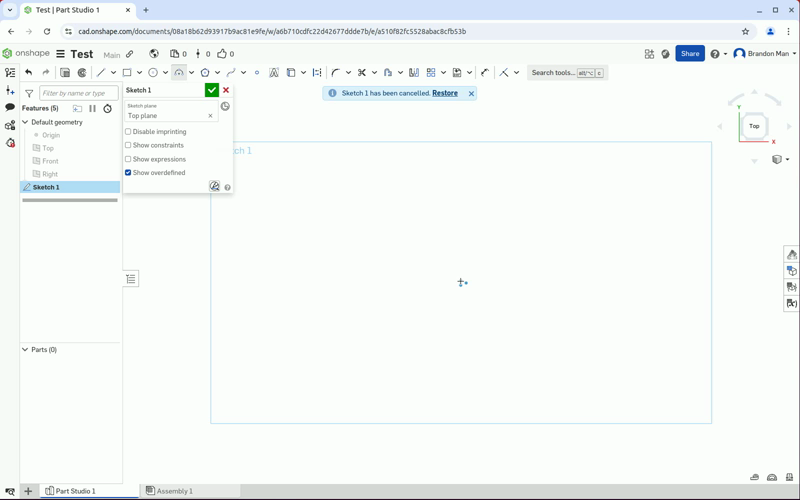
scroll(6)
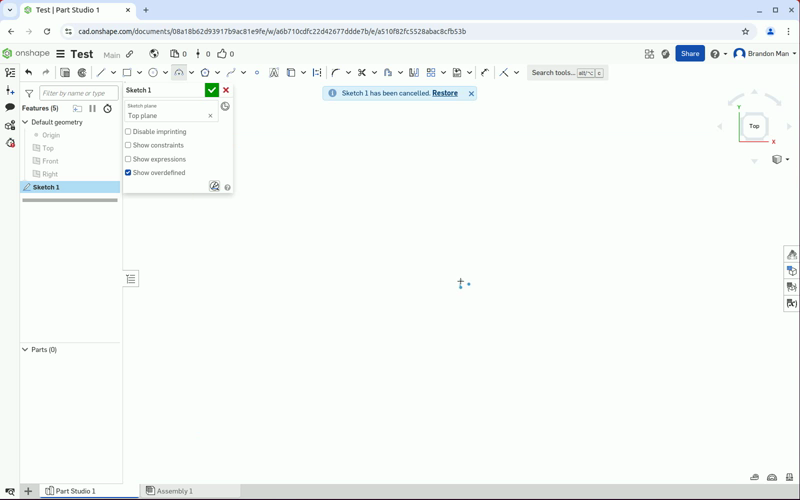
scroll(6)
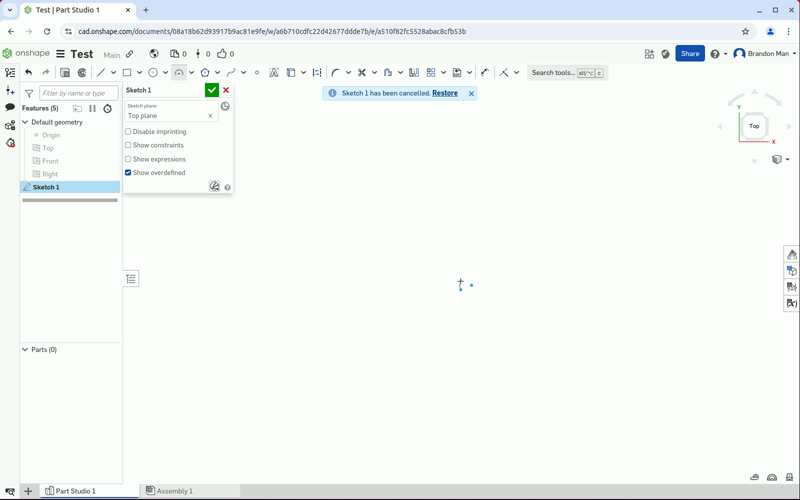
scroll(6)
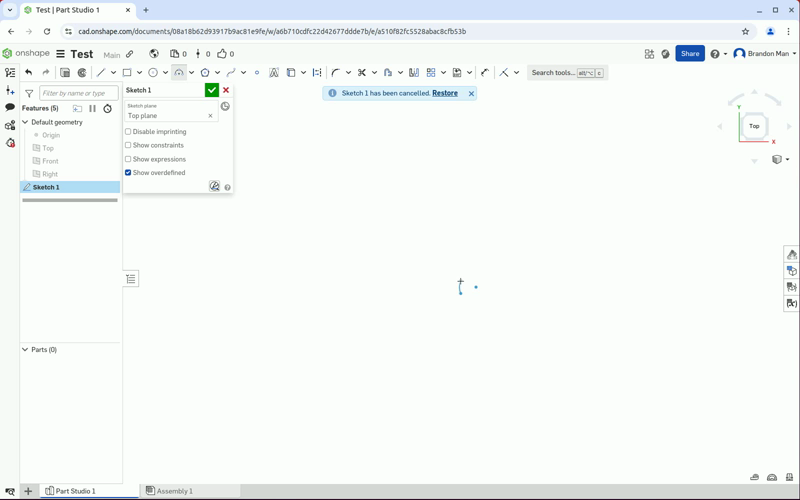
scroll(6)
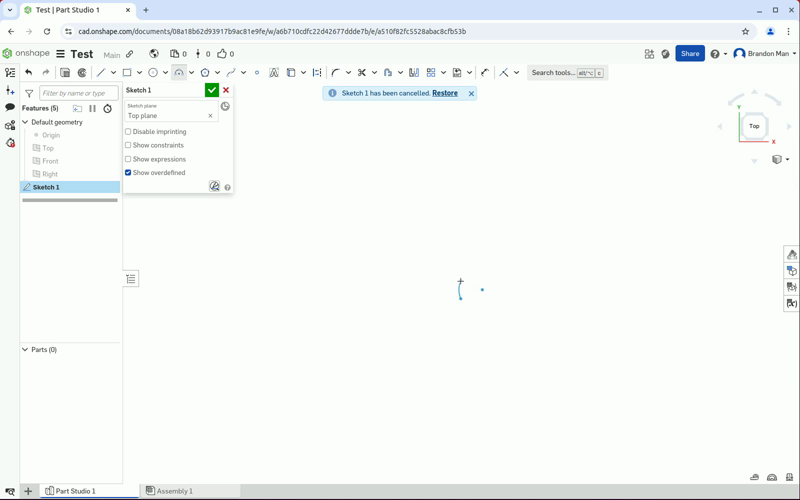
scroll(6)
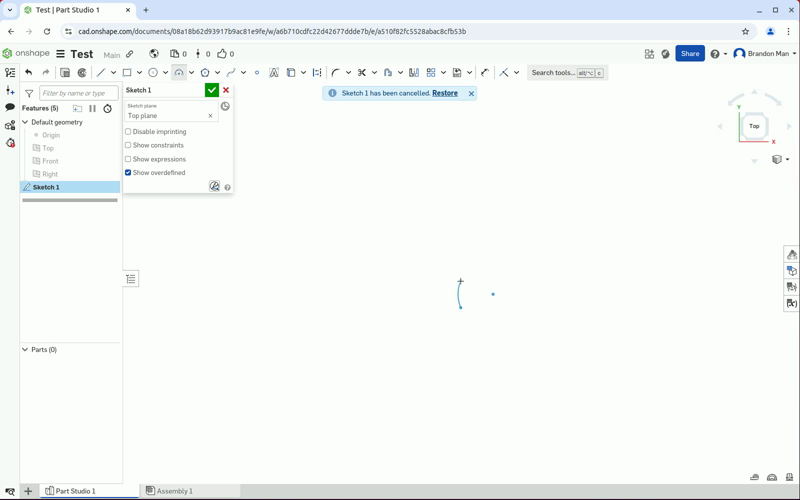
scroll(6)
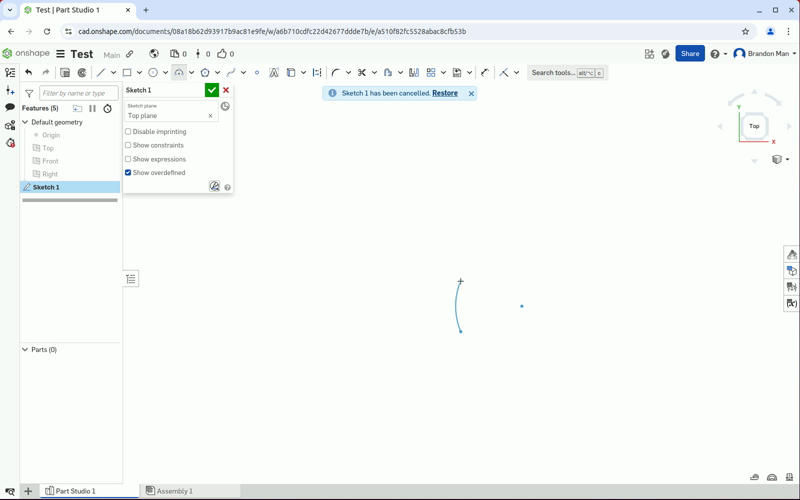
click(460, 280)
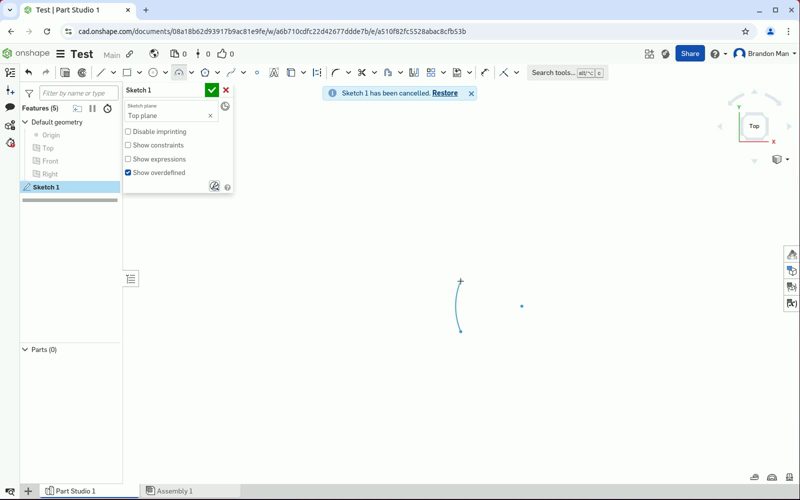
scroll(-6)
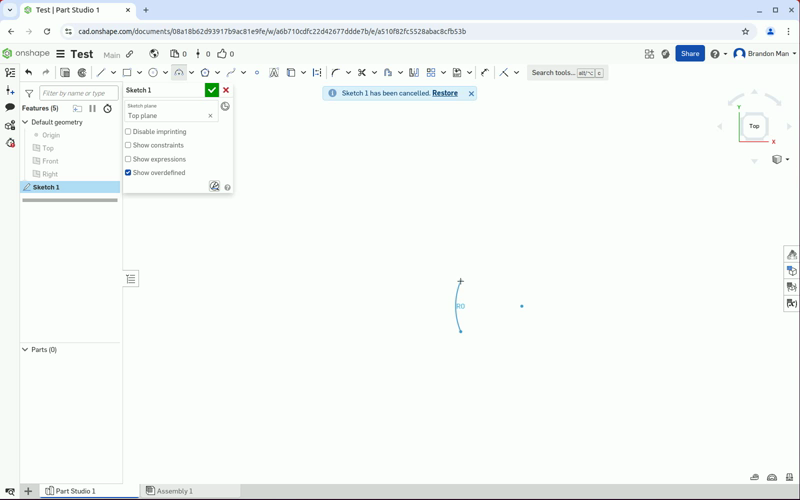
scroll(-6)
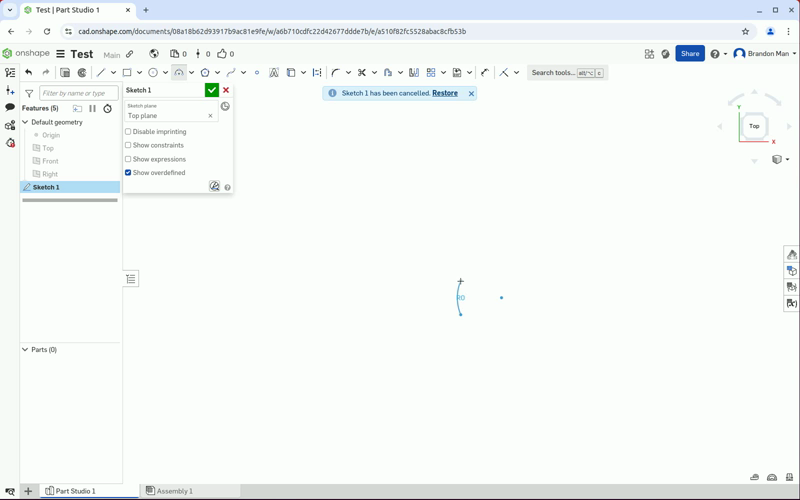
scroll(-6)
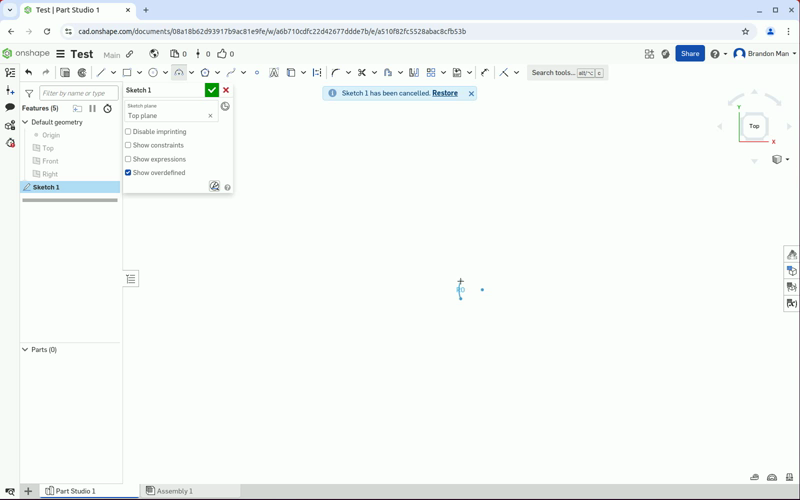
scroll(-6)
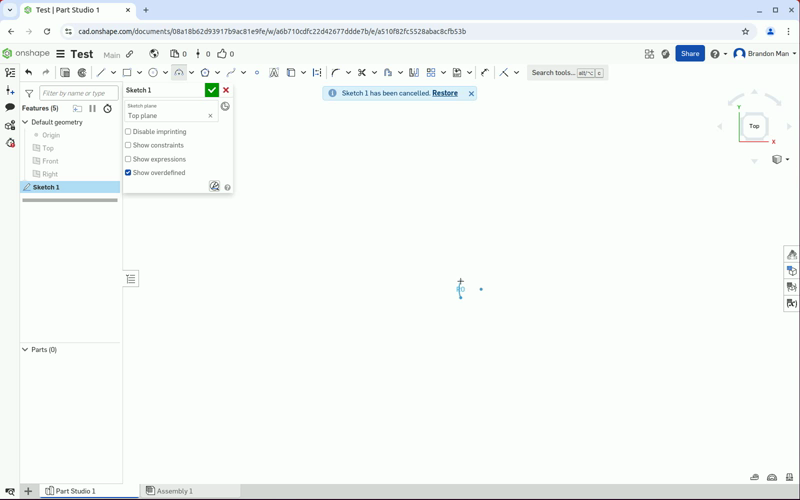
scroll(-6)
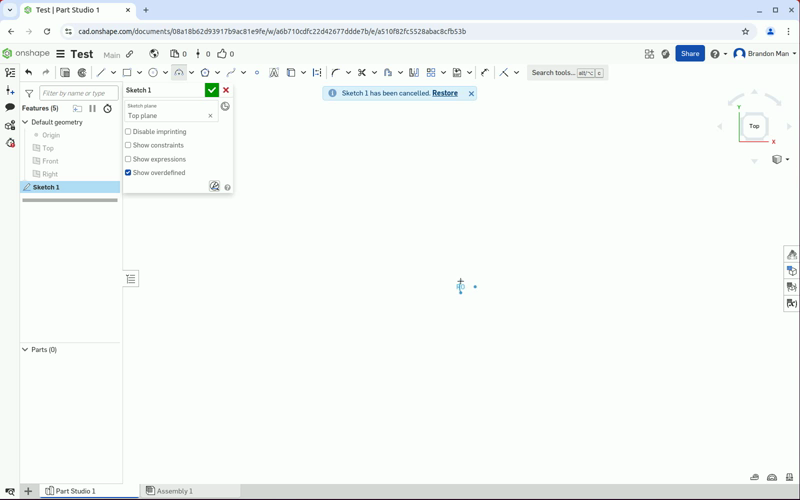
scroll(-6)
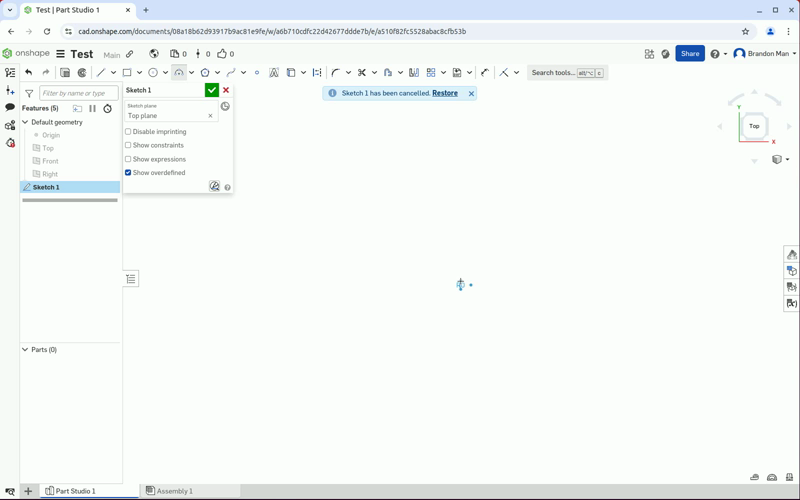
scroll(-6)
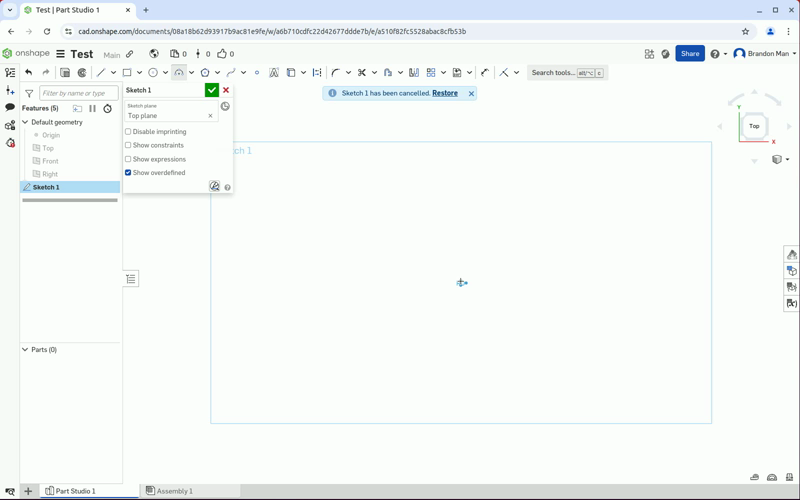
mouse_move(460, 283)
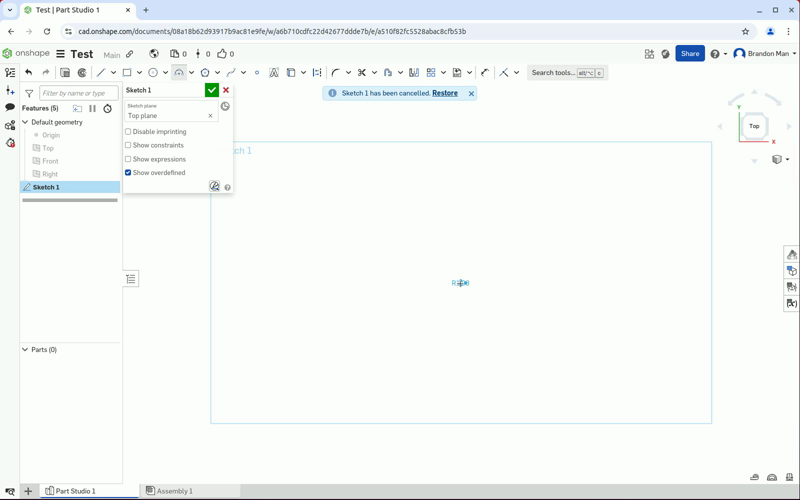
scroll(6)
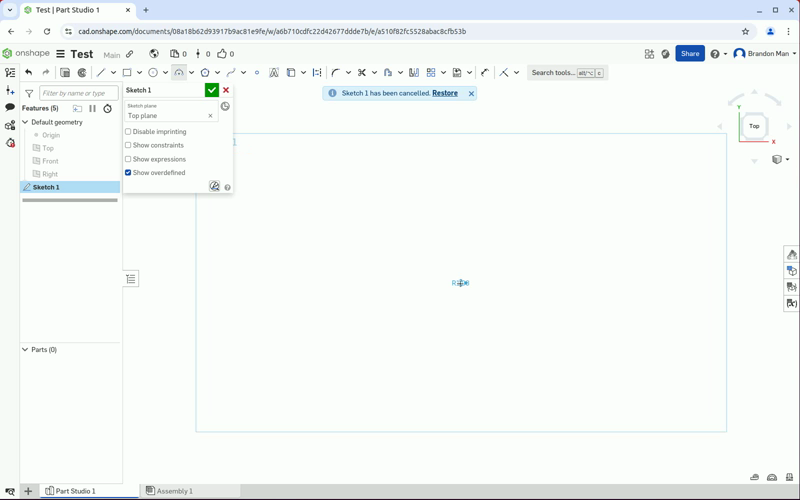
scroll(6)
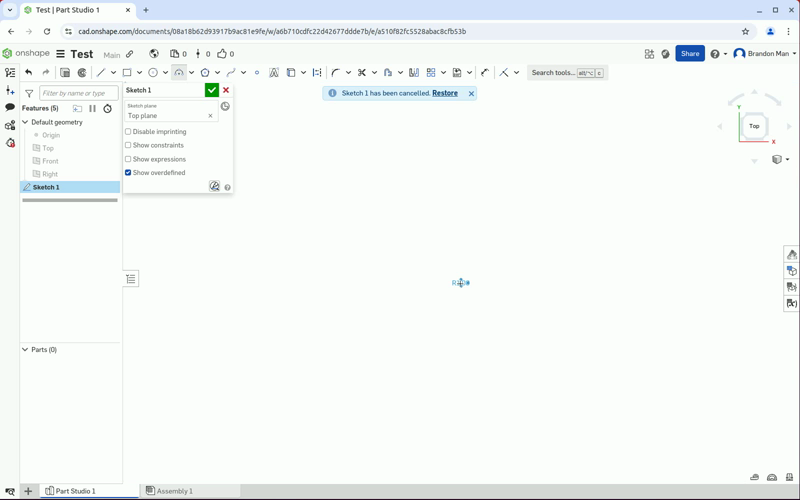
scroll(6)
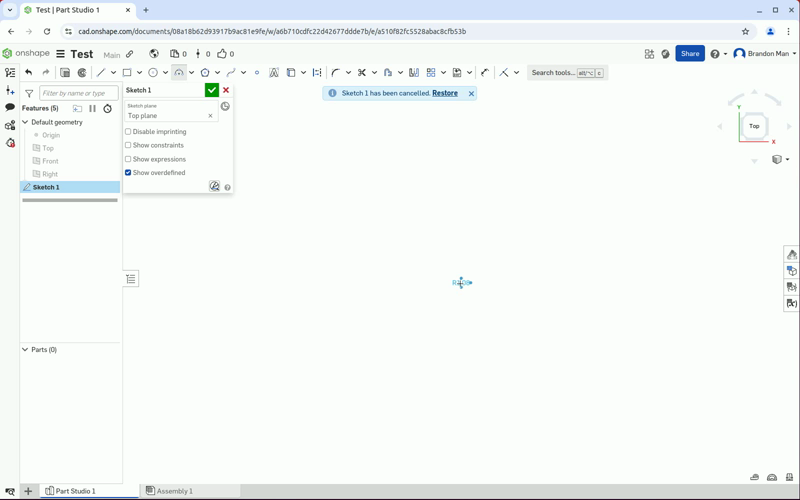
scroll(6)
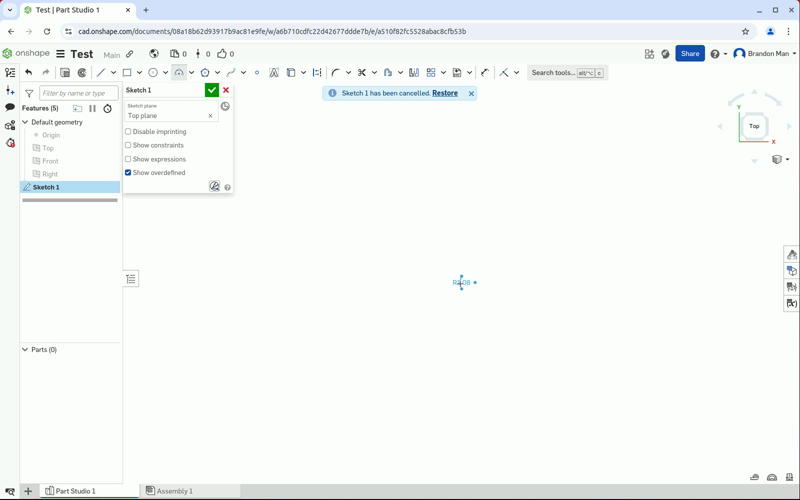
scroll(6)
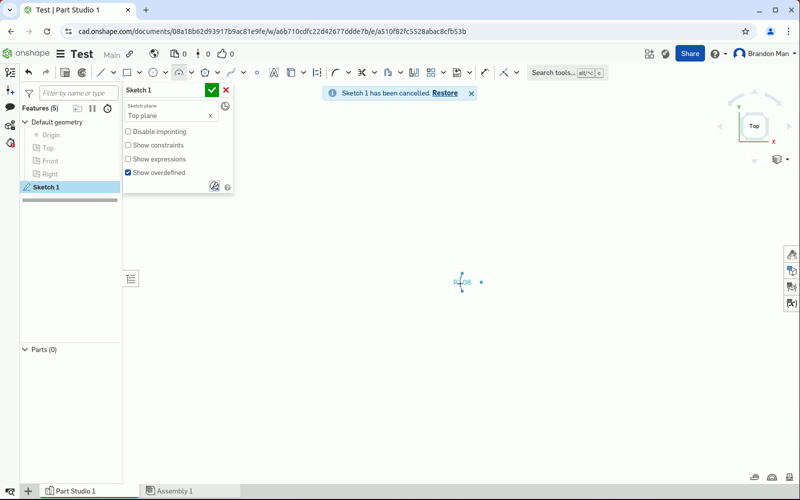
scroll(6)
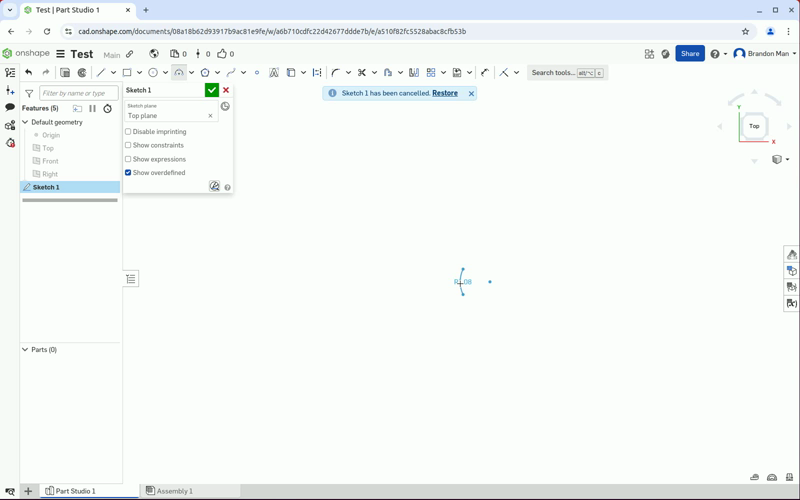
scroll(6)
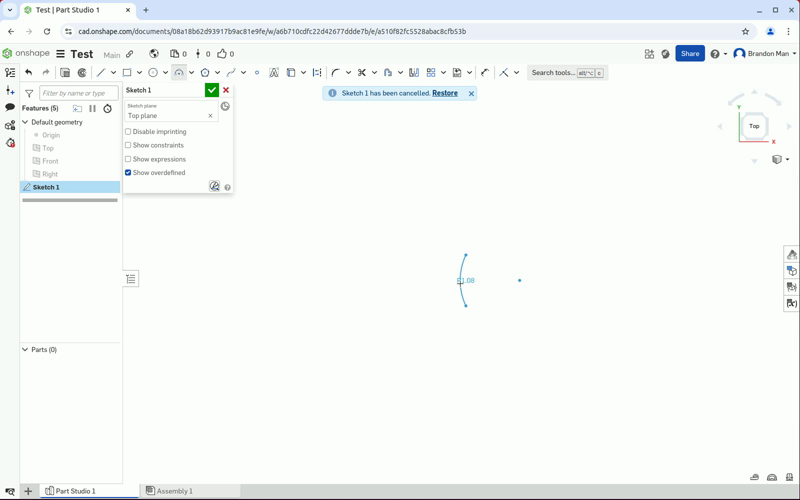
click(460, 283)
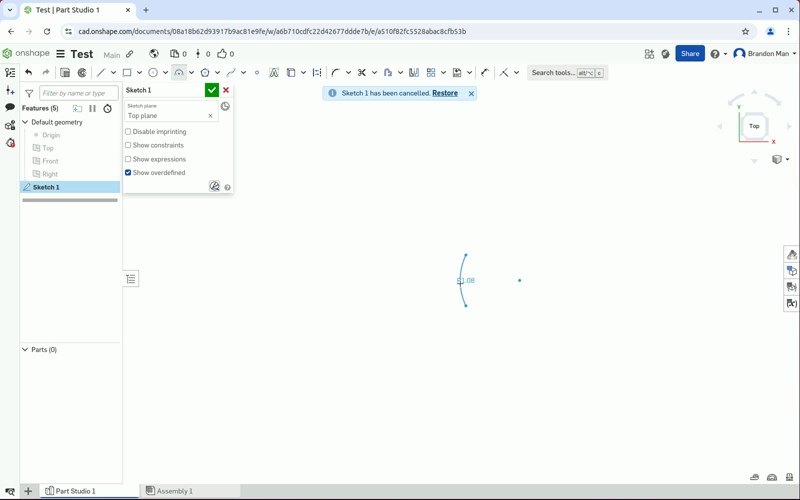
scroll(-6)
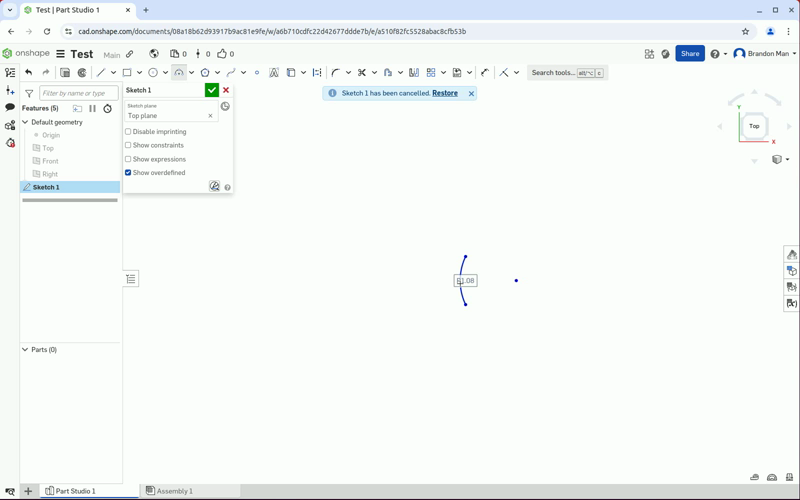
scroll(-6)
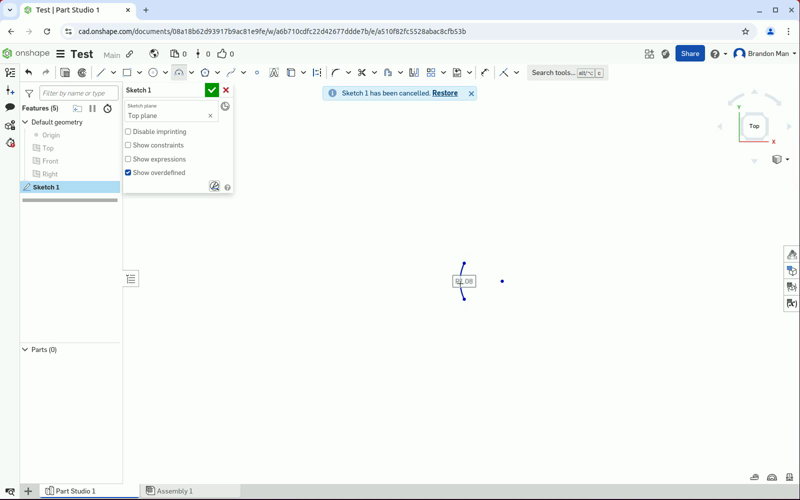
scroll(-6)
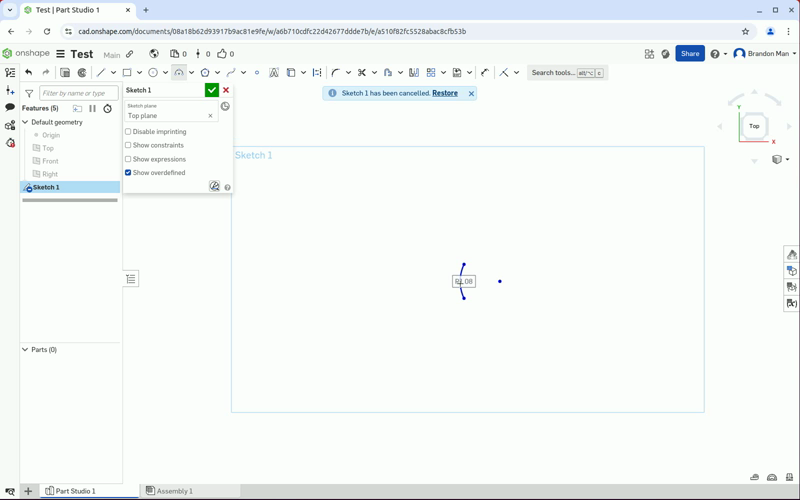
scroll(-6)
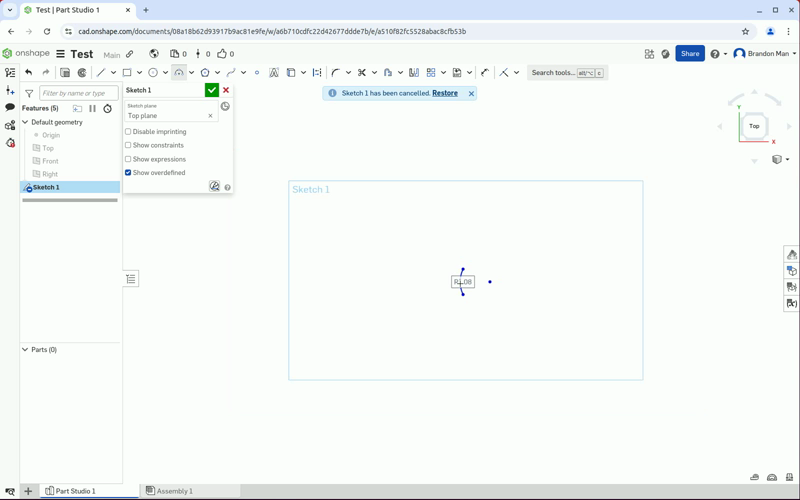
scroll(-6)
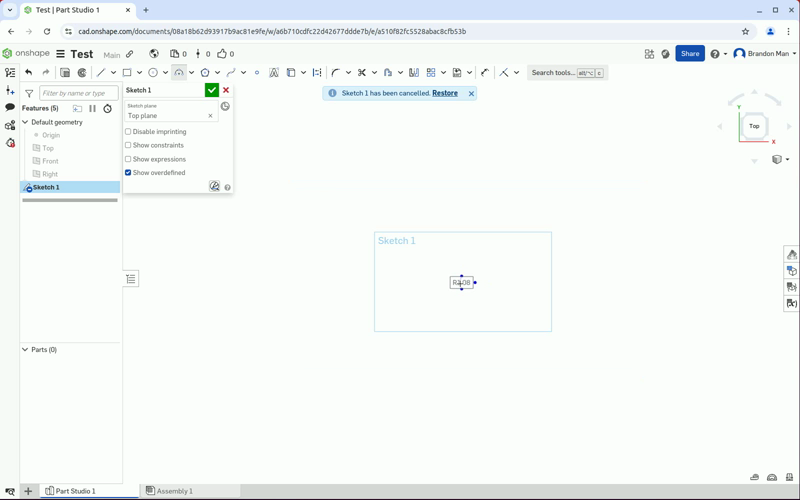
scroll(-6)
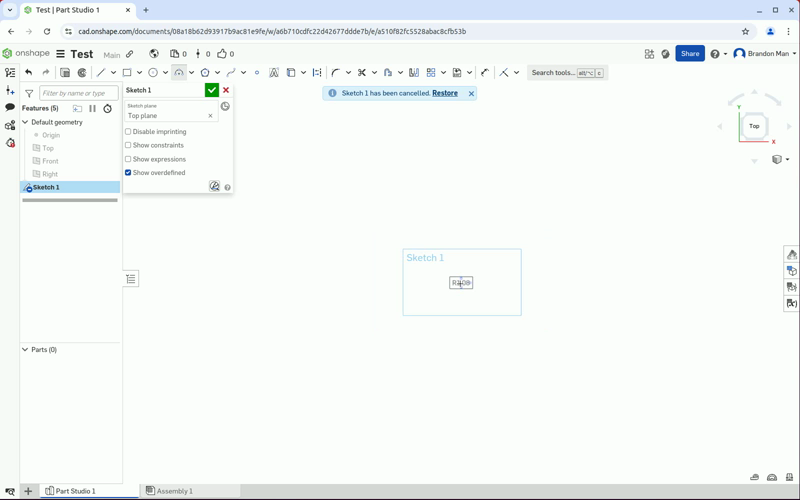
scroll(-6)
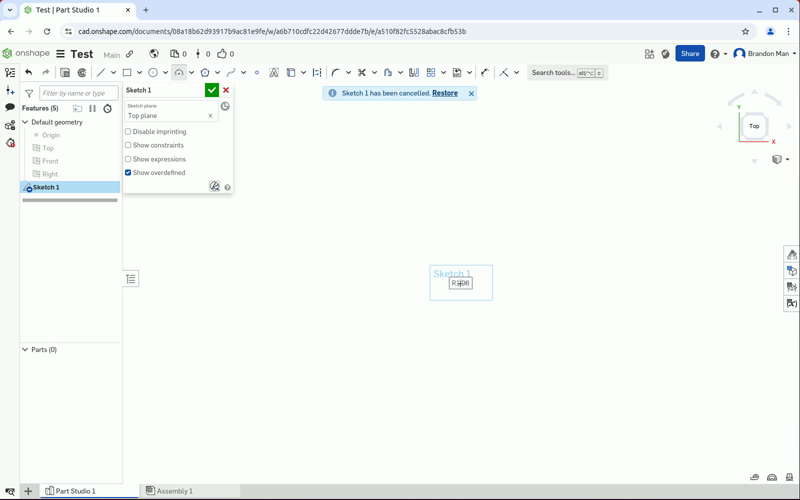
key_up(shift)
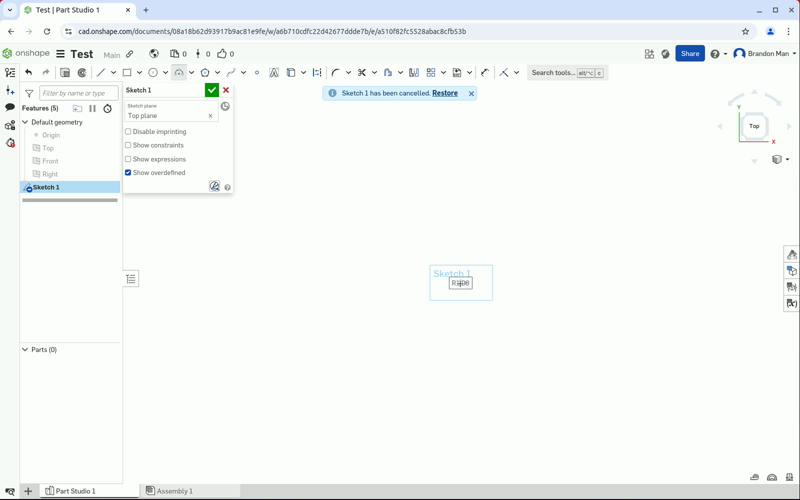
key(esc)
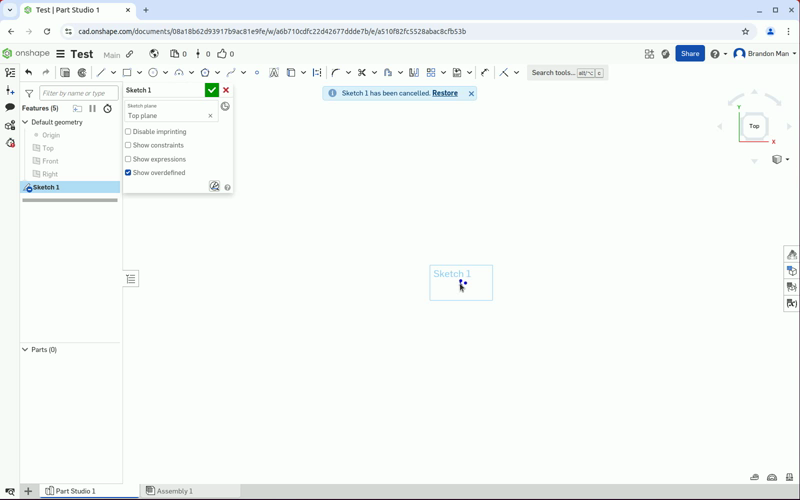
key(l)
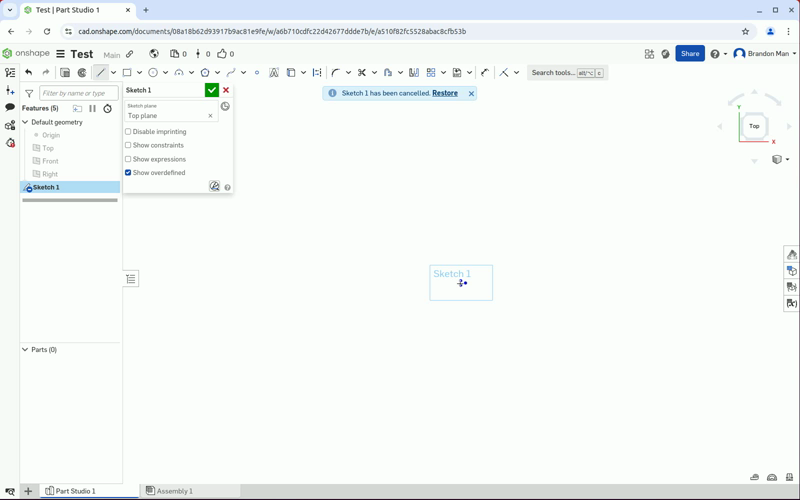
mouse_move(460, 280)
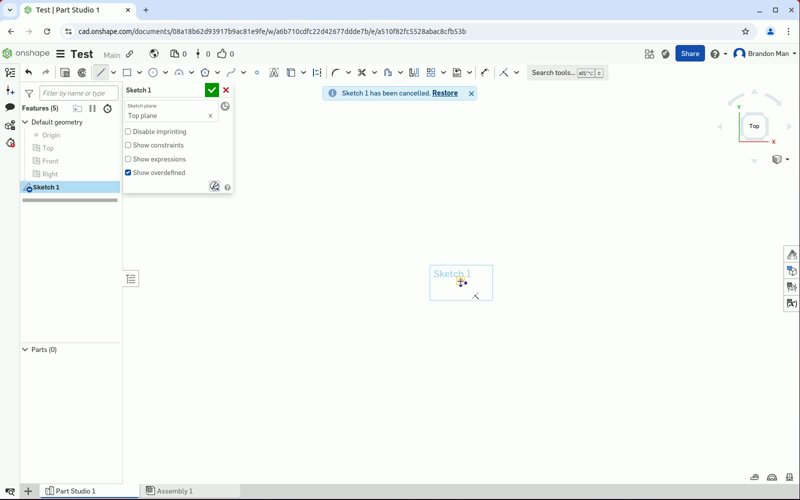
scroll(6)
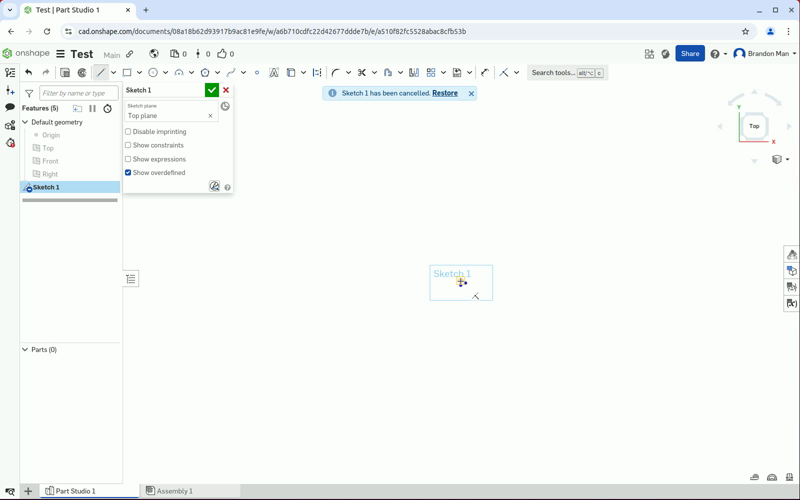
scroll(6)
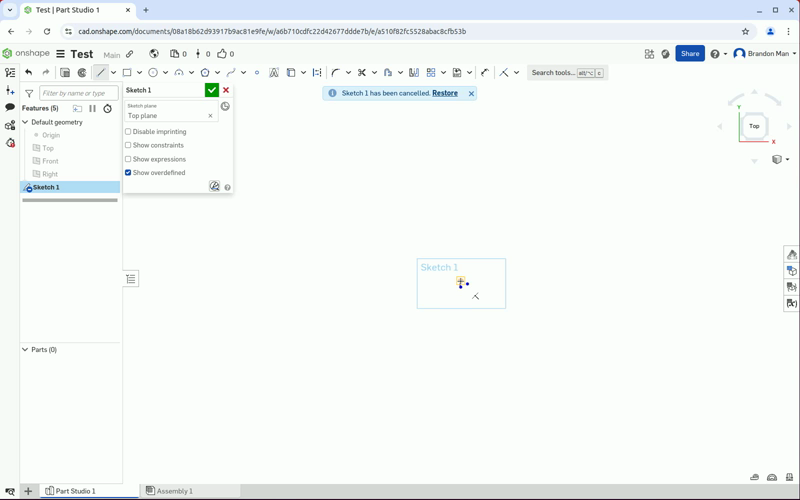
scroll(6)
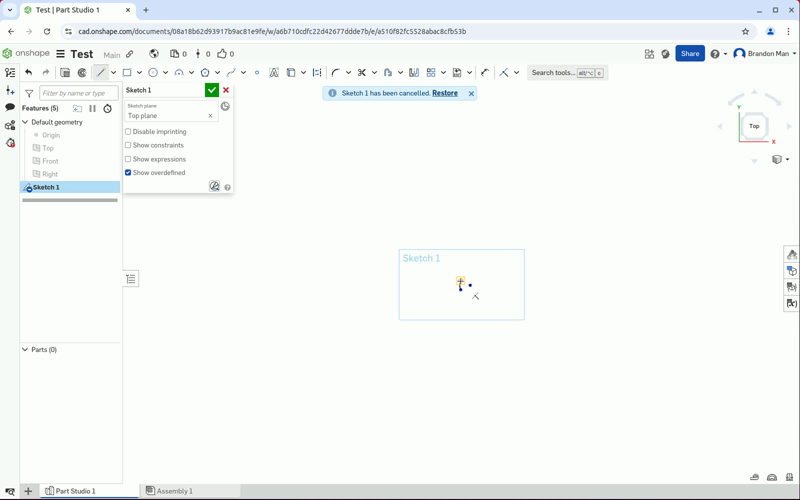
scroll(6)
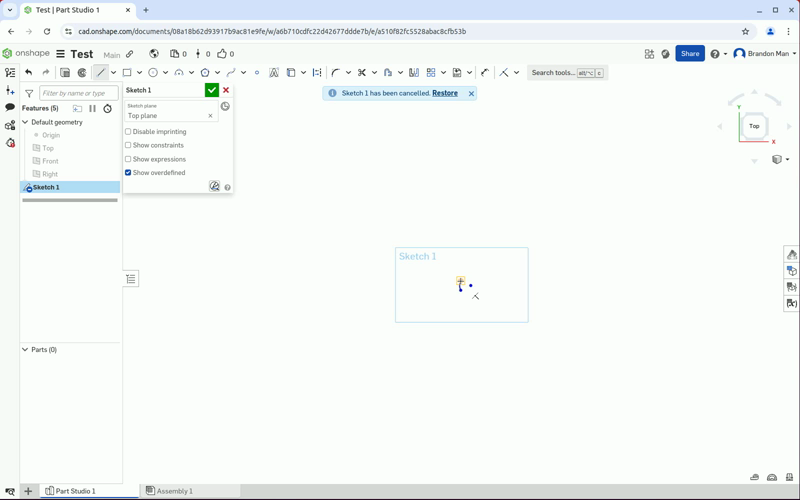
scroll(6)
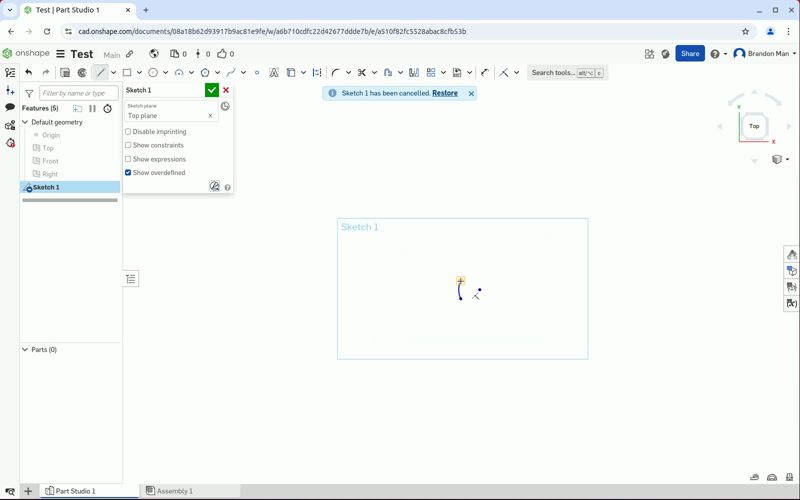
scroll(6)
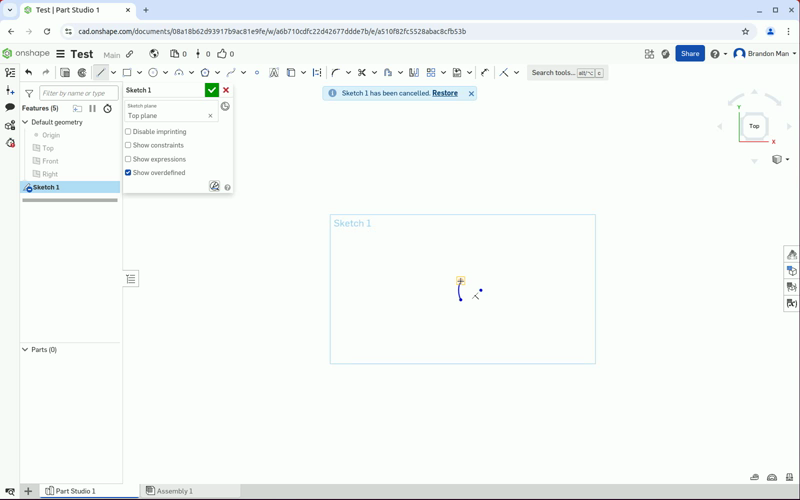
scroll(6)
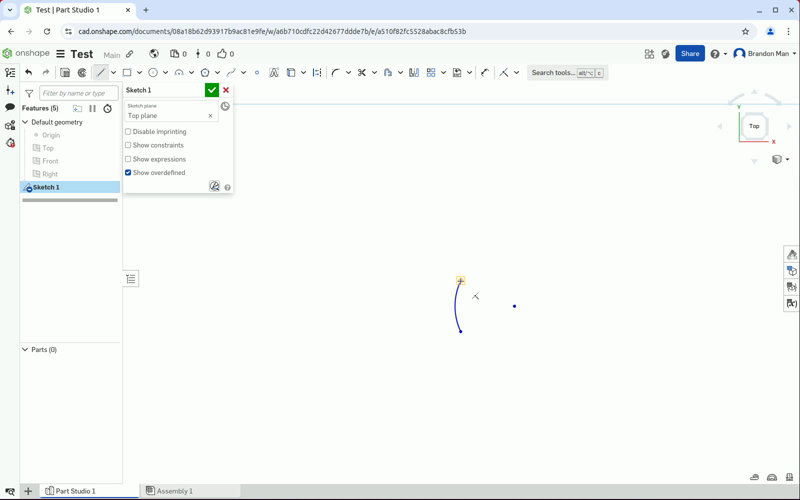
click(460, 280)
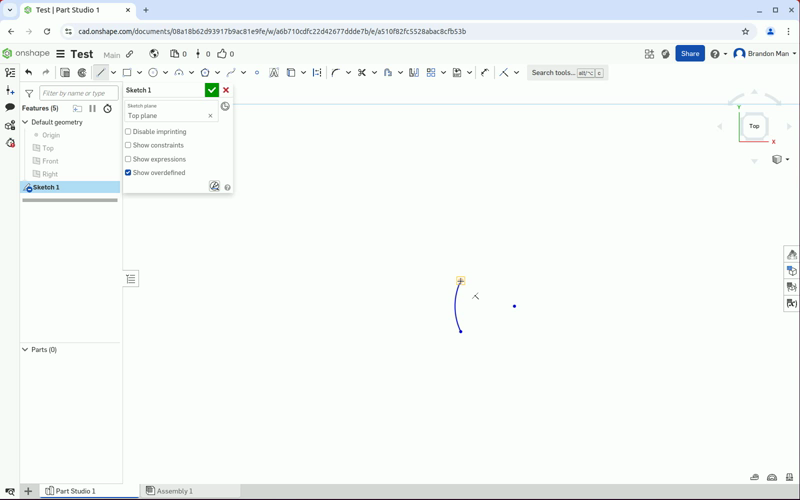
scroll(-6)
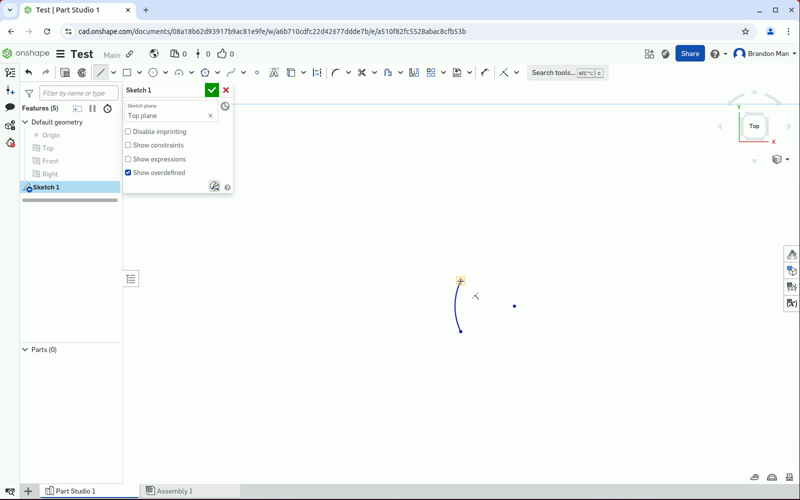
scroll(-6)
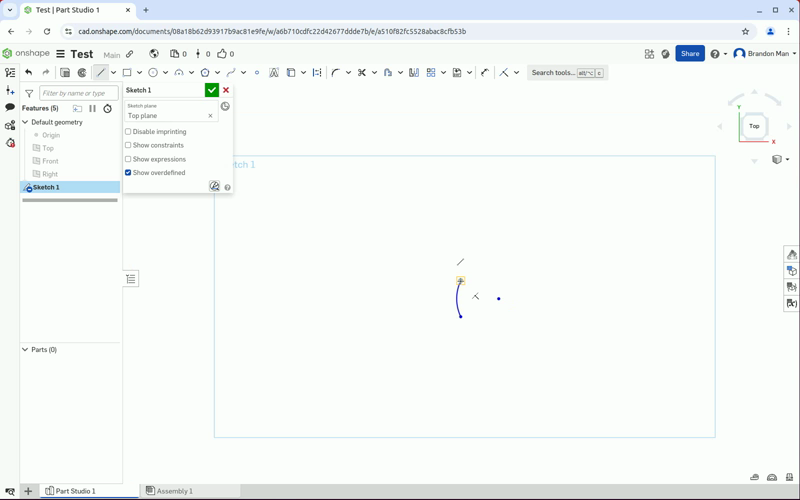
scroll(-6)
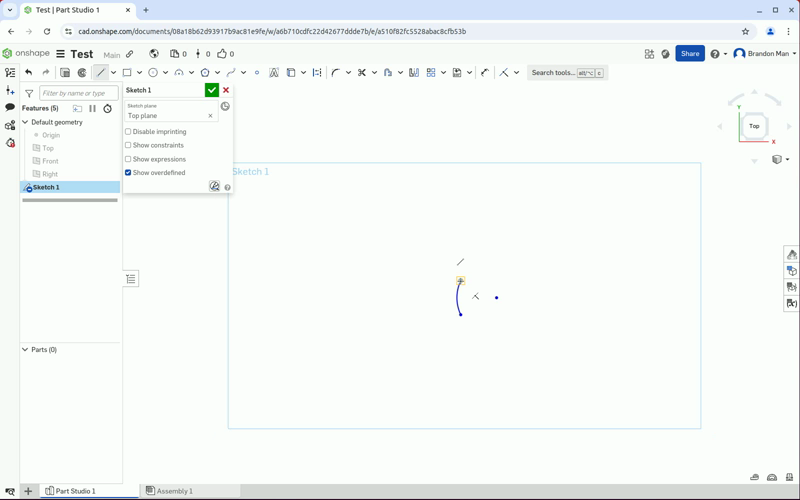
scroll(-6)
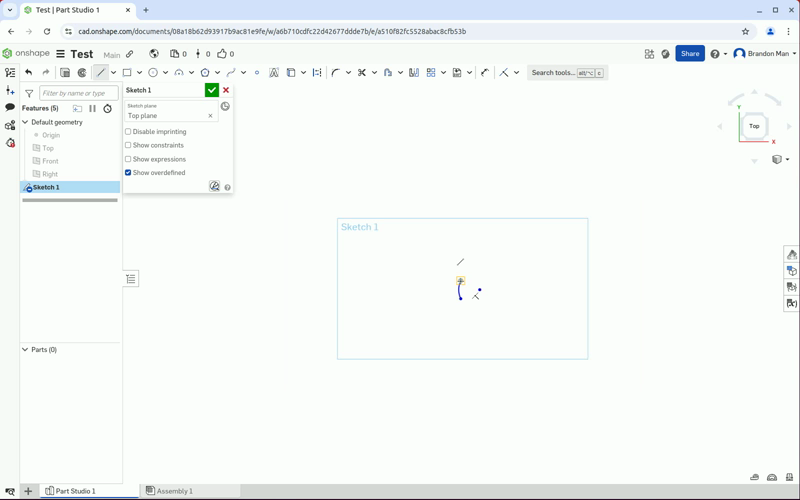
scroll(-6)
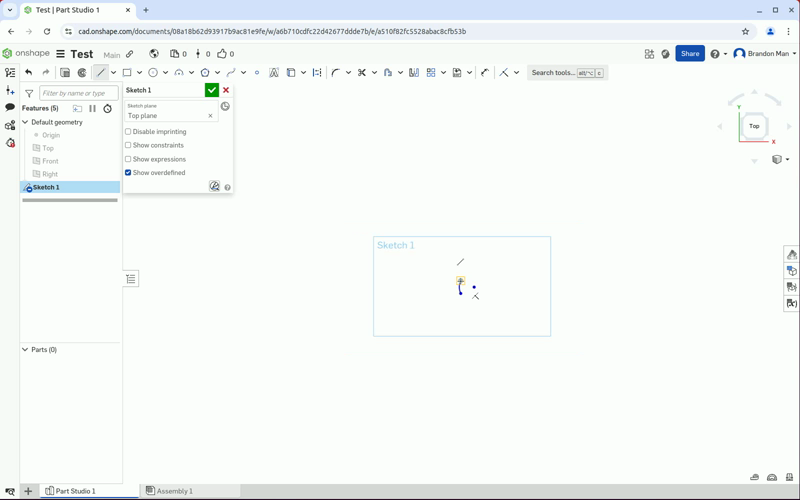
scroll(-6)
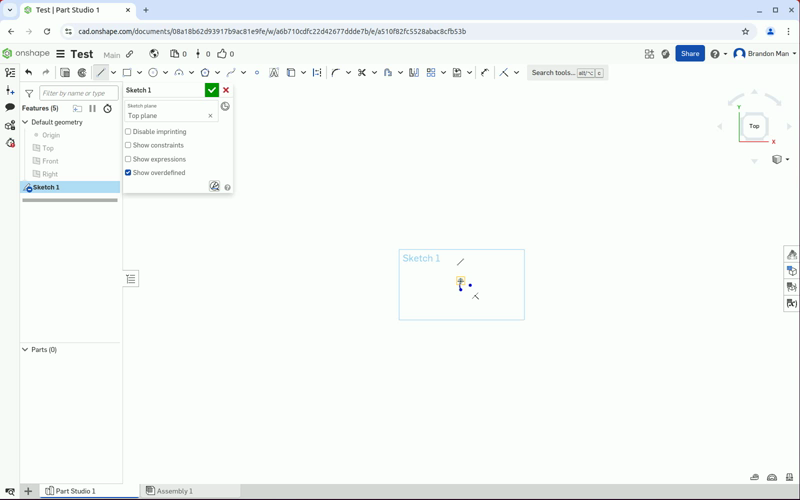
scroll(-6)
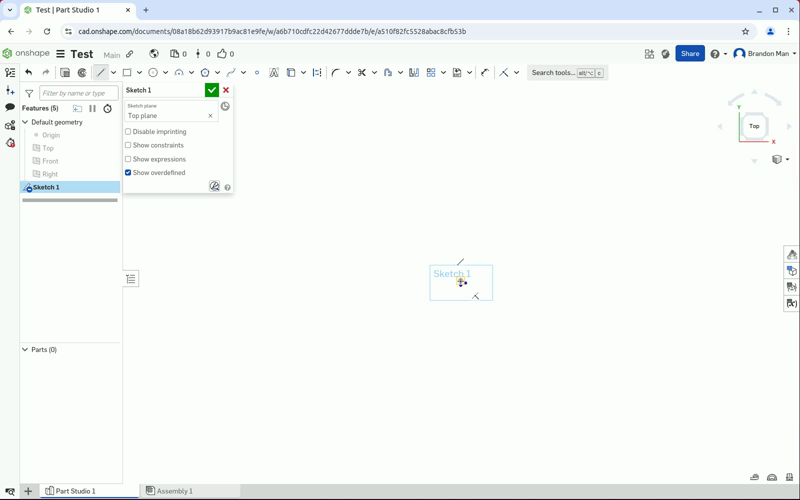
key_down(shift)
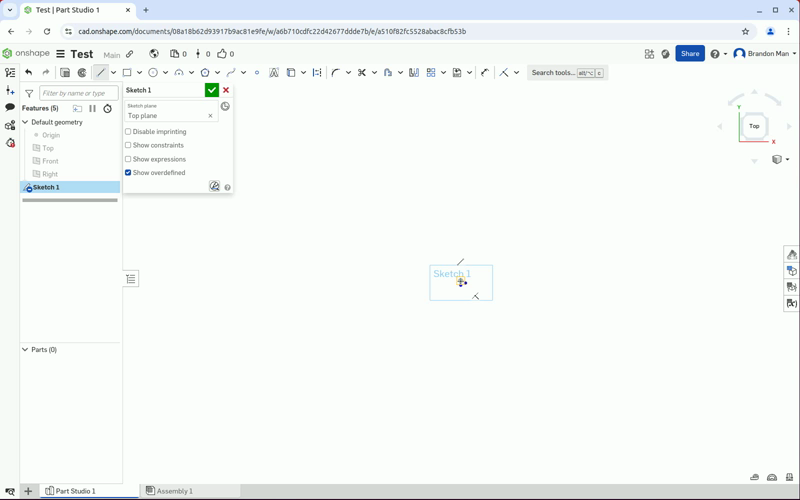
mouse_move(530, 280)
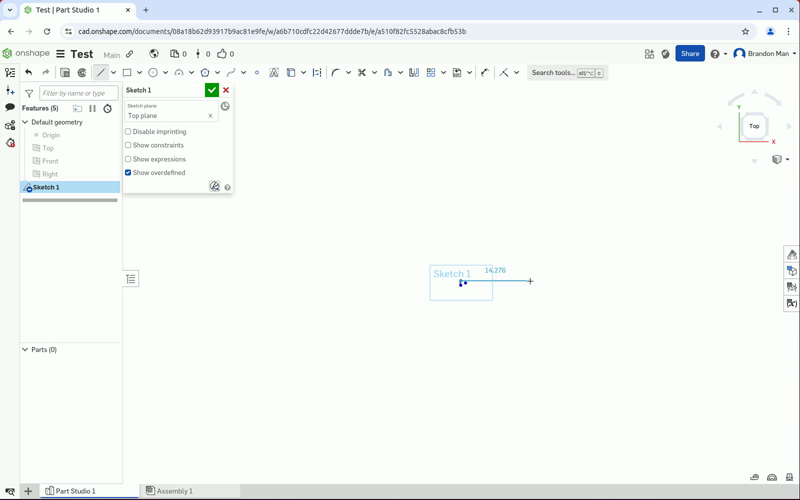
click(530, 280)
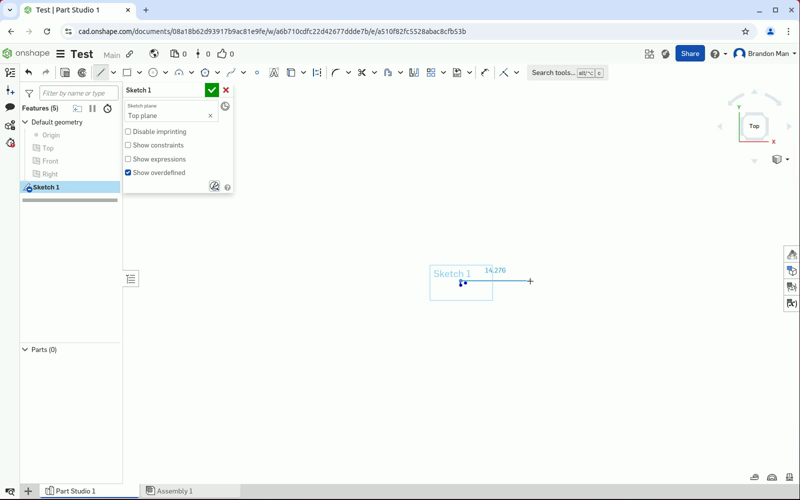
key_up(shift)
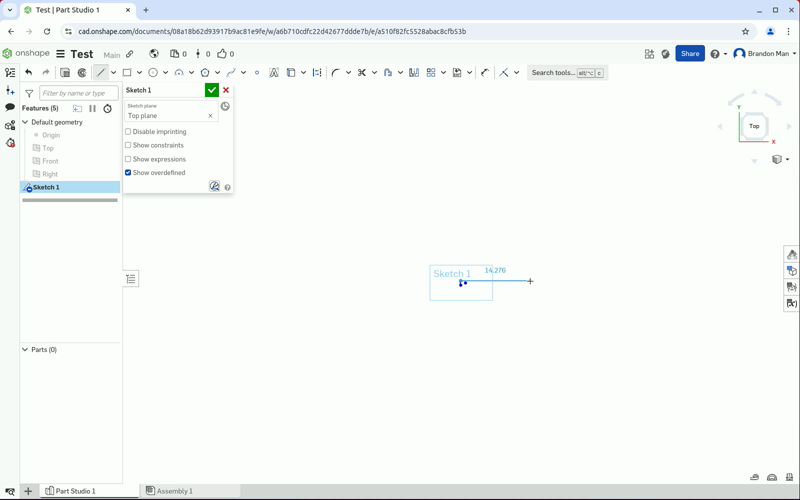
key_down(shift)
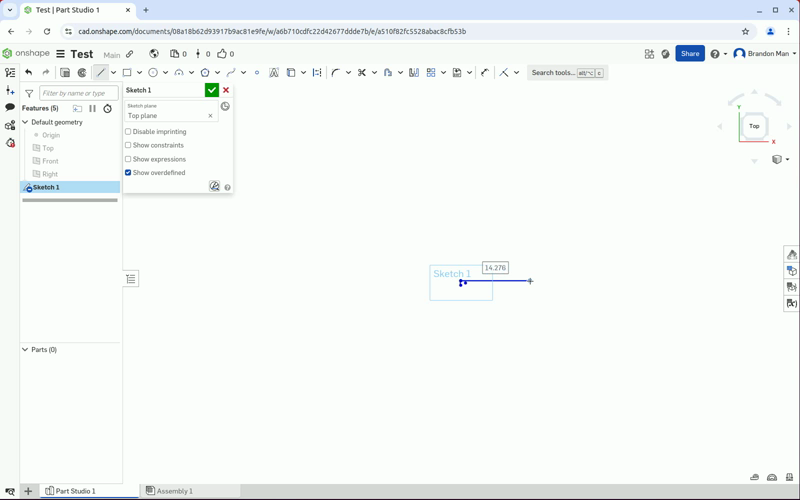
mouse_move(560, 280)
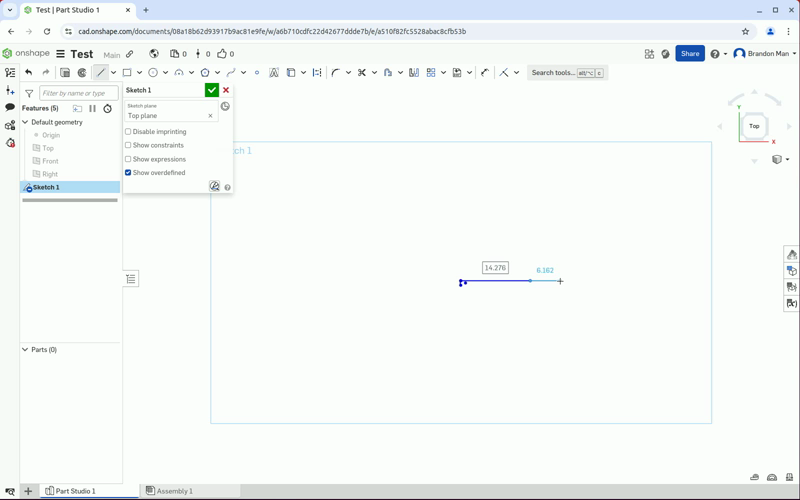
mouse_move(530, 283)
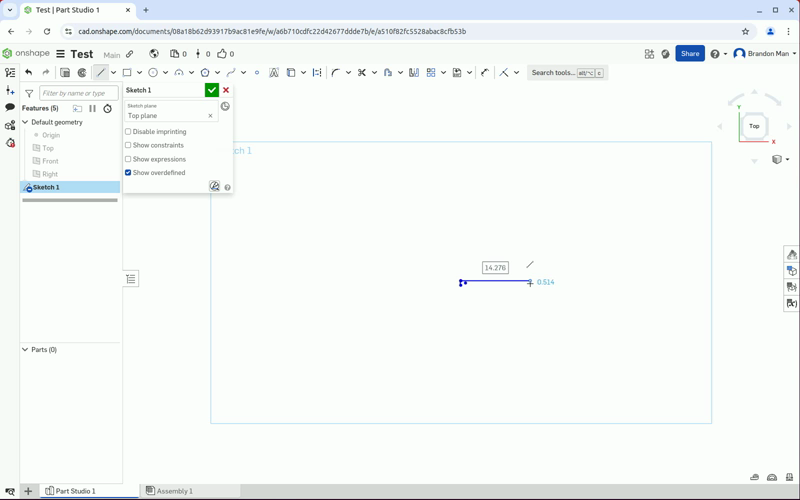
scroll(6)
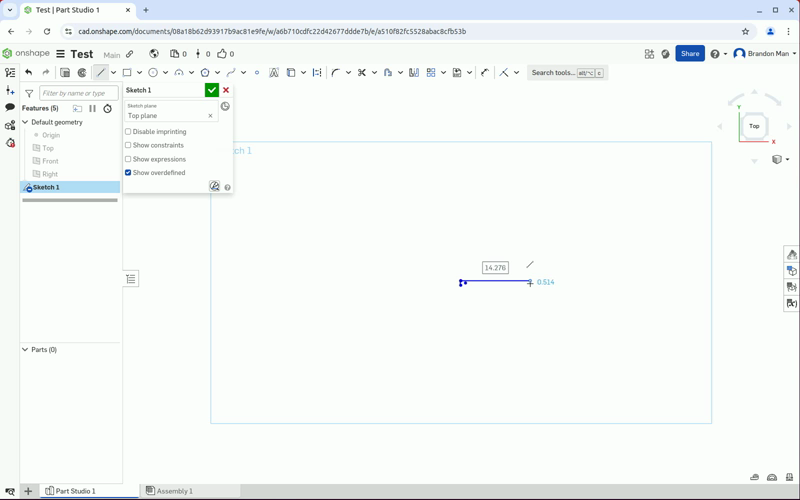
scroll(6)
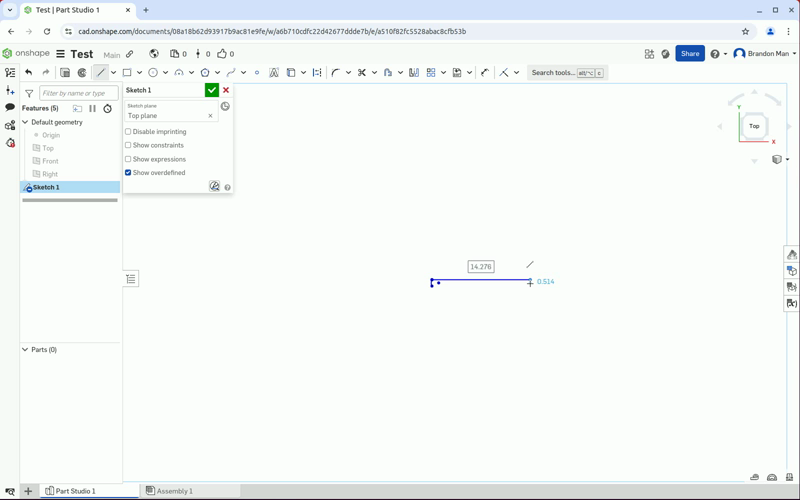
scroll(6)
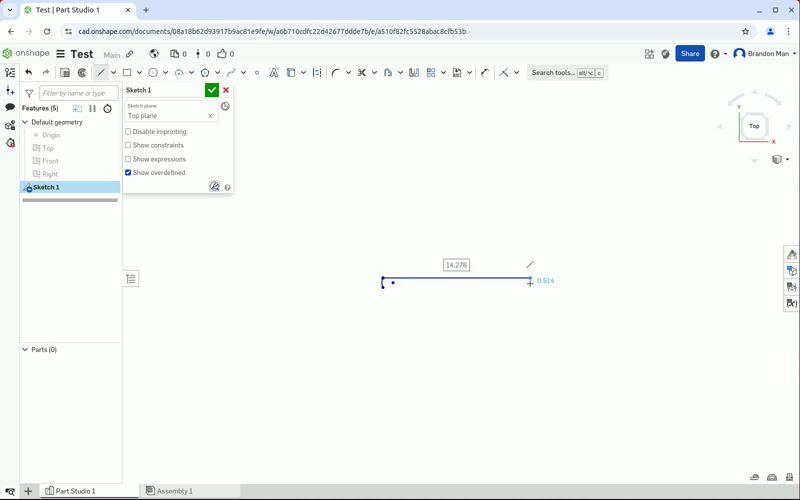
scroll(6)
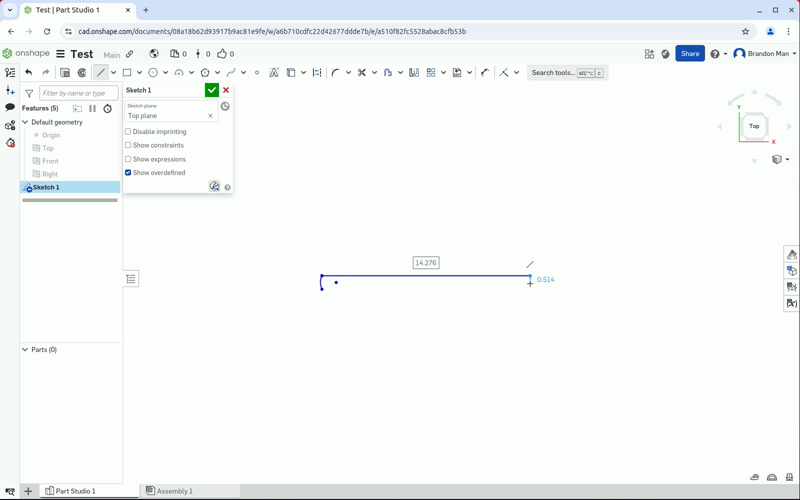
scroll(6)
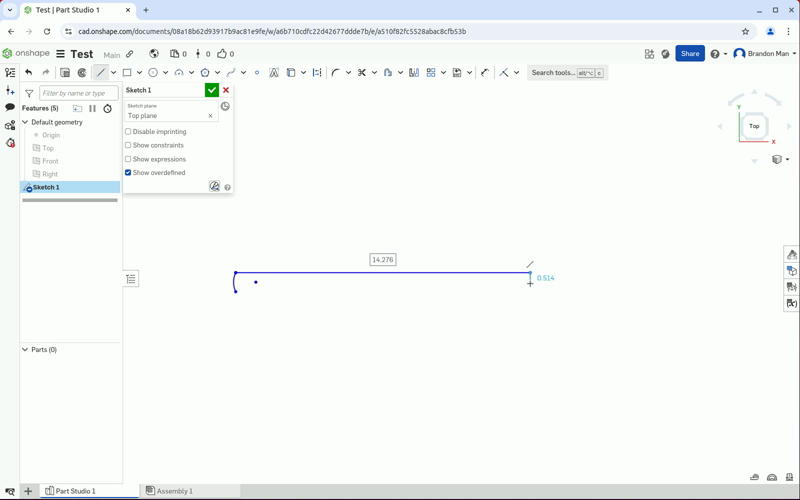
scroll(6)
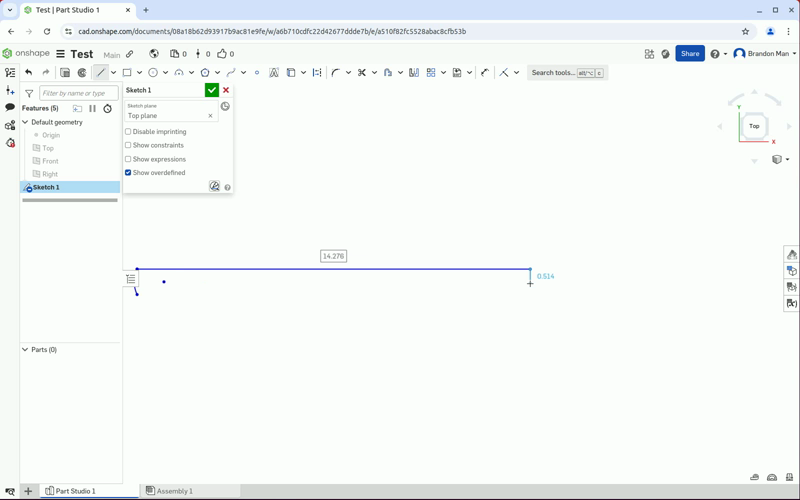
scroll(6)
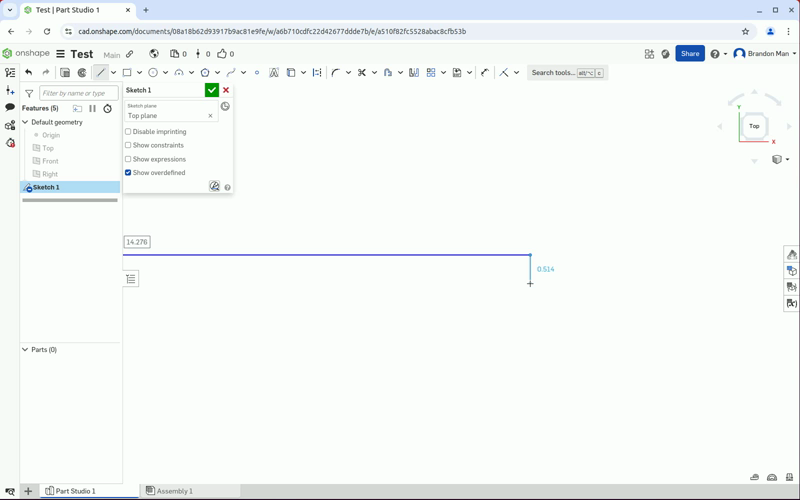
click(530, 283)
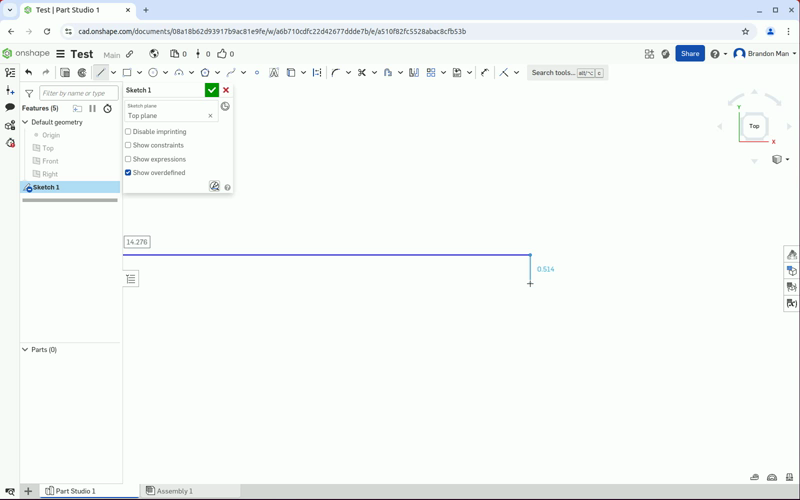
scroll(-6)
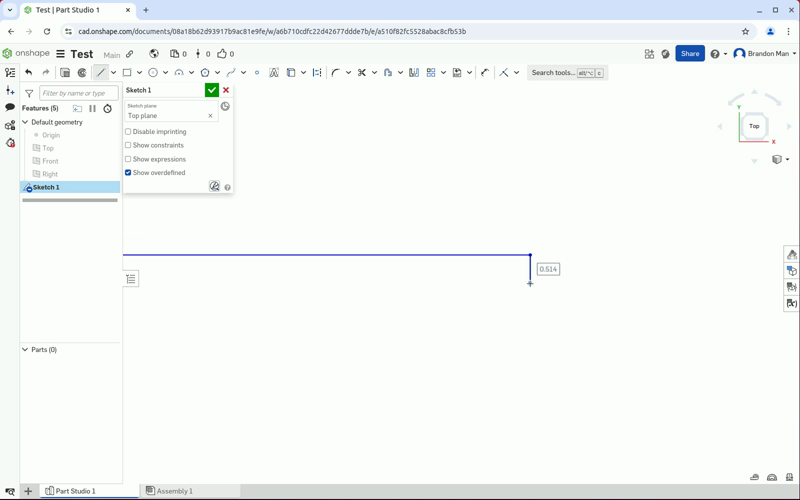
scroll(-6)
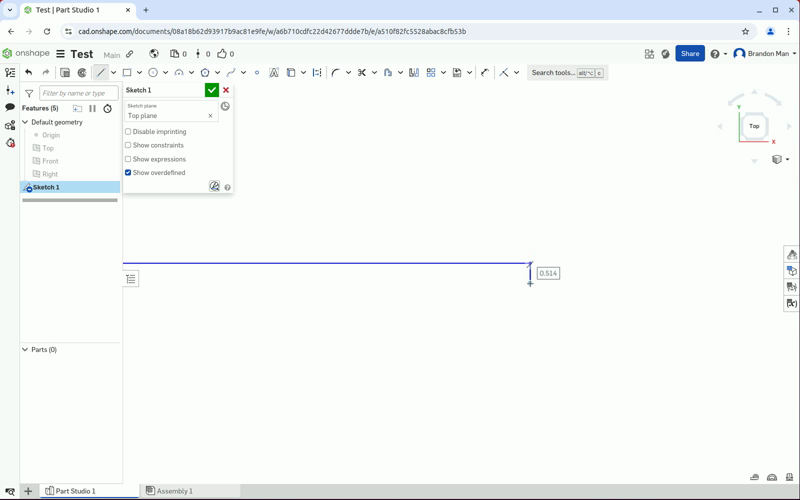
scroll(-6)
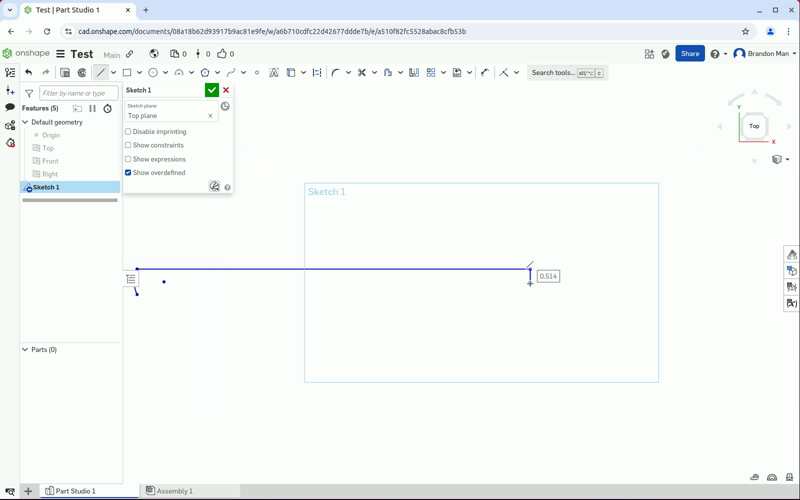
scroll(-6)
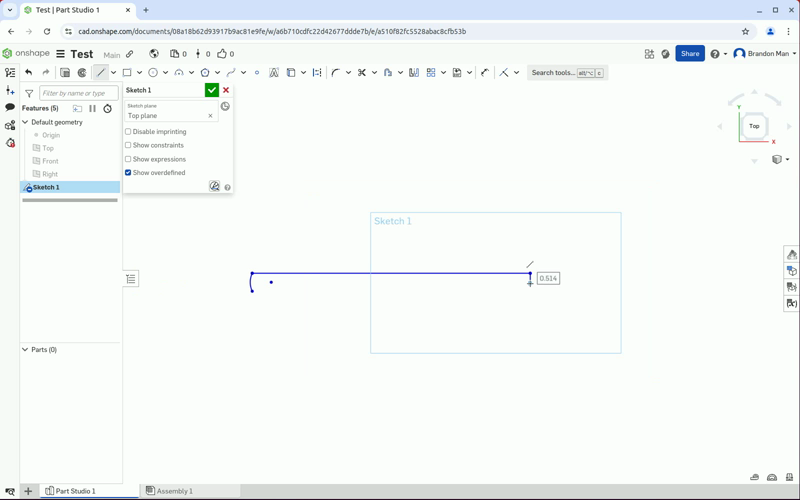
scroll(-6)
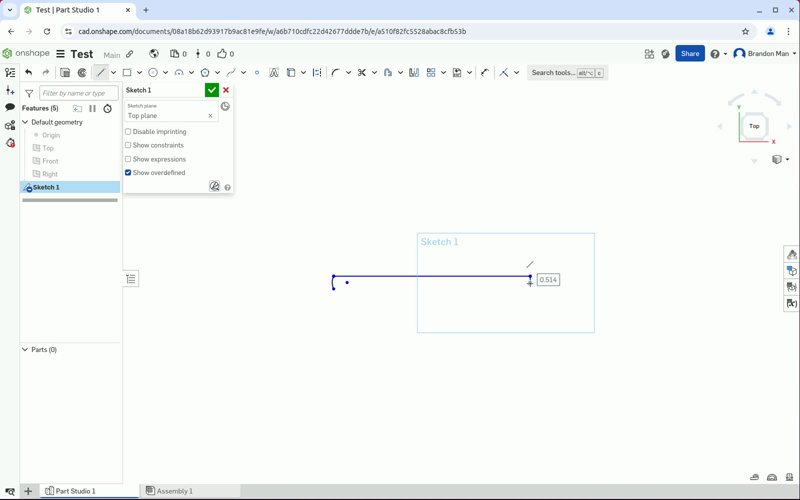
scroll(-6)
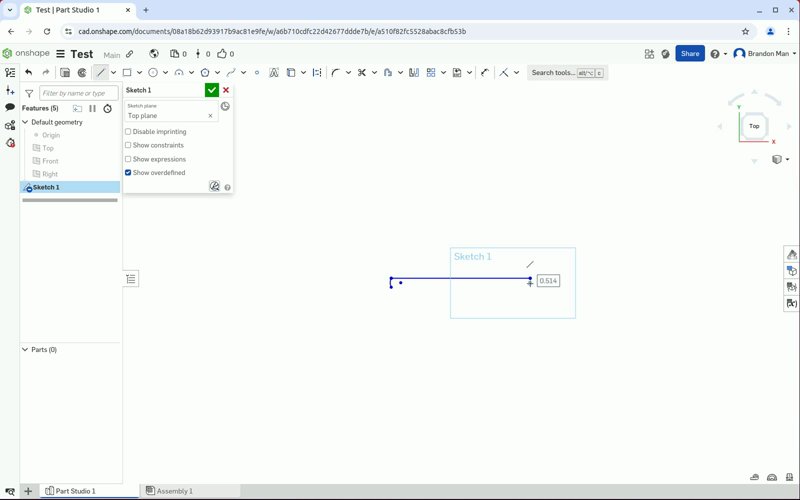
scroll(-6)
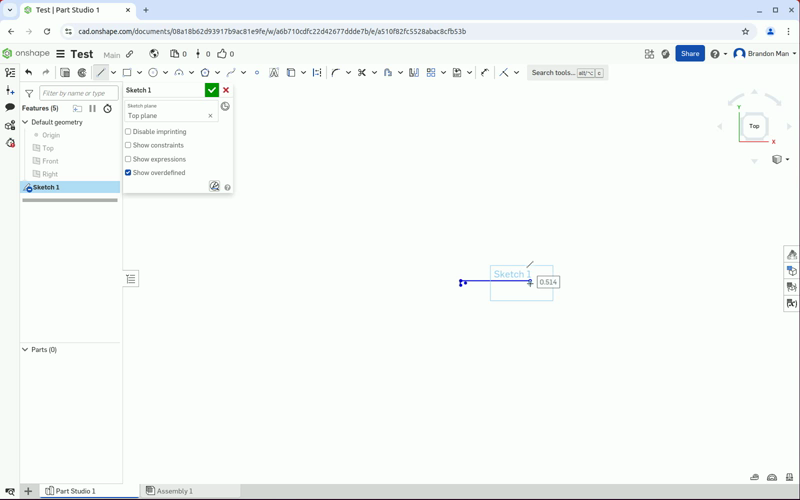
key_up(shift)
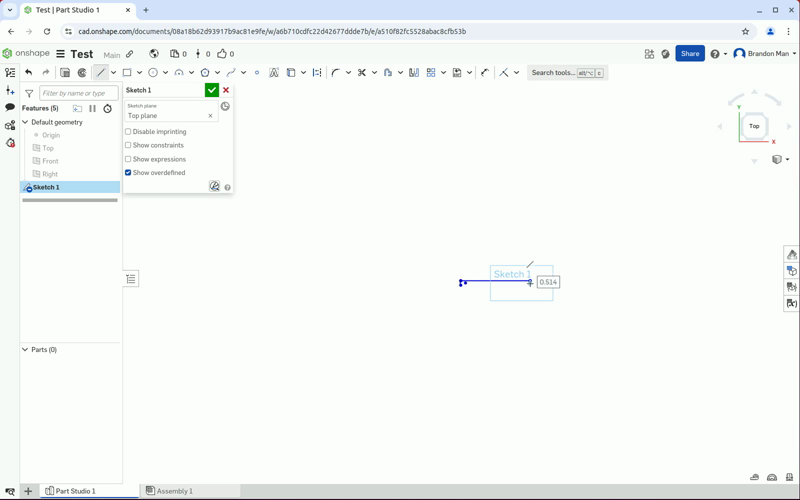
key_down(shift)
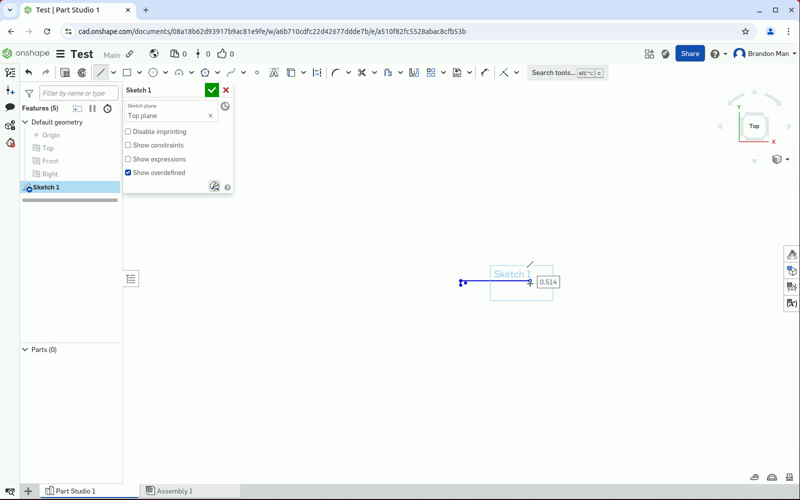
mouse_move(560, 283)
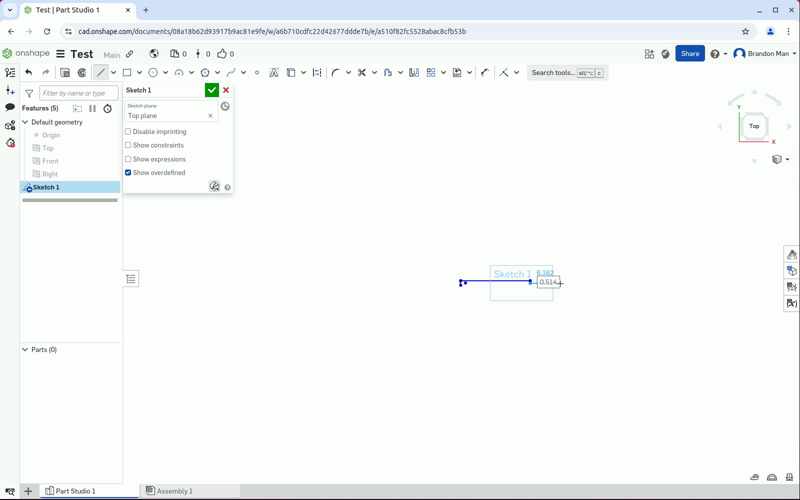
mouse_move(530, 285)
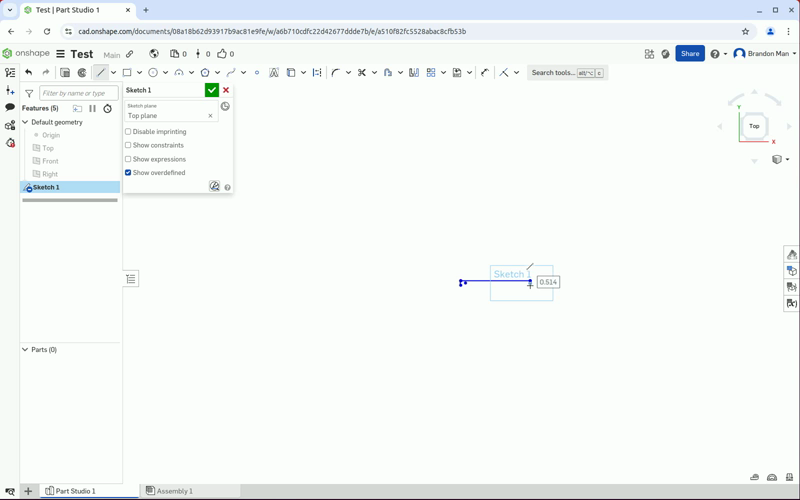
scroll(6)
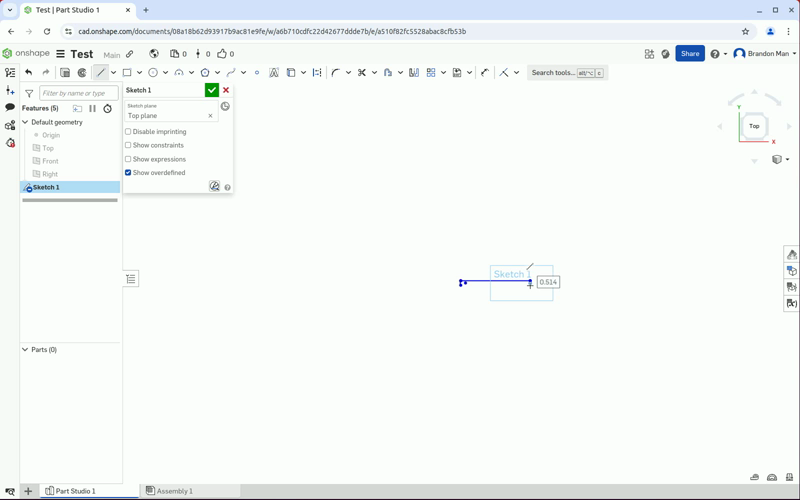
scroll(6)
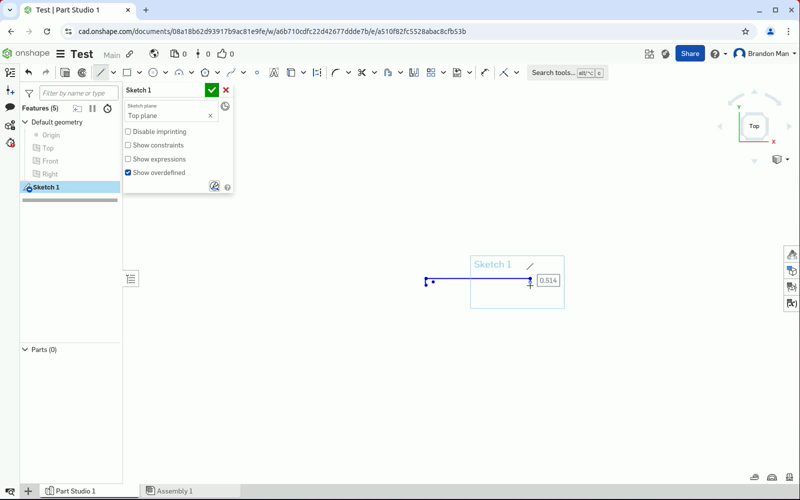
scroll(6)
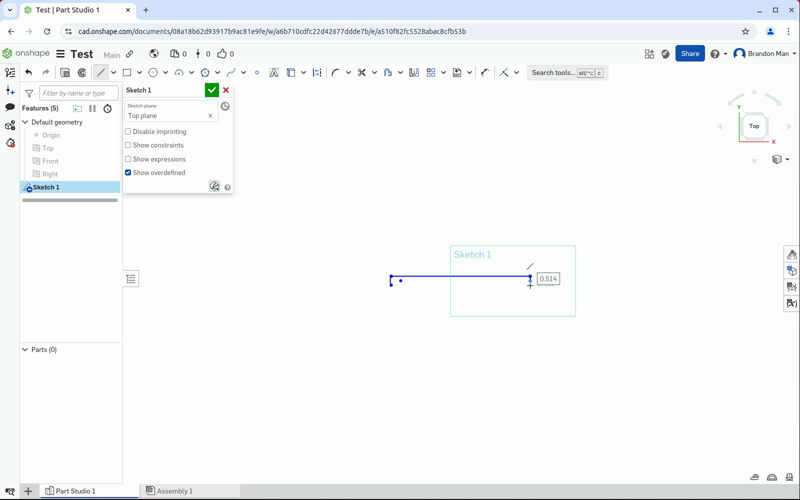
scroll(6)
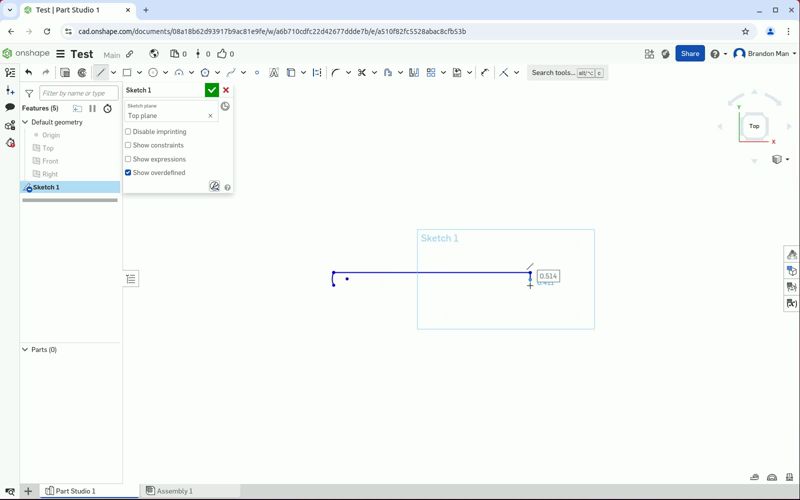
scroll(6)
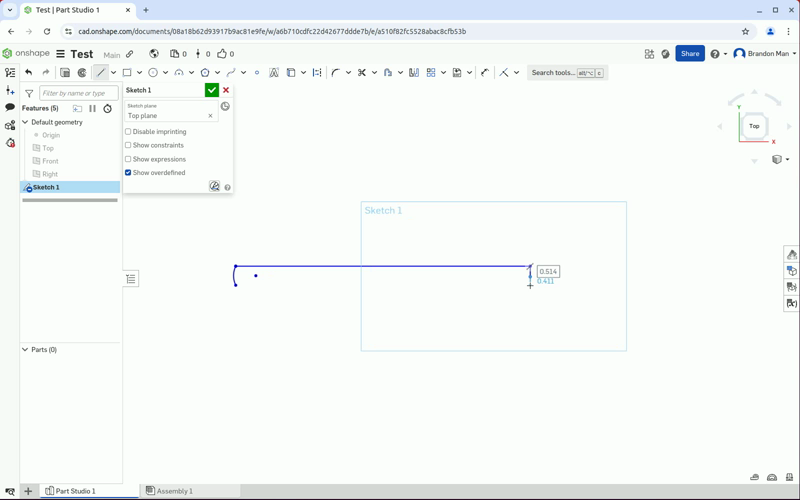
scroll(6)
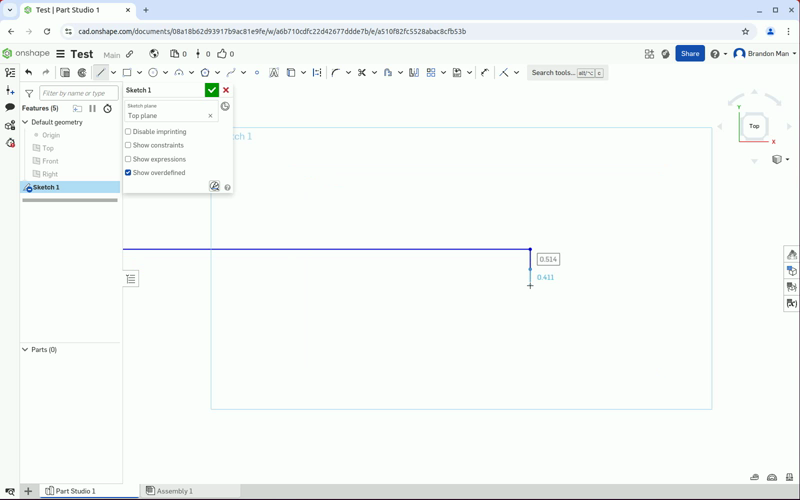
scroll(6)
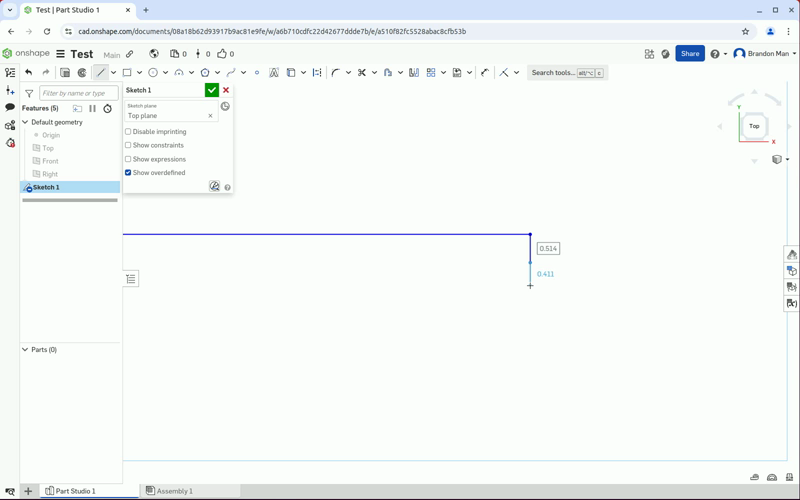
click(530, 285)
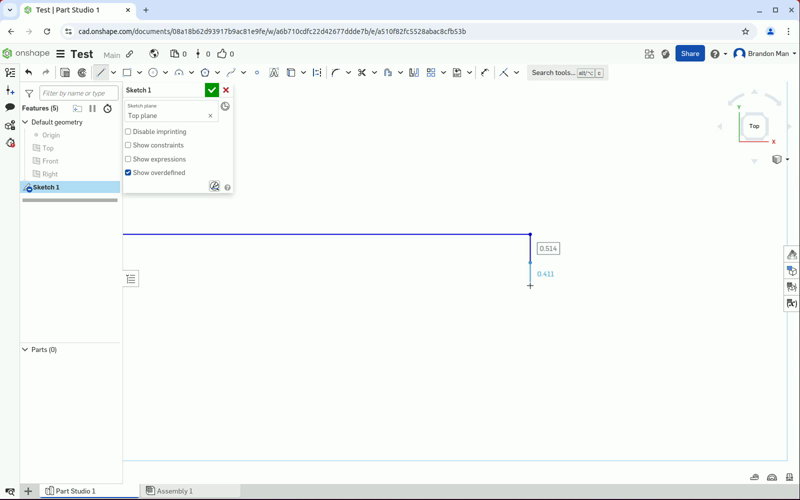
scroll(-6)
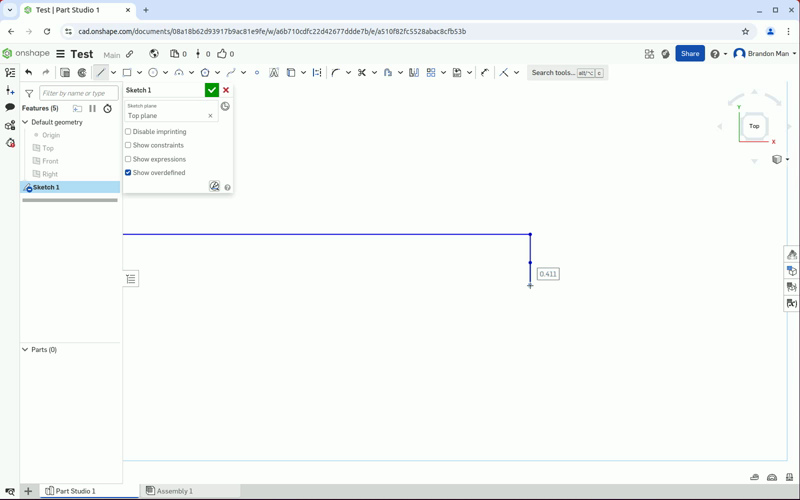
scroll(-6)
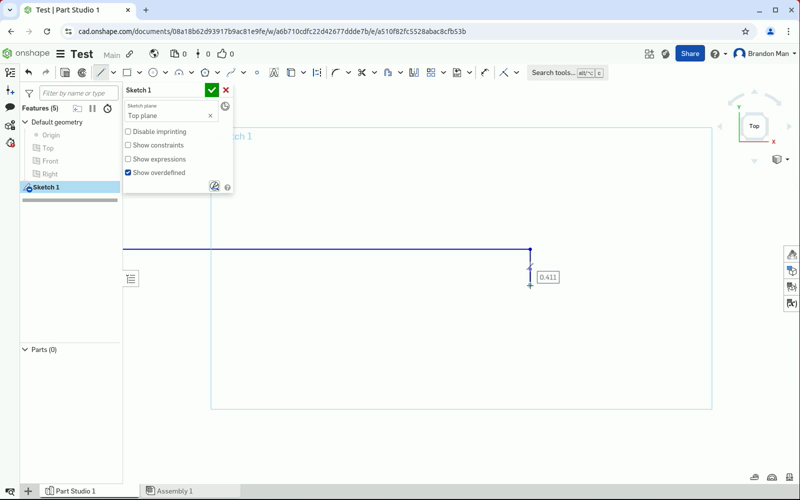
scroll(-6)
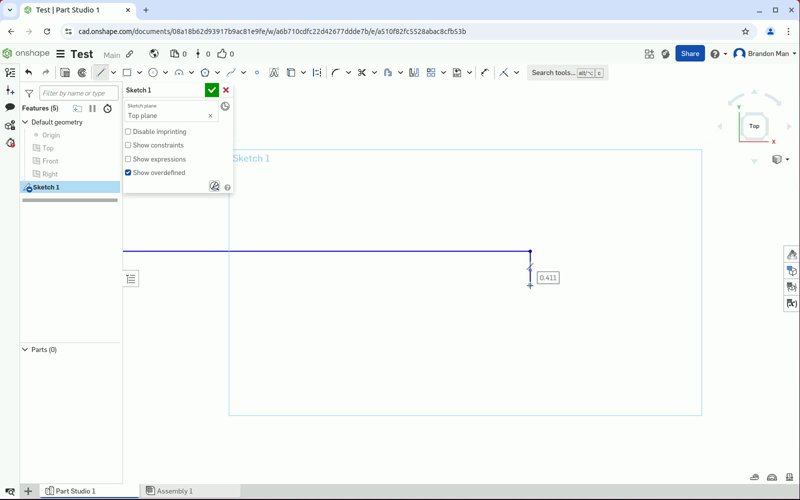
scroll(-6)
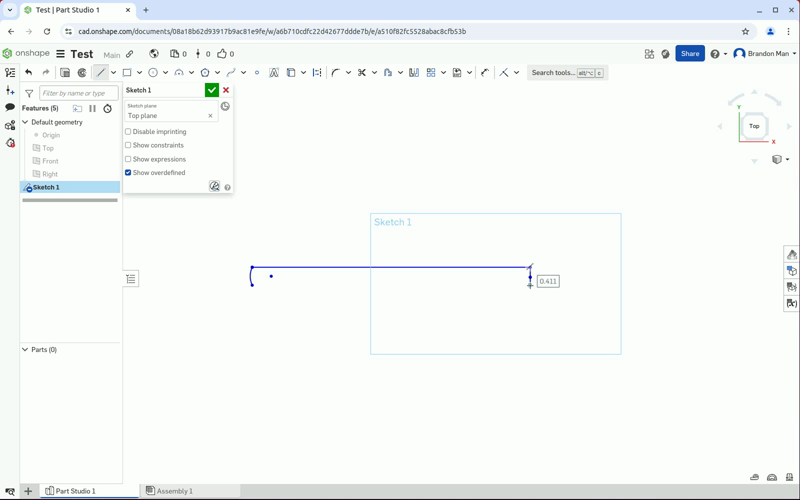
scroll(-6)
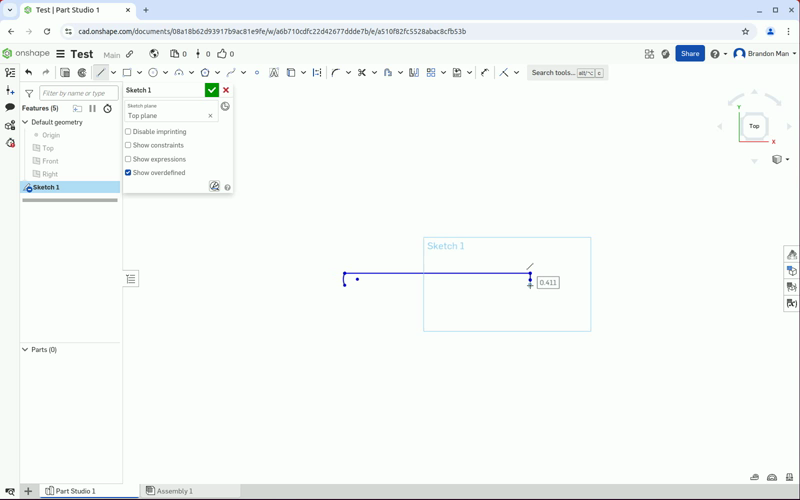
scroll(-6)
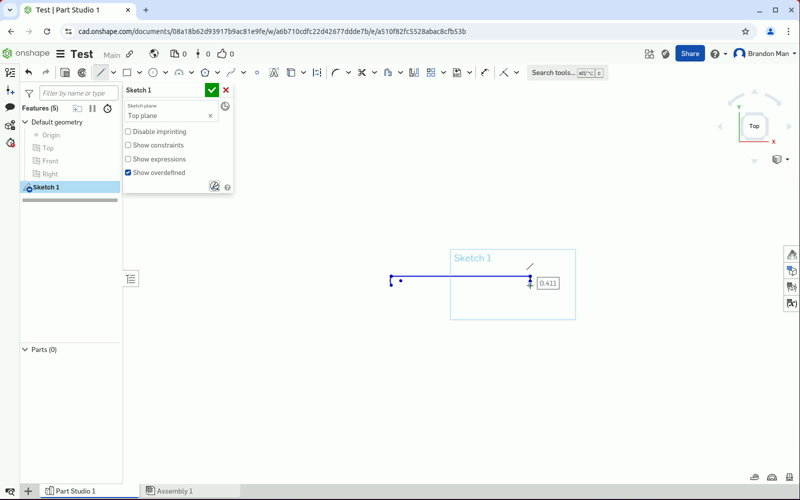
scroll(-6)
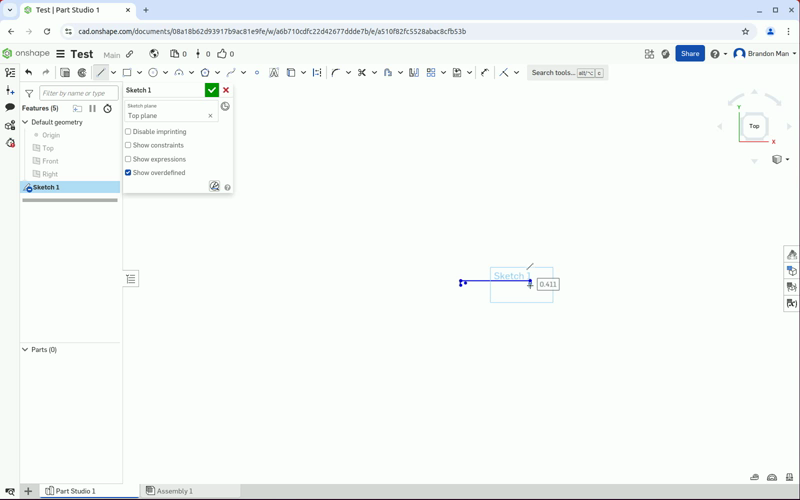
key_up(shift)
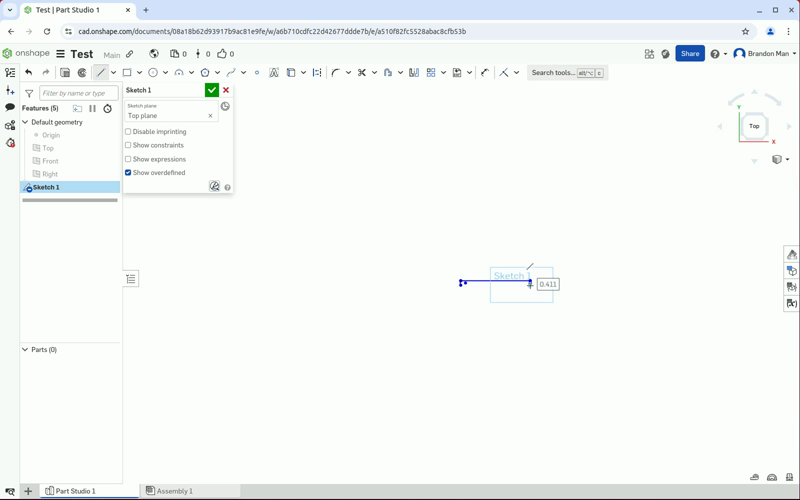
key_down(shift)
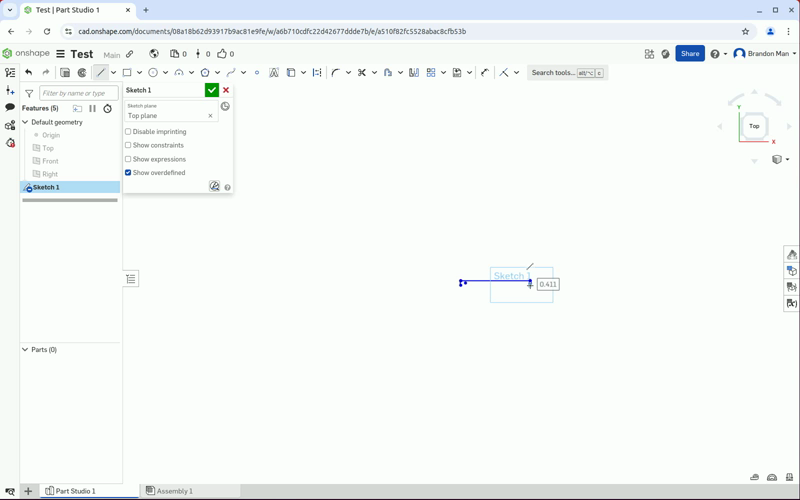
mouse_move(460, 285)
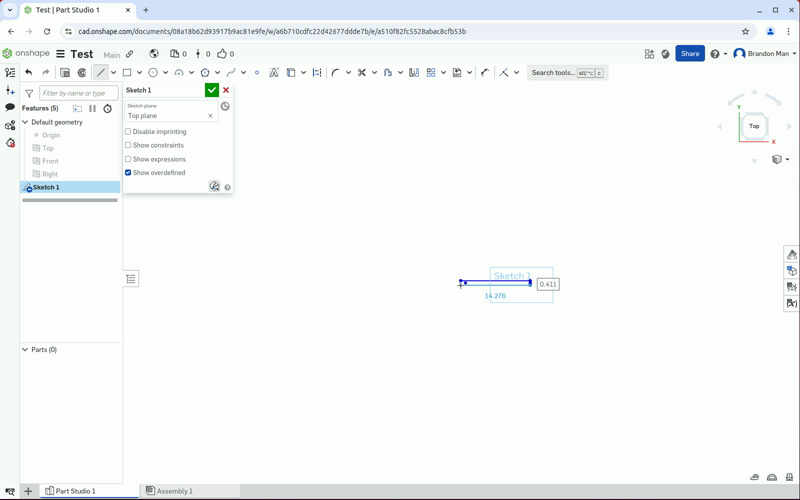
scroll(6)
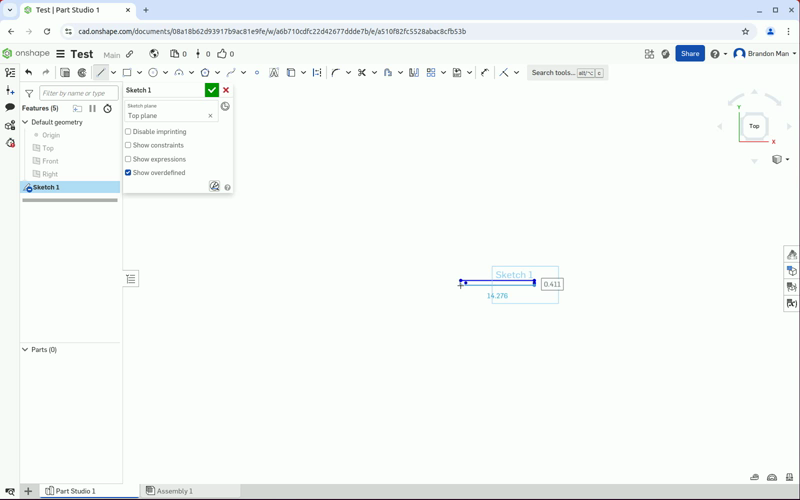
scroll(6)
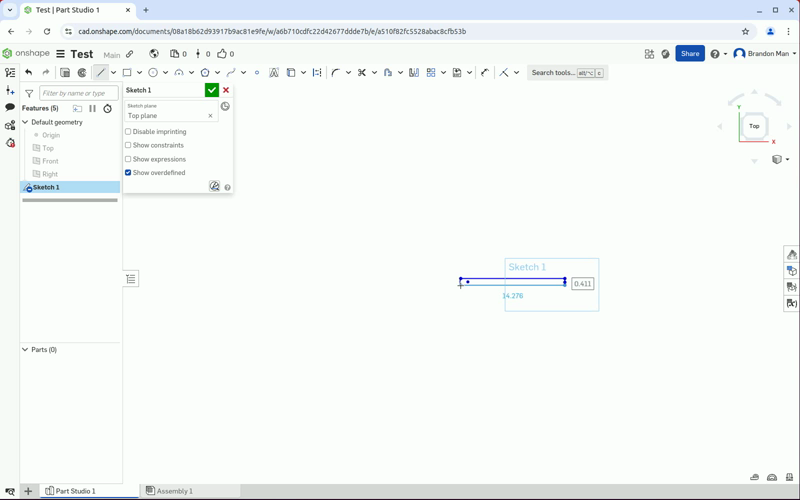
scroll(6)
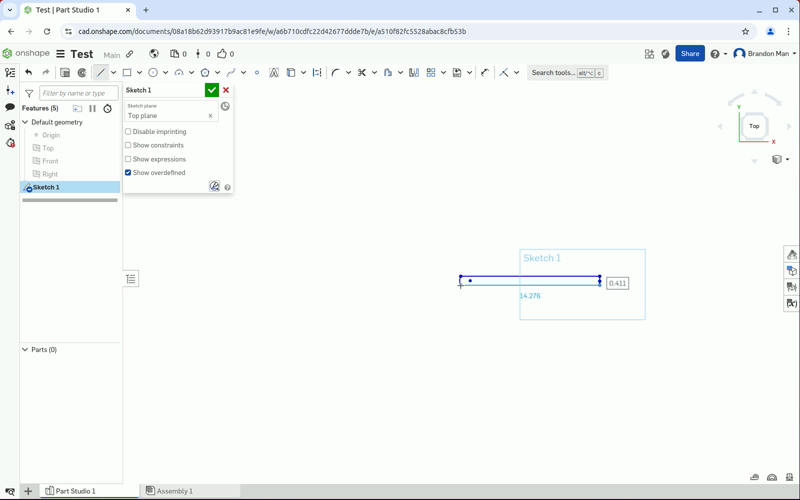
scroll(6)
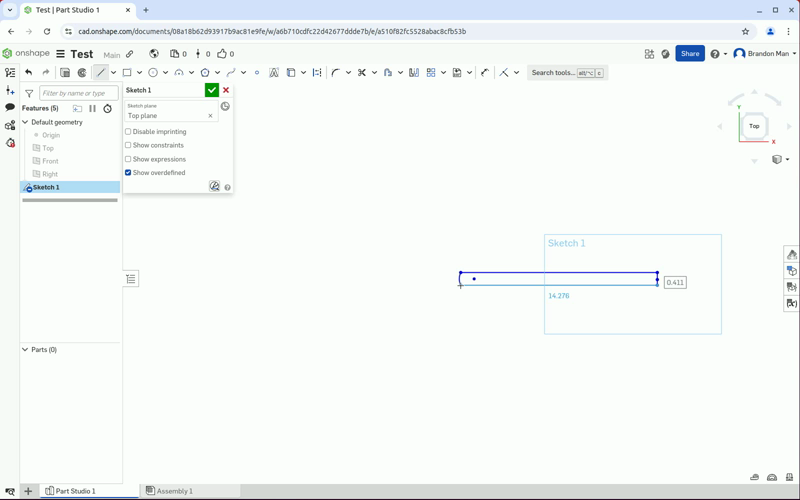
scroll(6)
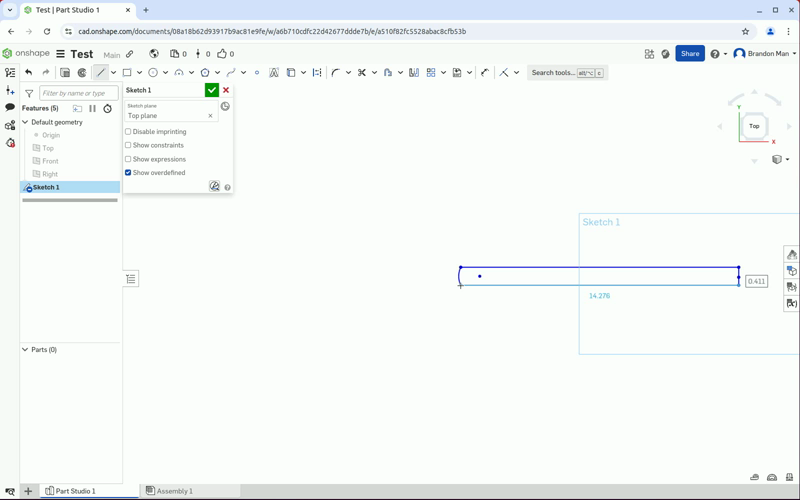
scroll(6)
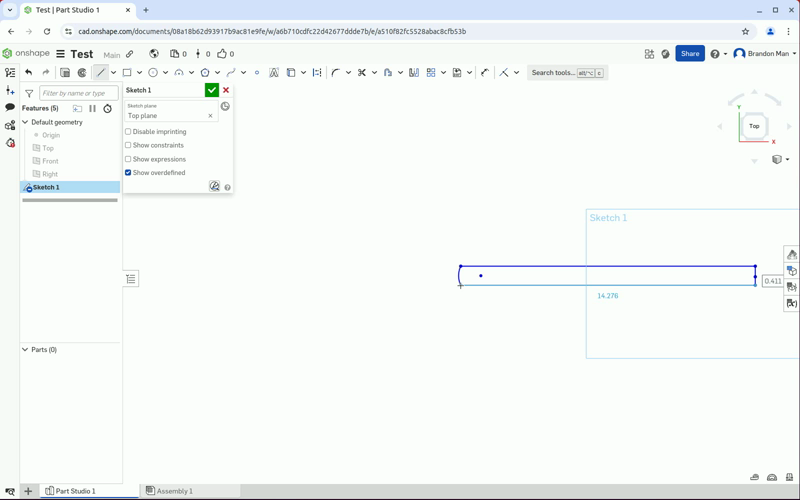
scroll(6)
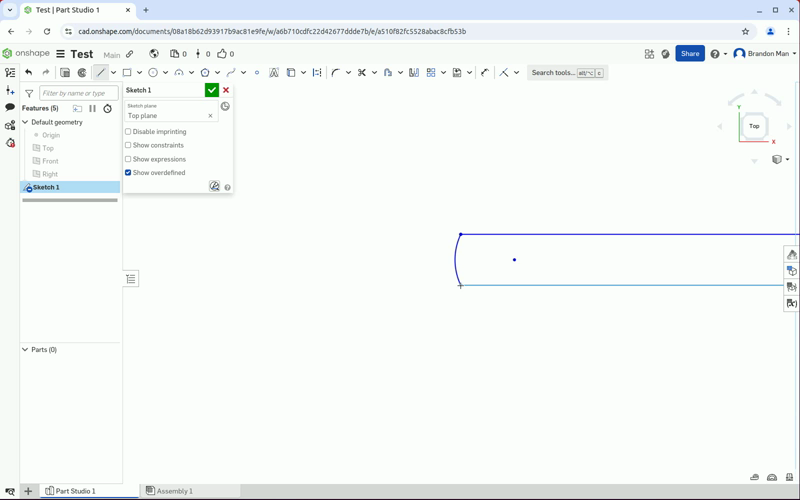
click(460, 285)
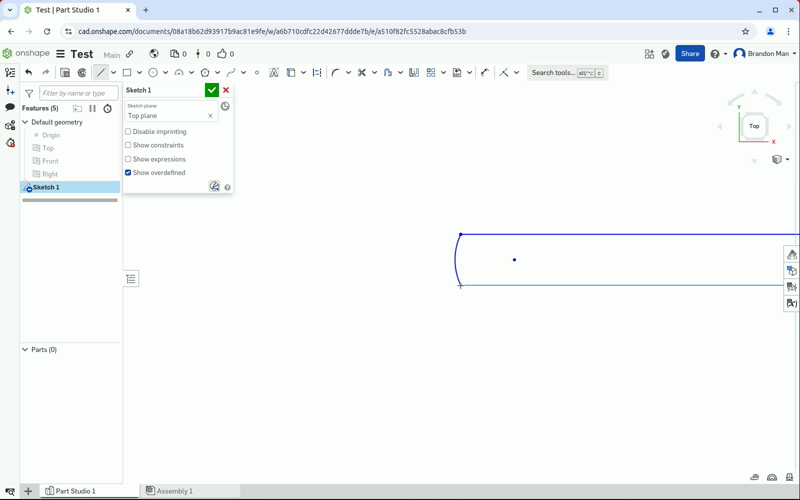
scroll(-6)
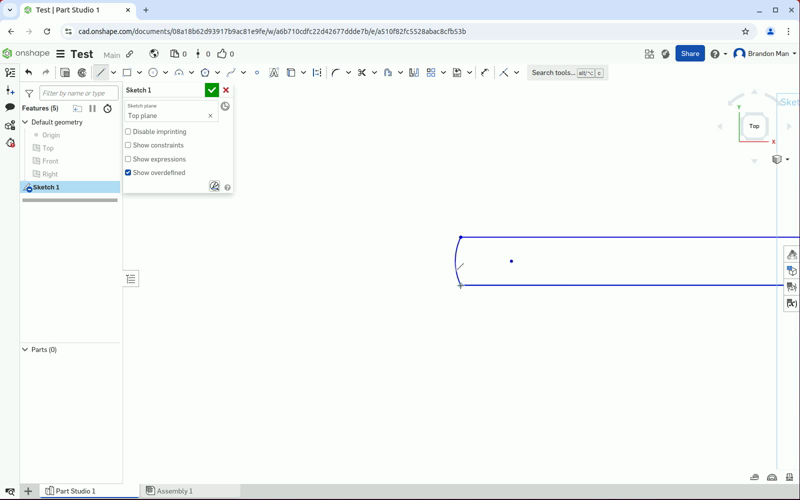
scroll(-6)
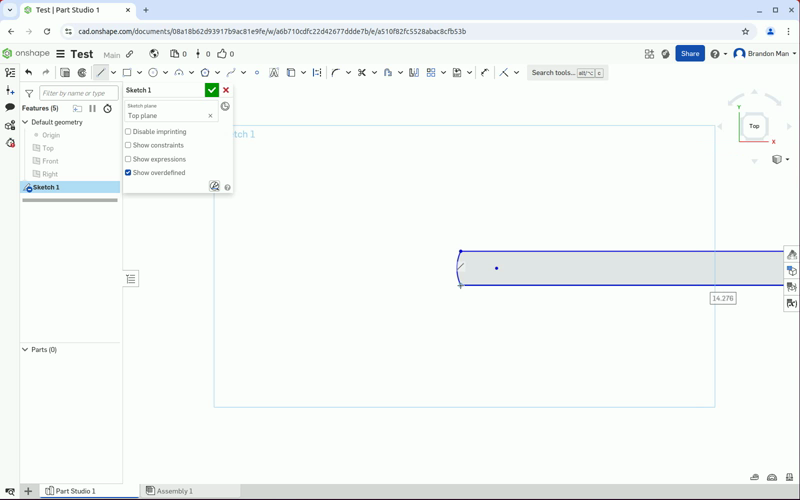
scroll(-6)
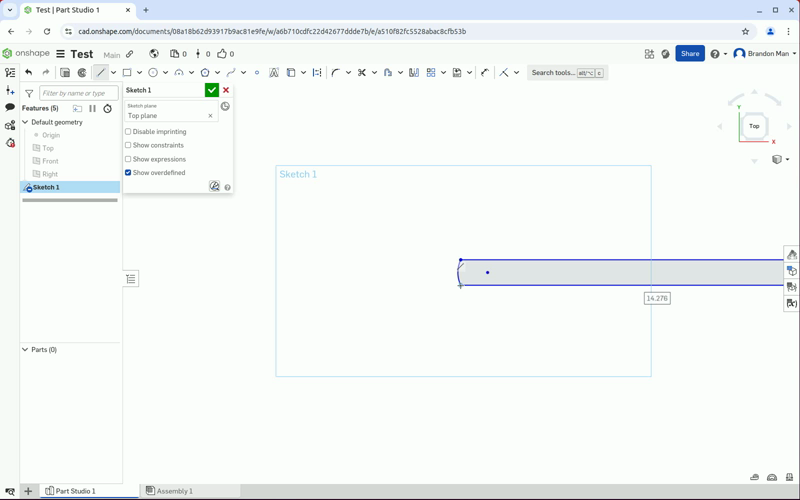
scroll(-6)
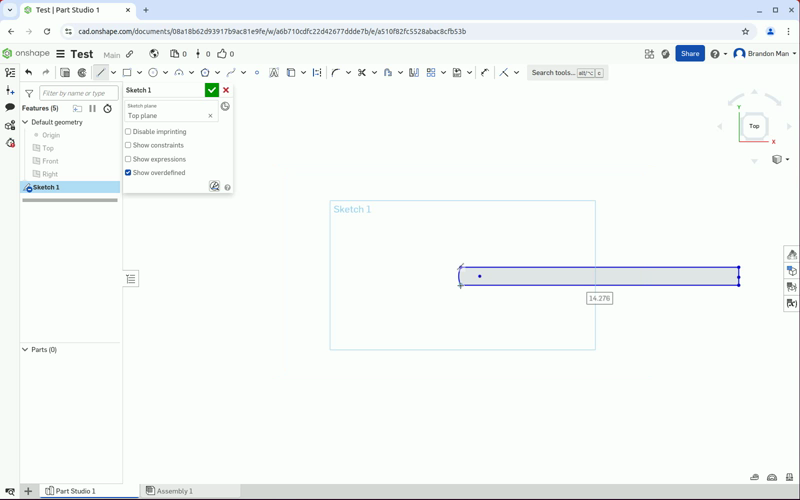
scroll(-6)
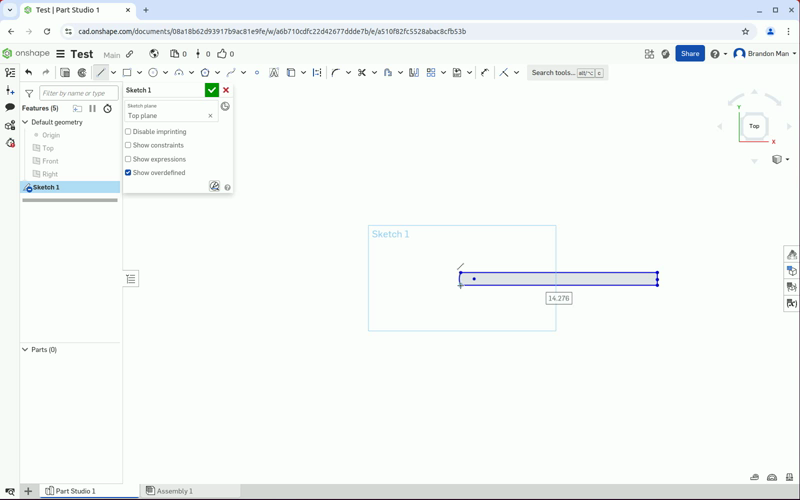
scroll(-6)
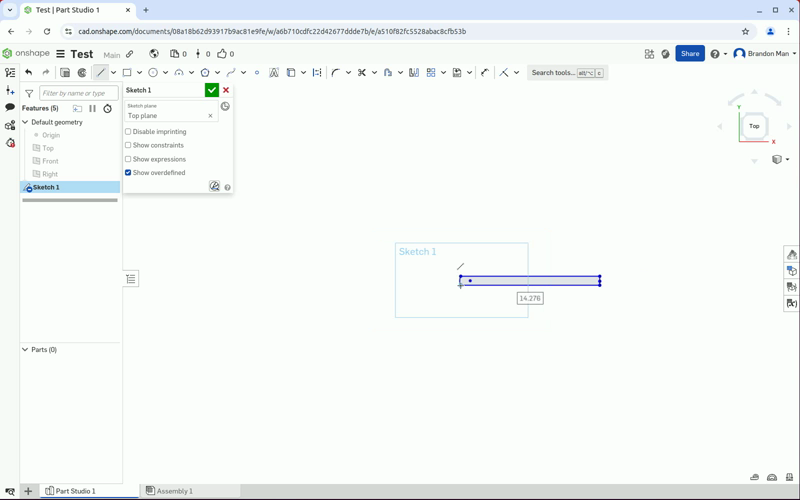
scroll(-6)
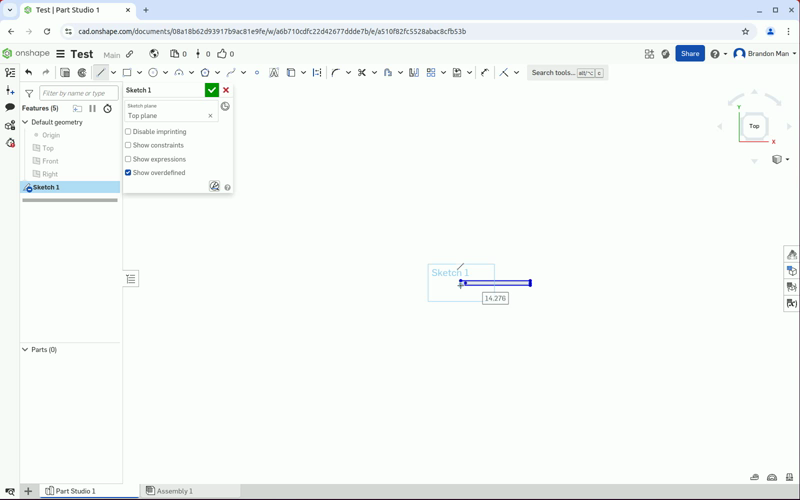
key_up(shift)
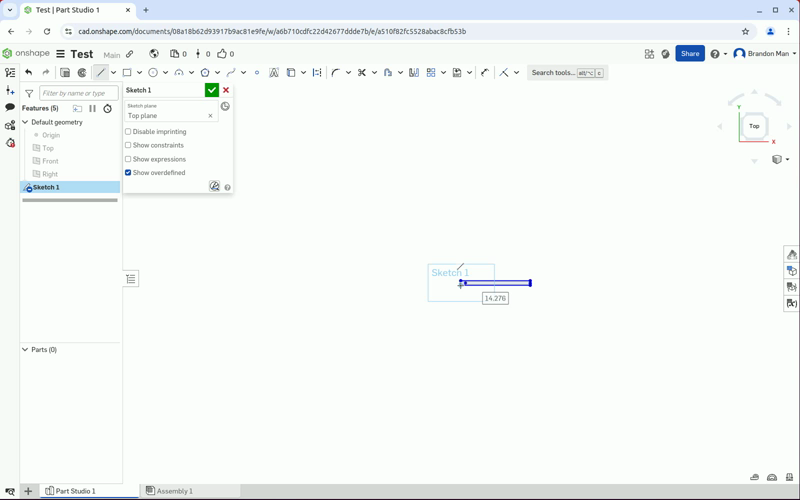
key(esc)
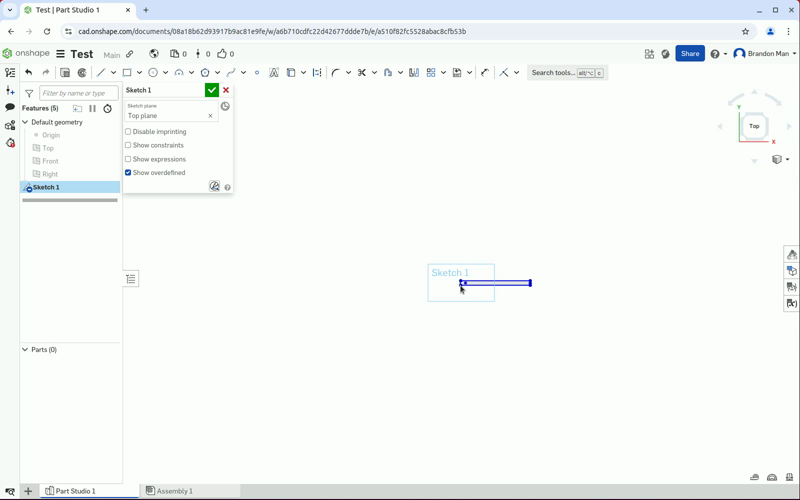
mouse_move(475, 281)
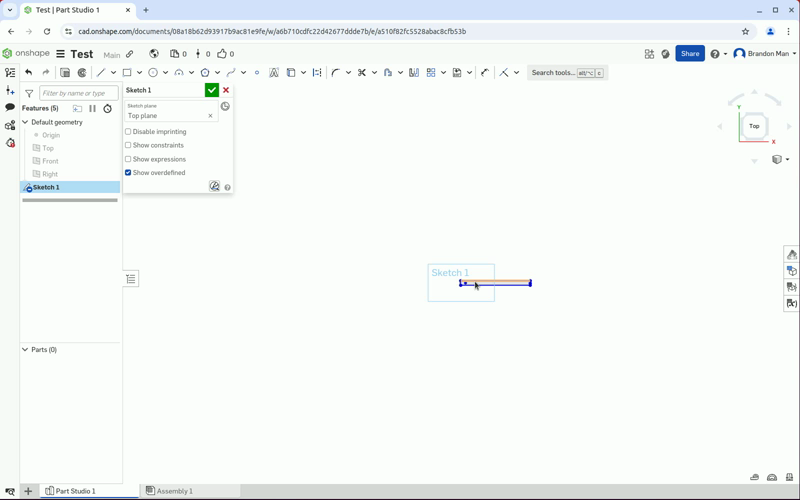
scroll(6)
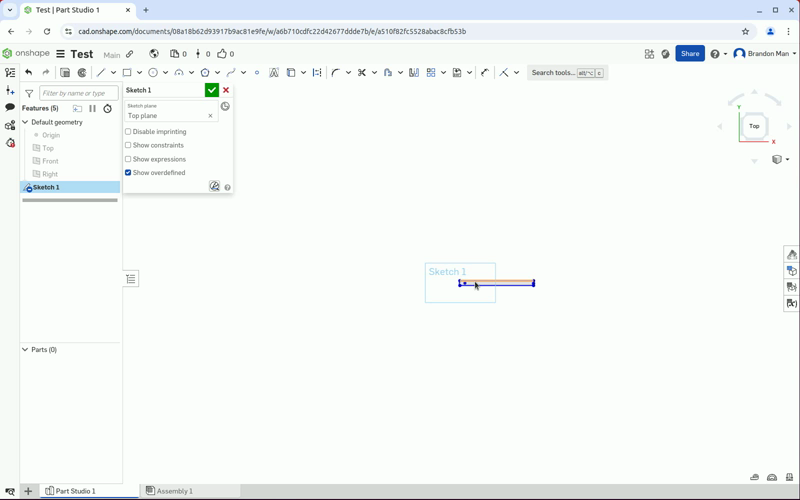
scroll(6)
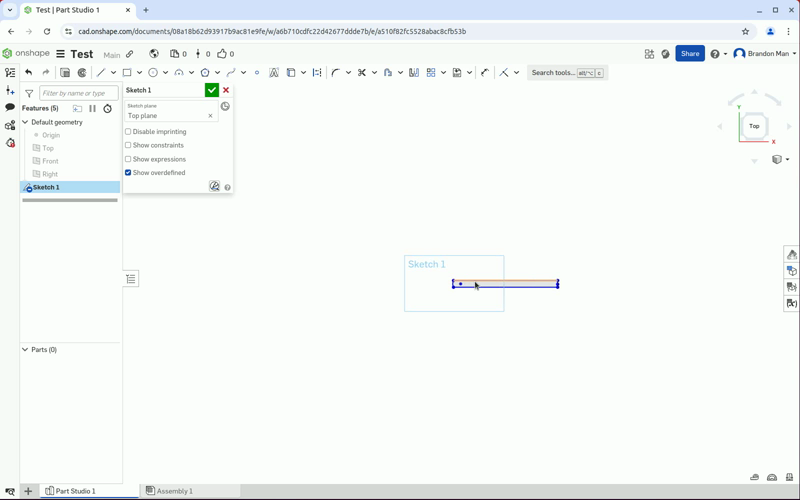
scroll(6)
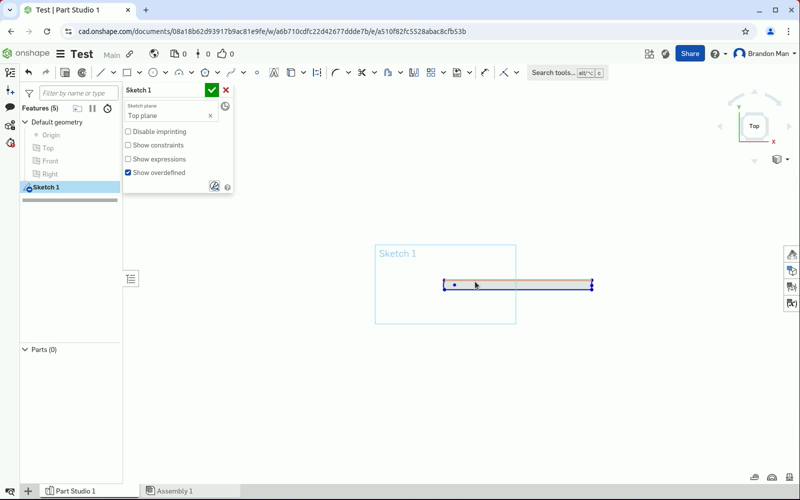
scroll(6)
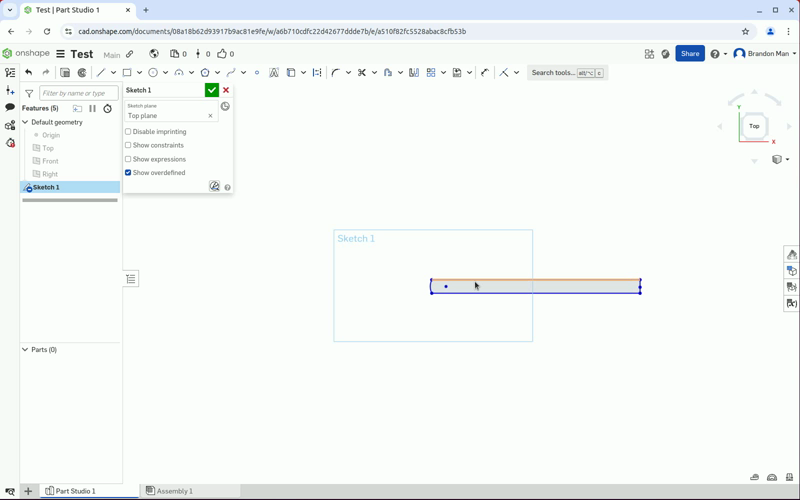
scroll(6)
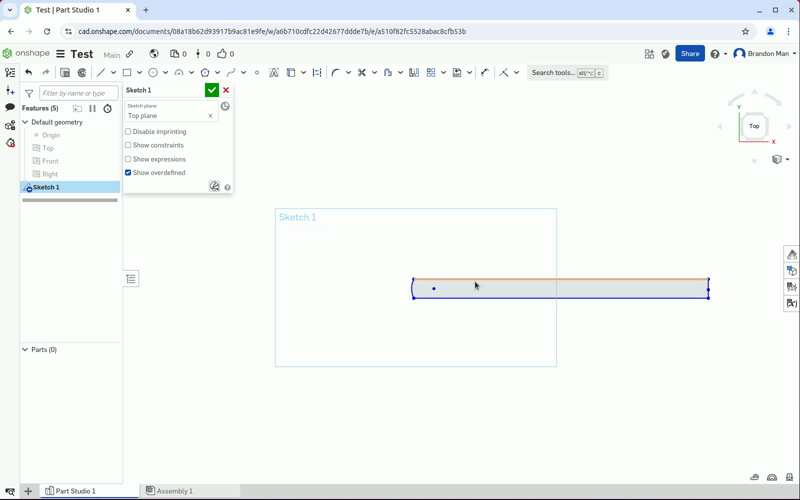
scroll(6)
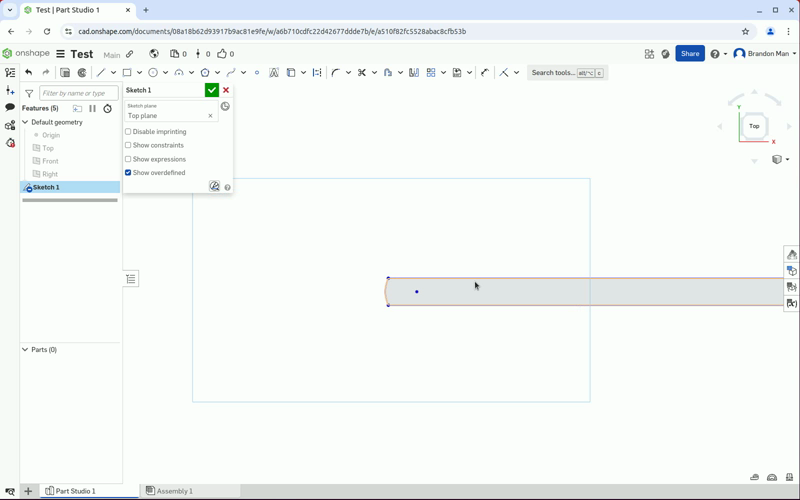
scroll(6)
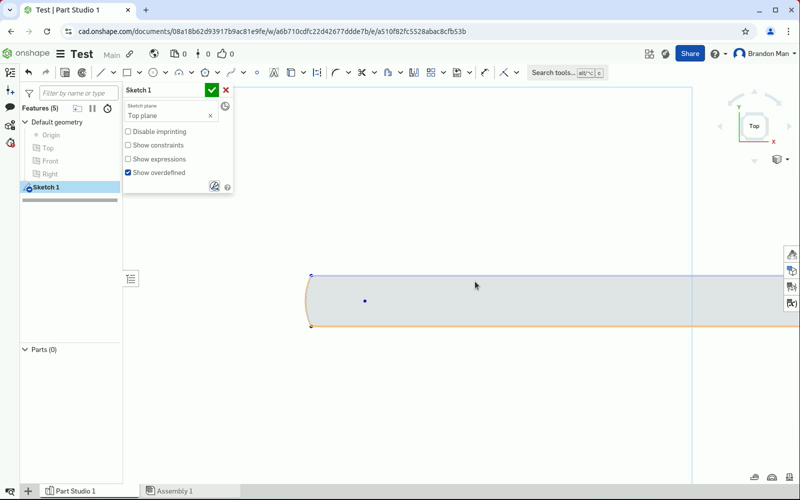
click(475, 281)
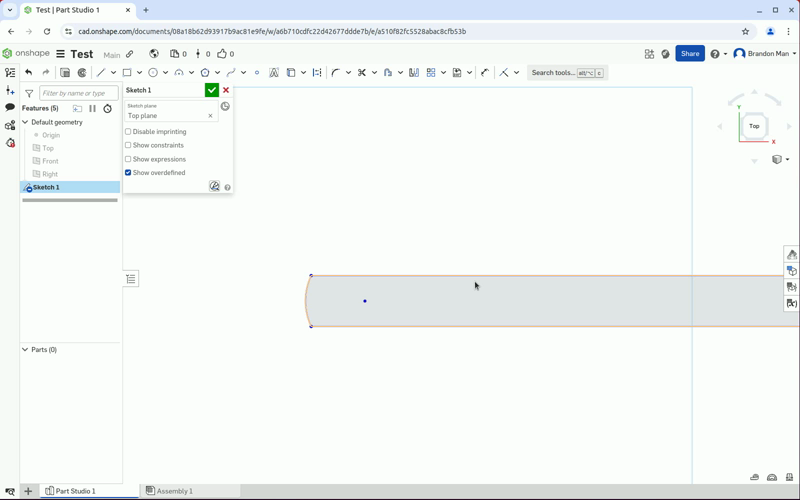
scroll(-6)
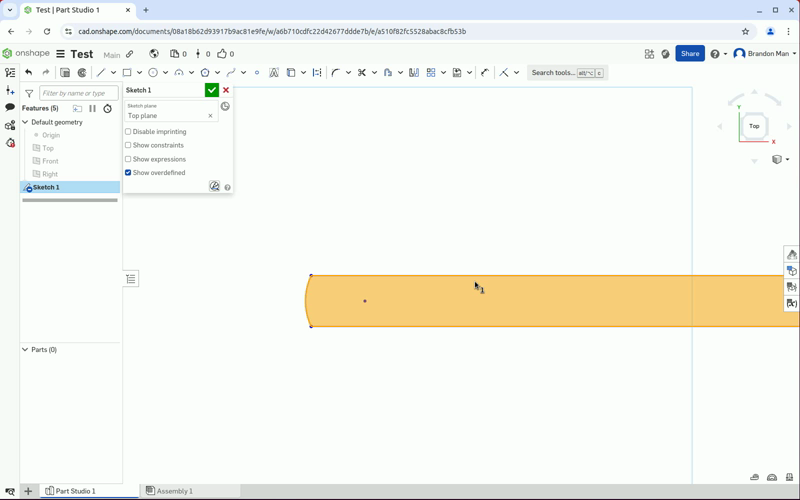
scroll(-6)
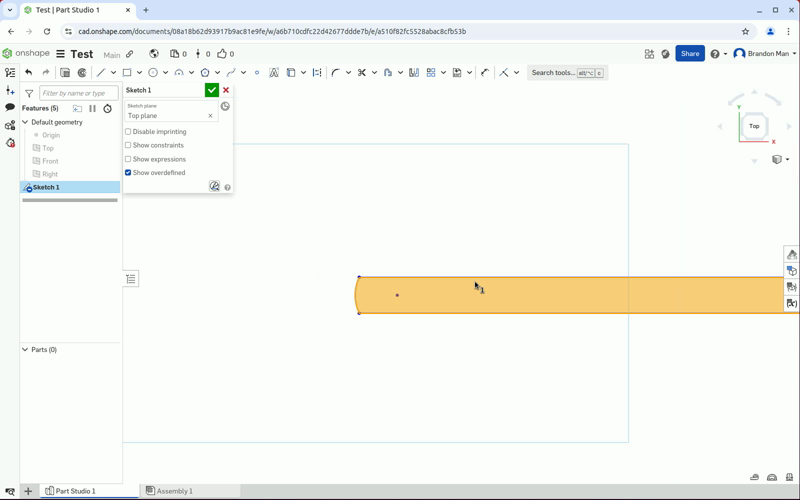
scroll(-6)
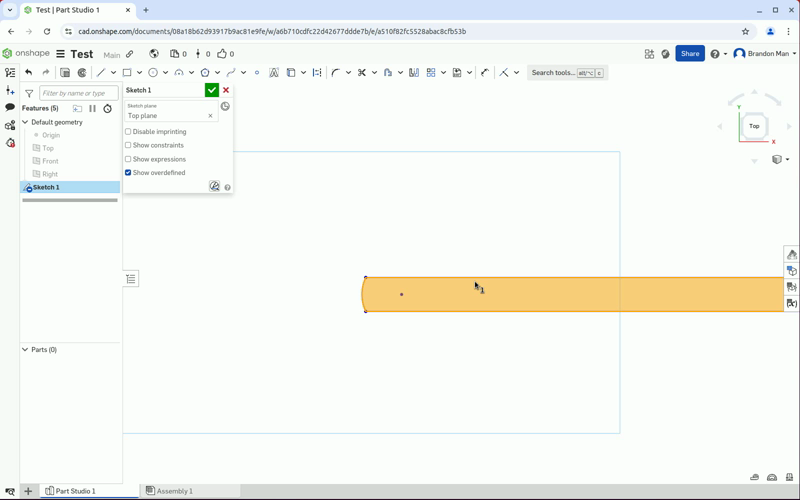
scroll(-6)
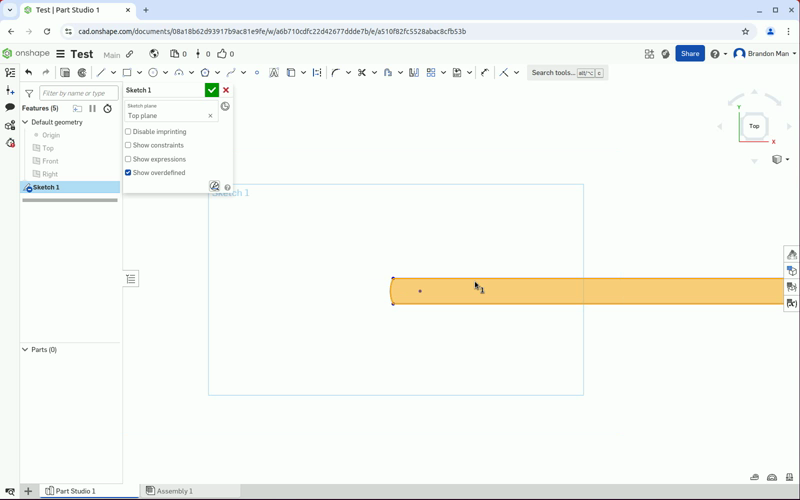
scroll(-6)
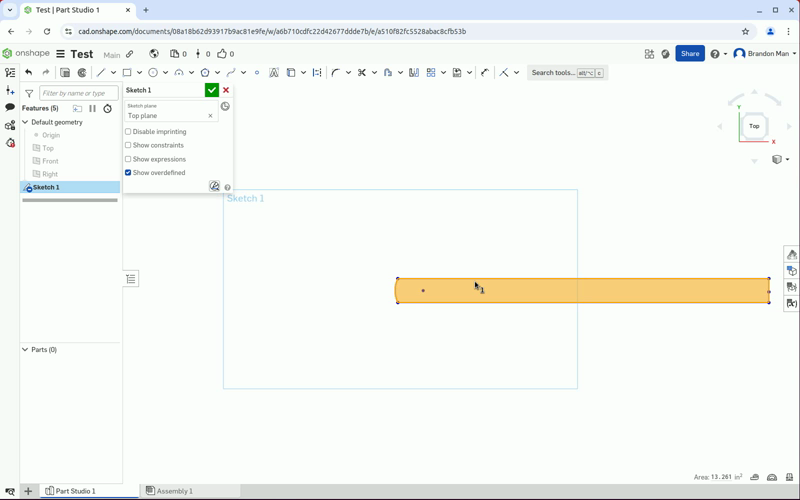
scroll(-6)
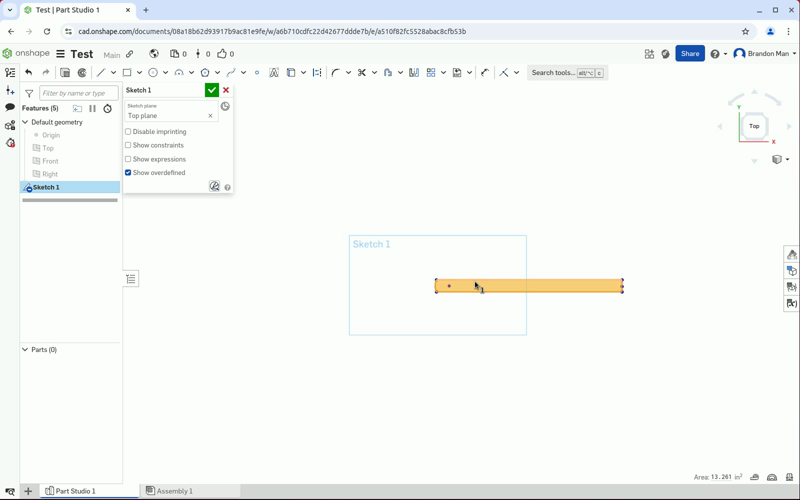
scroll(-6)
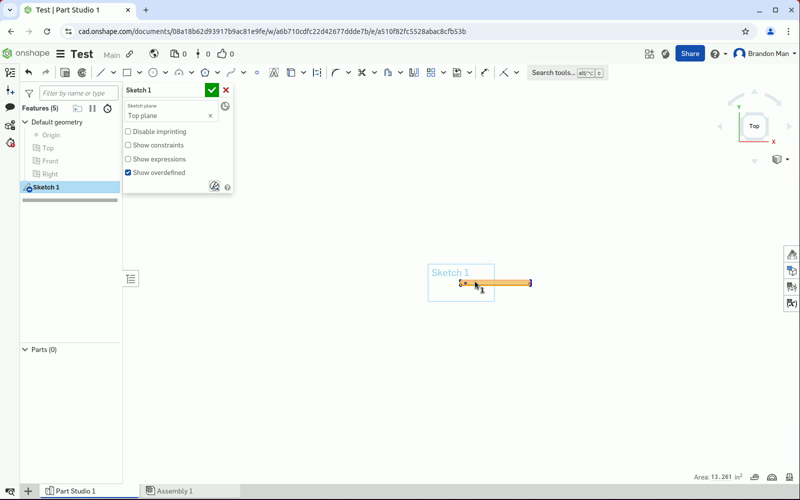
mouse_move(73, 352)
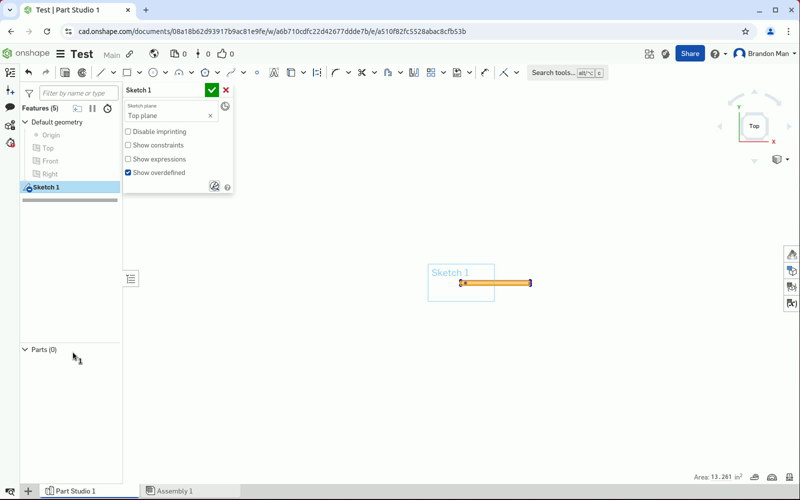
key(shift+y)
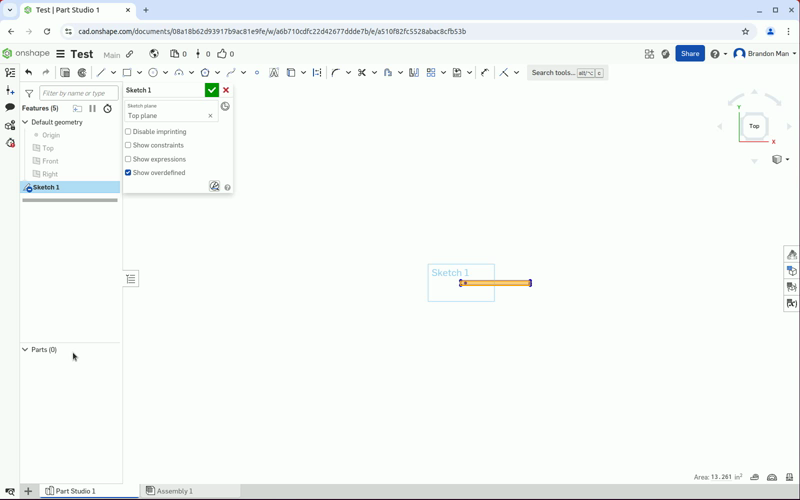
key(shift+e)
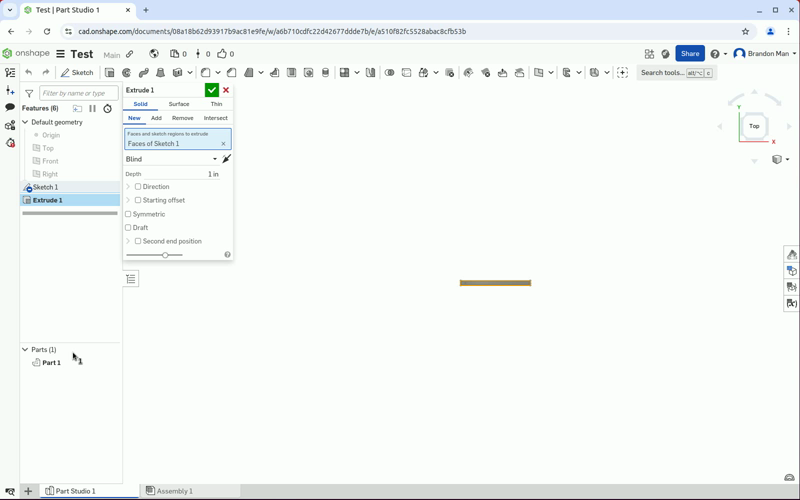
mouse_move(143, 106)
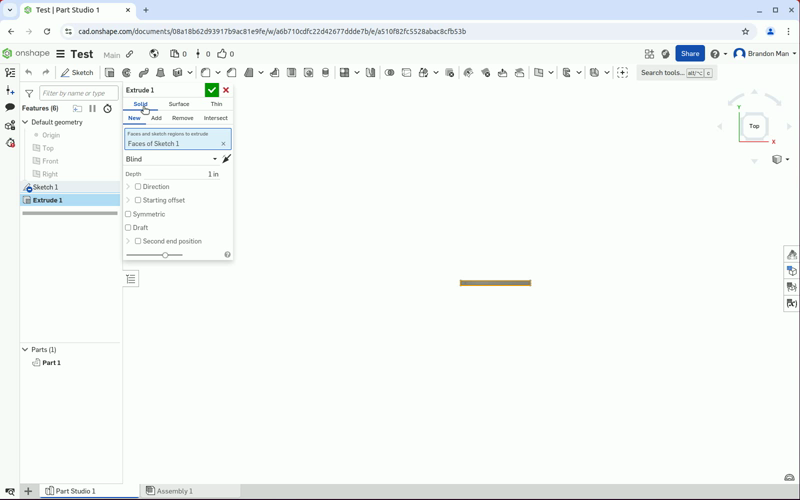
click(143, 106)
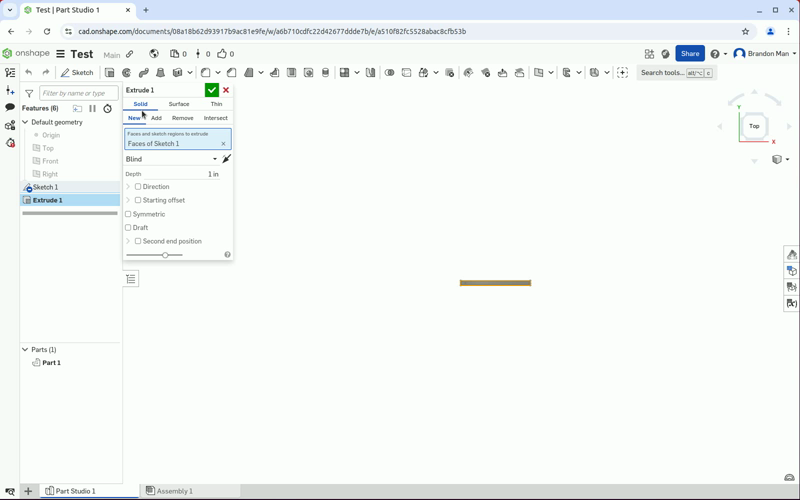
mouse_move(137, 120)
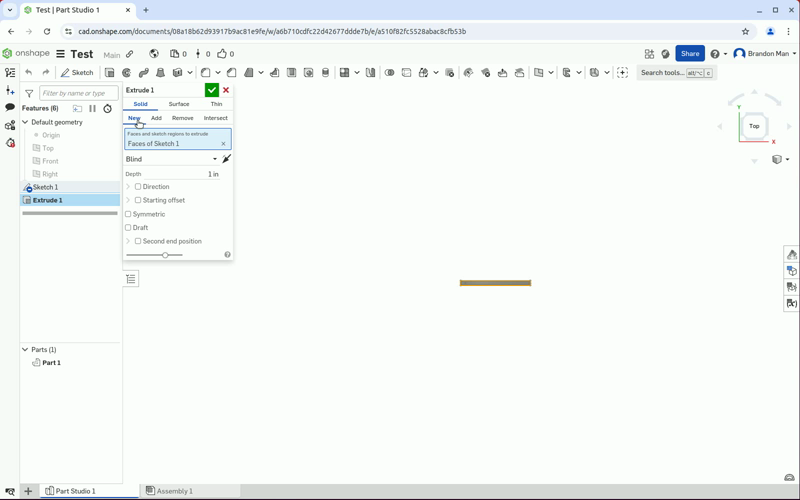
click(137, 120)
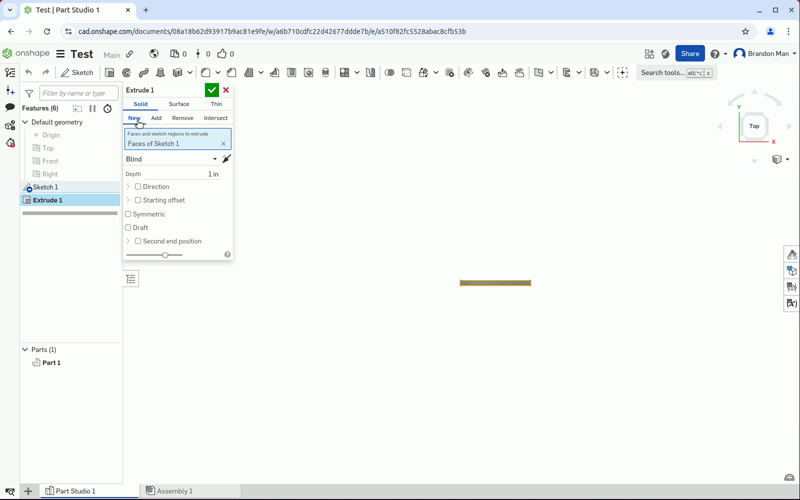
key(tab, 4)
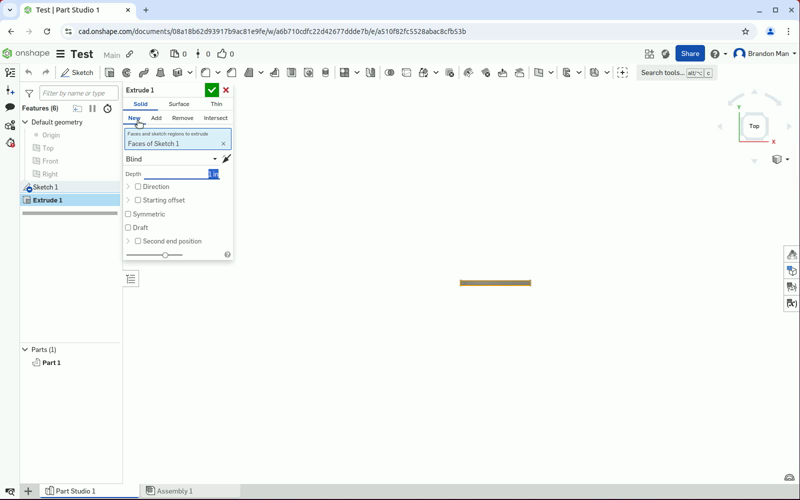
text(25.034)
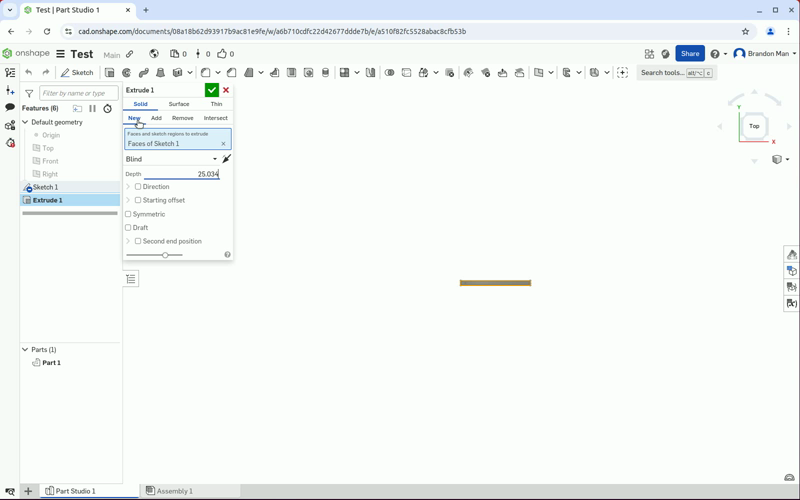
key(enter)
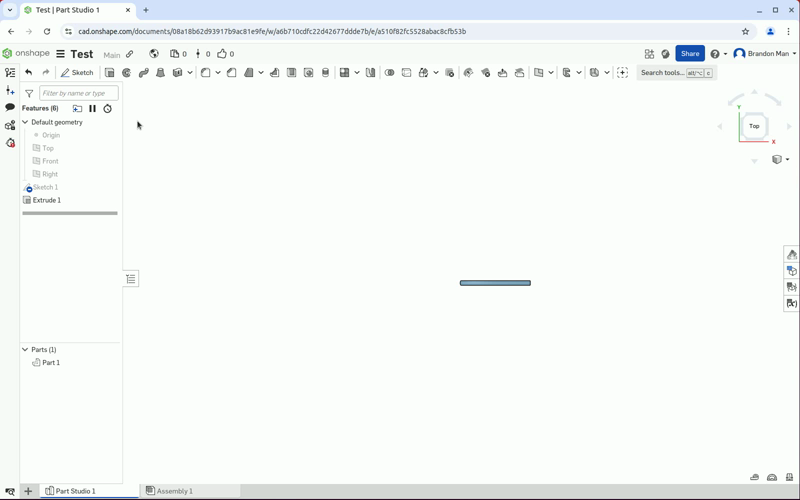
key(shift+h)
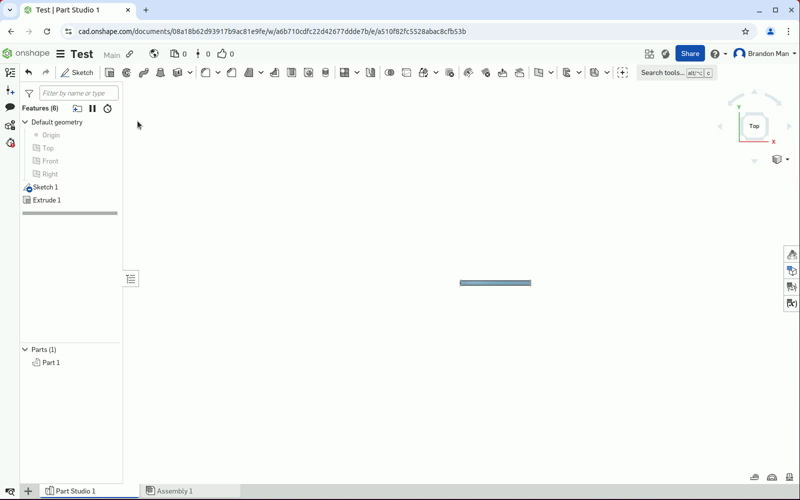
key(shift+h)
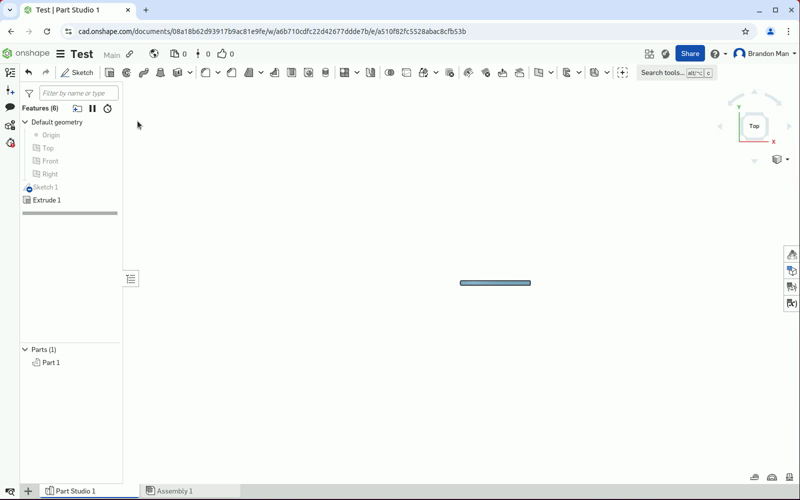
mouse_move(73, 189)
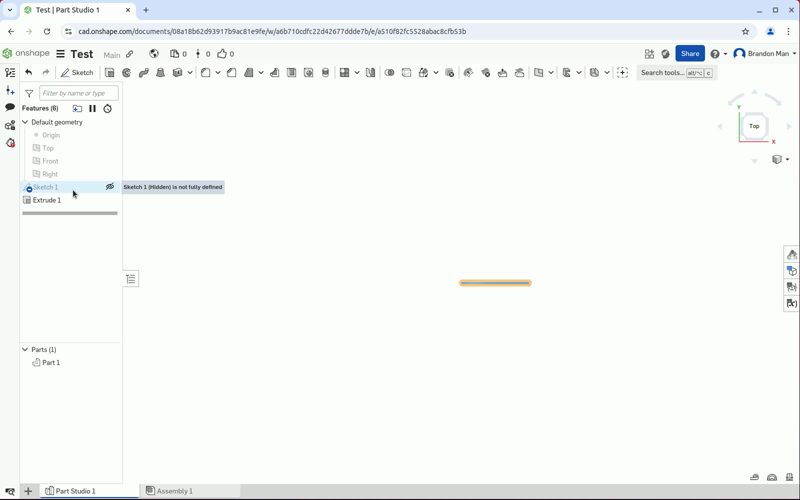
click(73, 189)
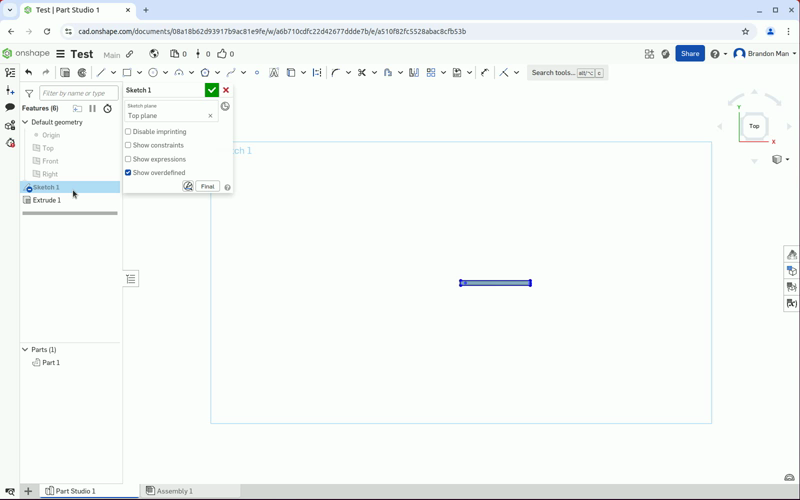
mouse_move(229, 92)
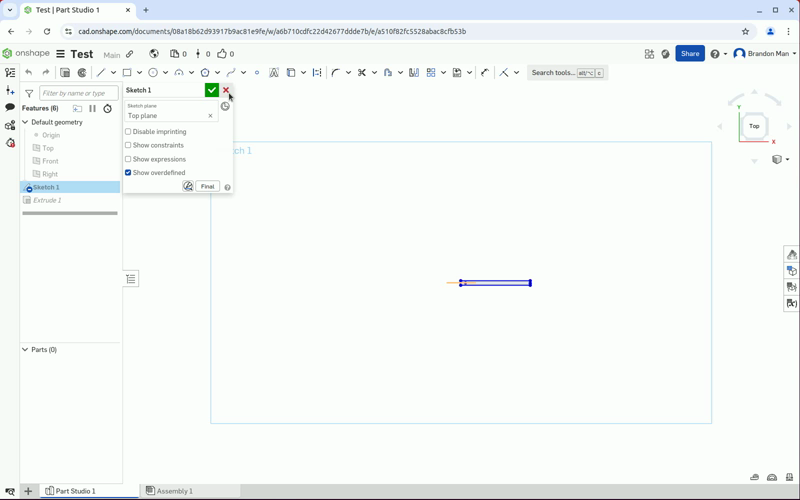
click(229, 92)
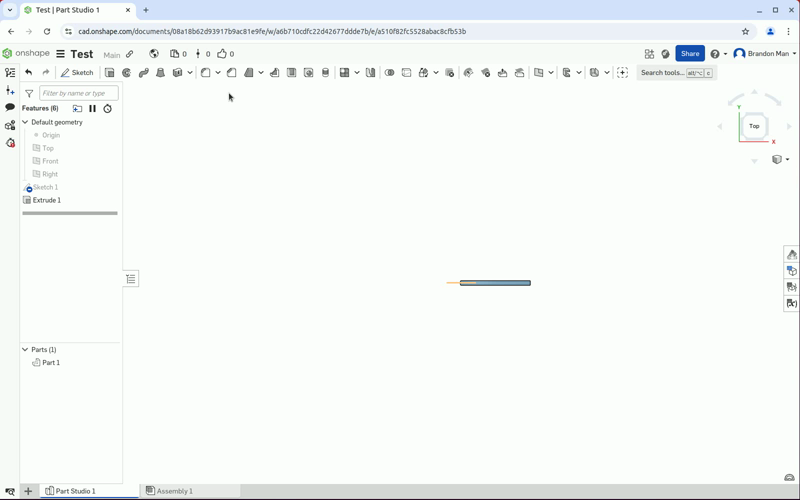
mouse_move(73, 352)
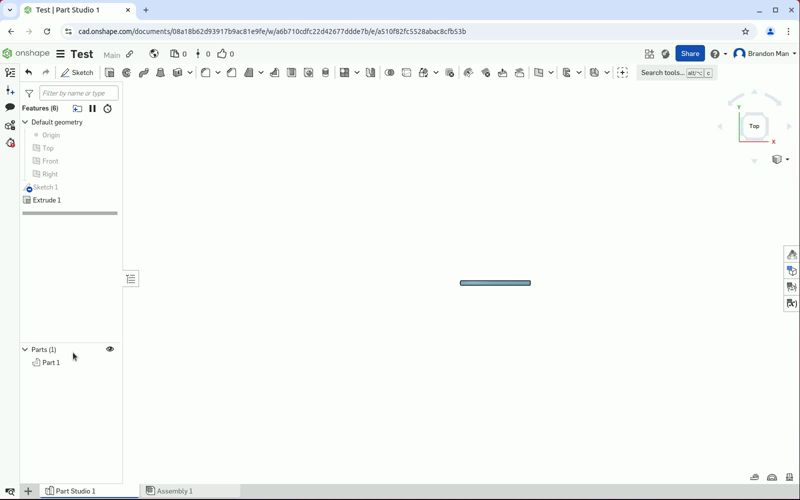
key(y)
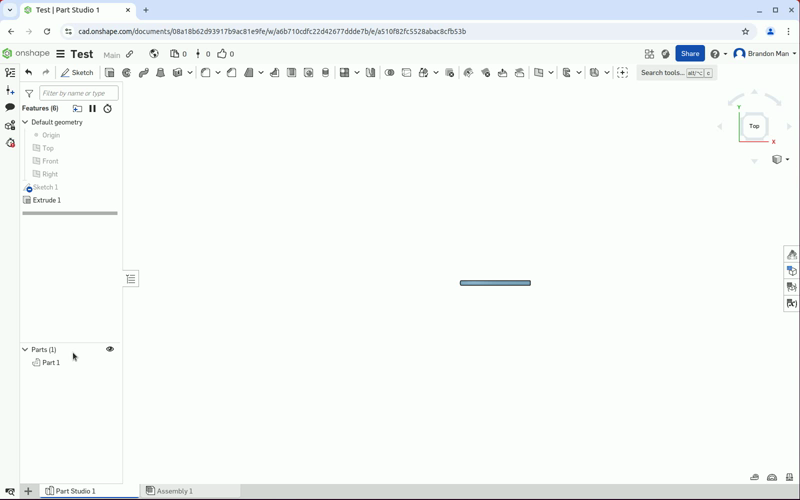
key(shift+p)
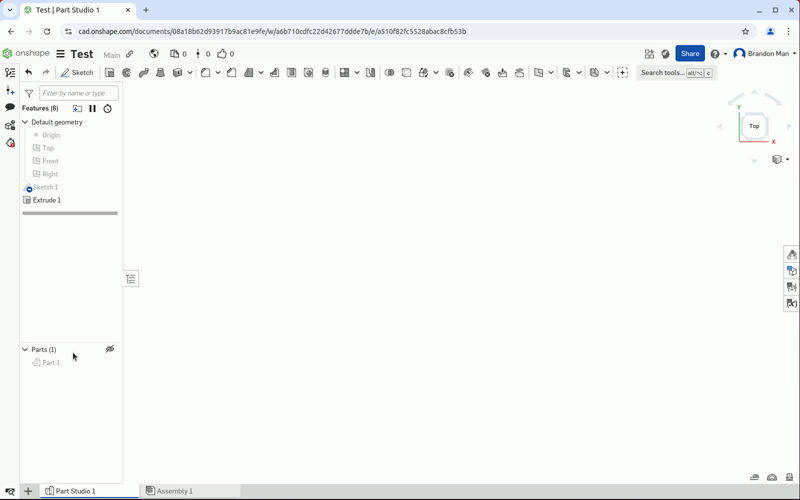
key(space)
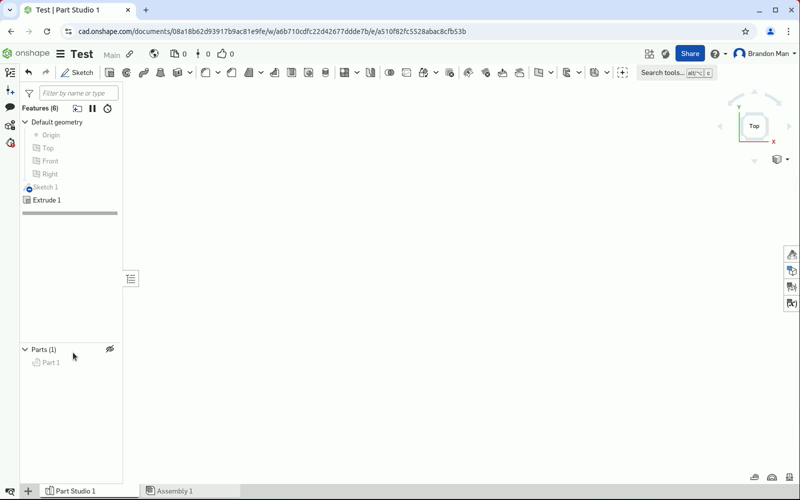
key_down(shift)
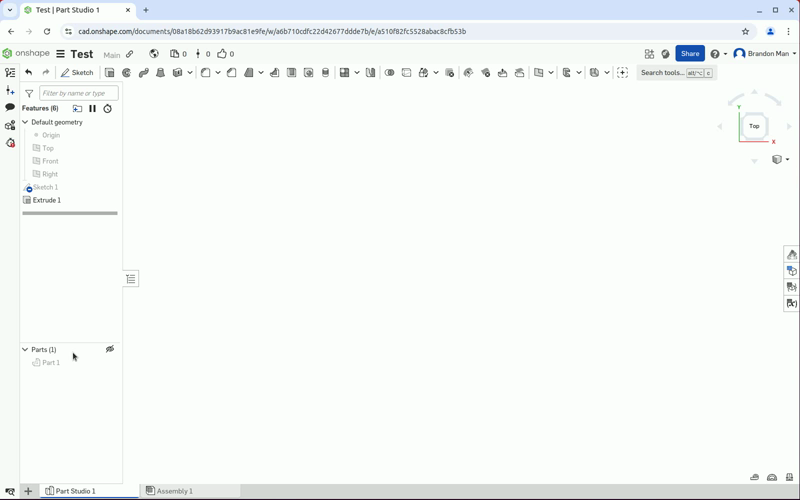
key(up)
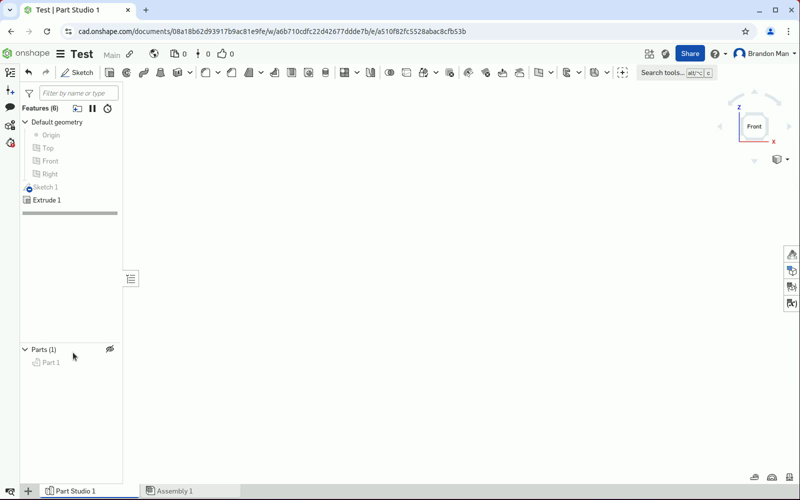
key_up(shift)
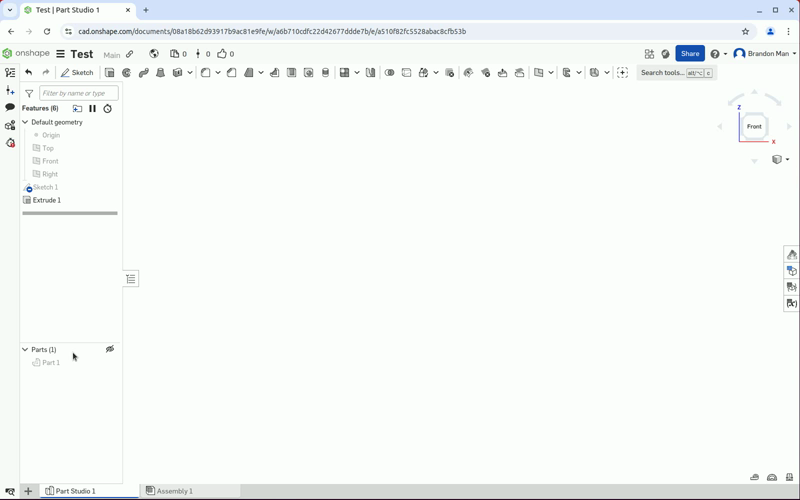
mouse_move(73, 352)
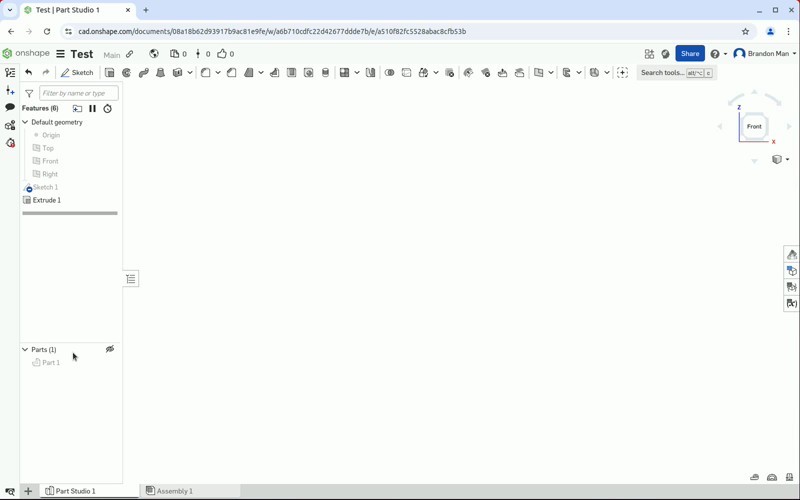
key(shift+y)
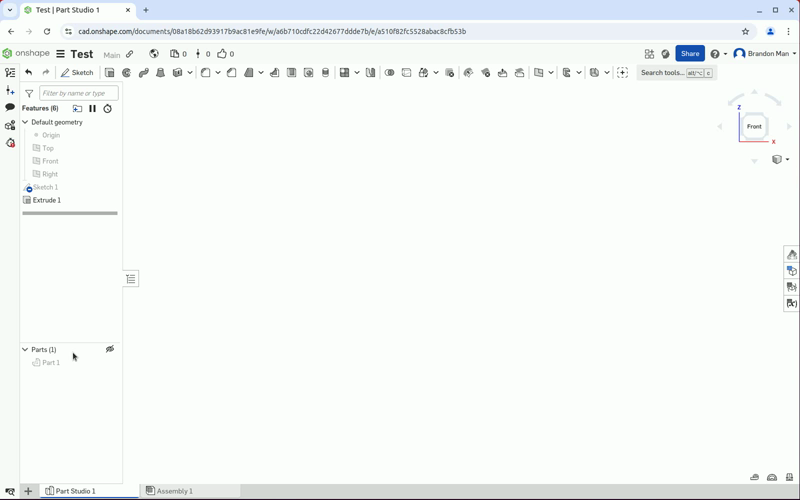
key(shift+s)
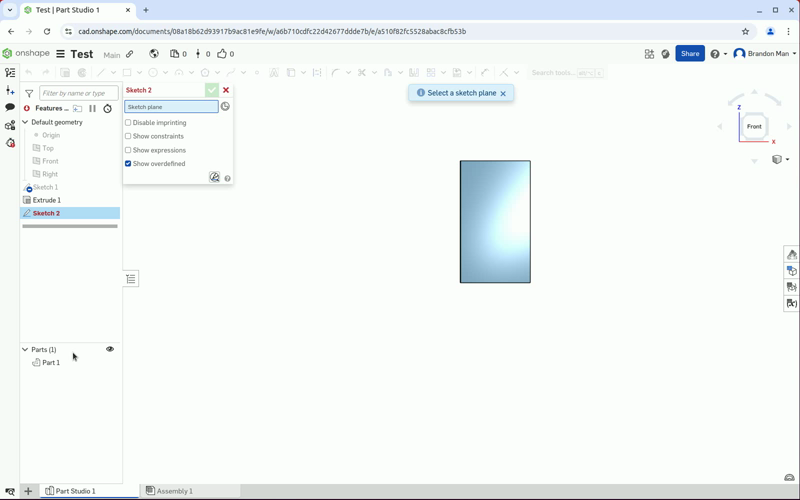
mouse_move(73, 163)
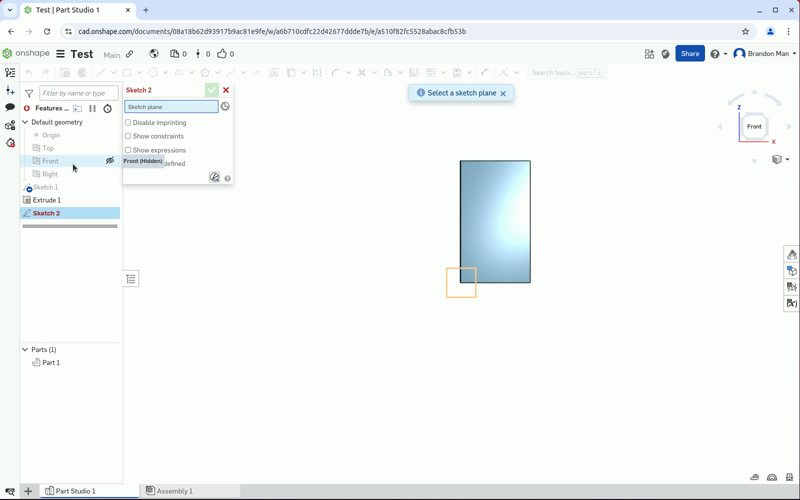
click(73, 163)
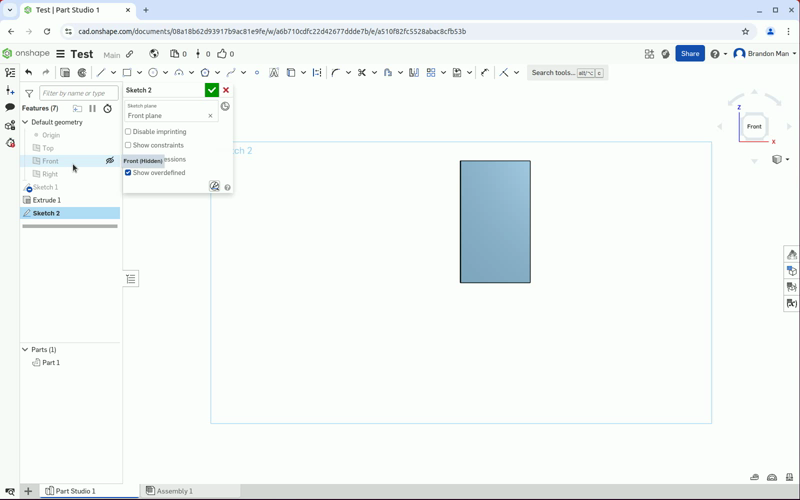
mouse_move(73, 352)
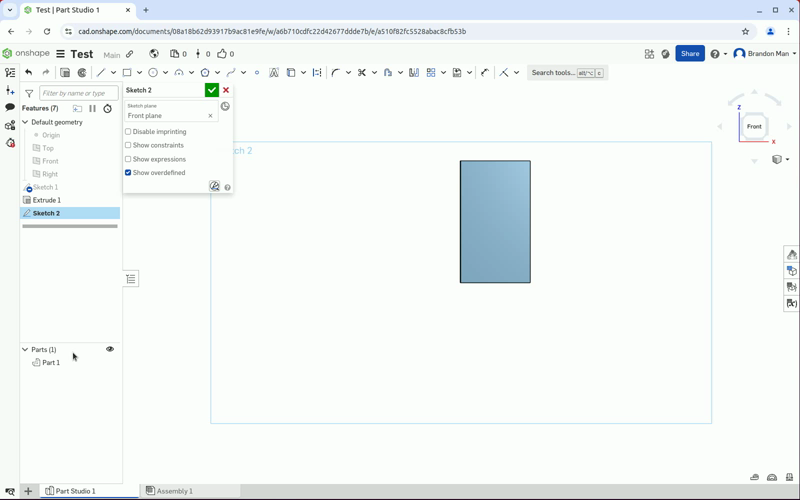
key(y)
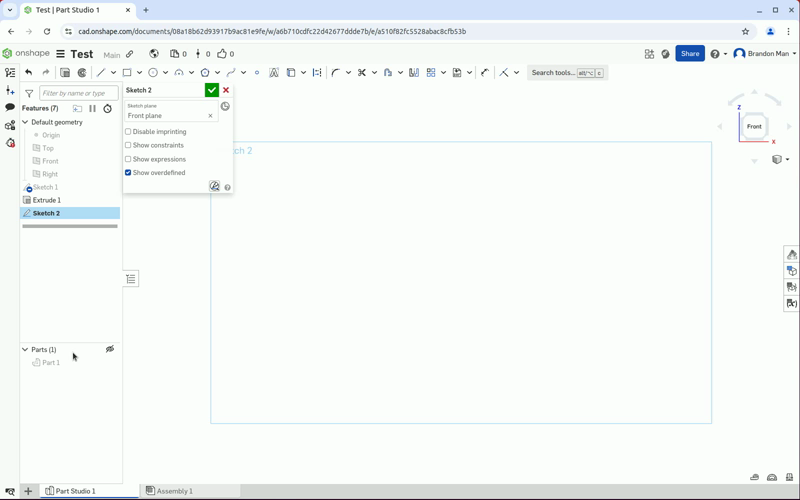
key(l)
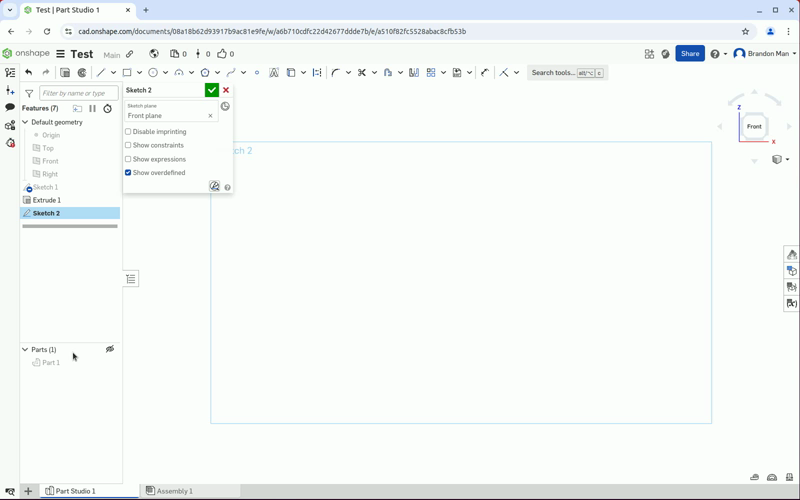
key_down(shift)
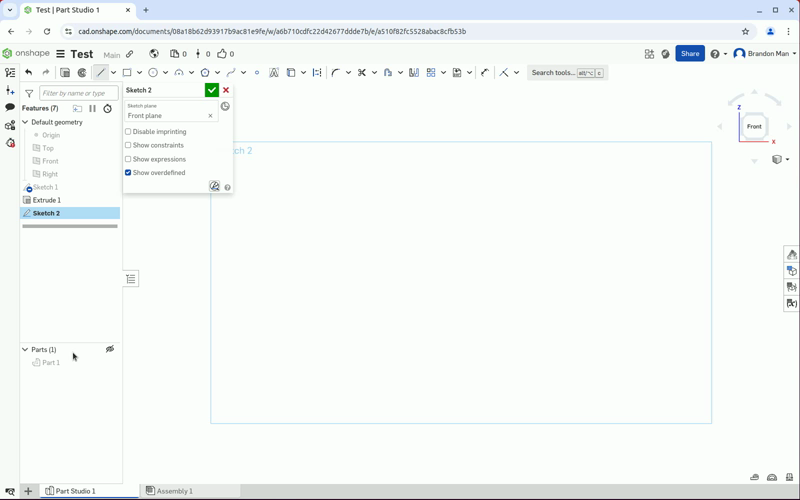
mouse_move(439, 145)
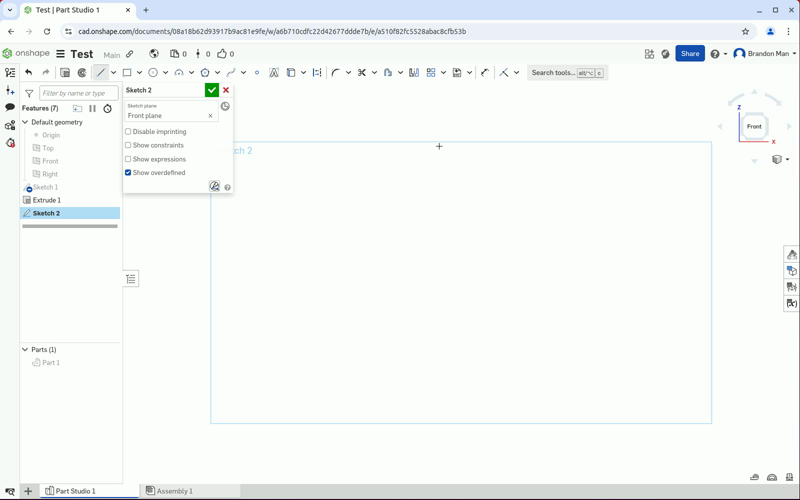
click(439, 145)
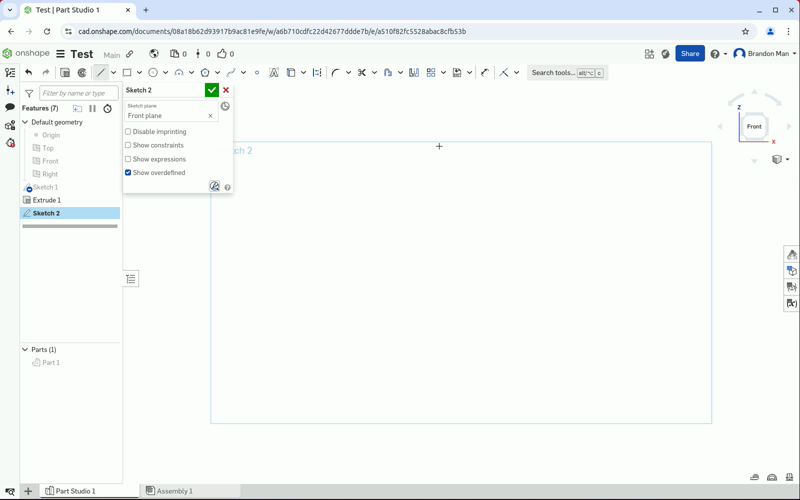
key_up(shift)
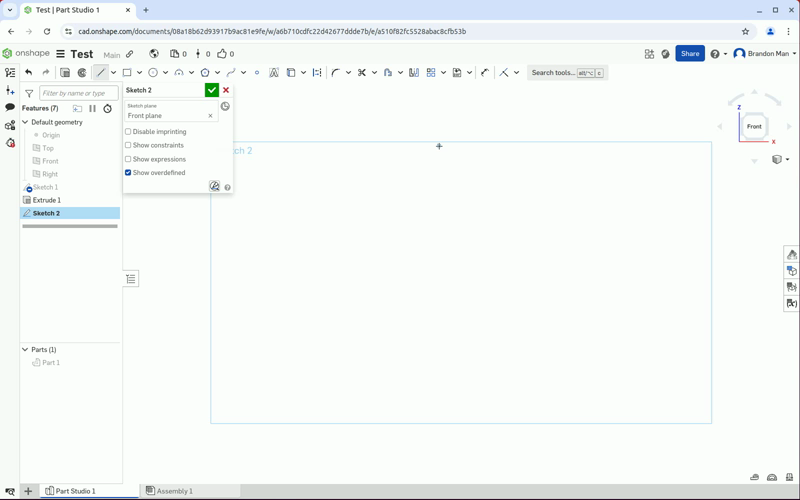
key_down(shift)
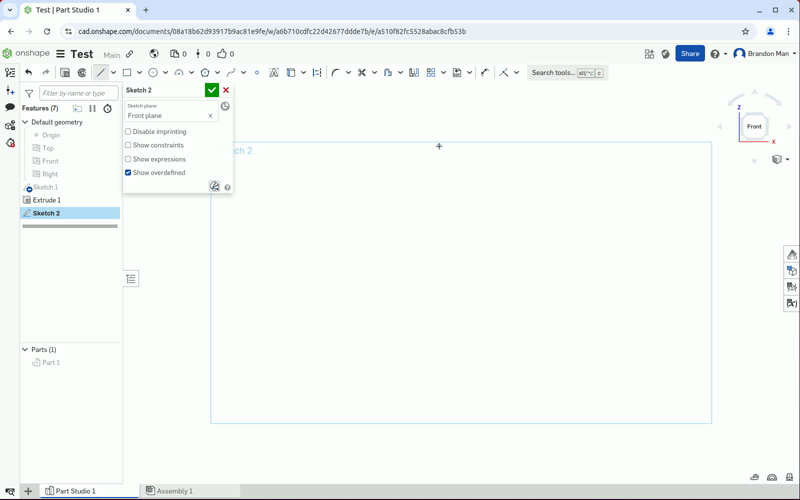
mouse_move(548, 274)
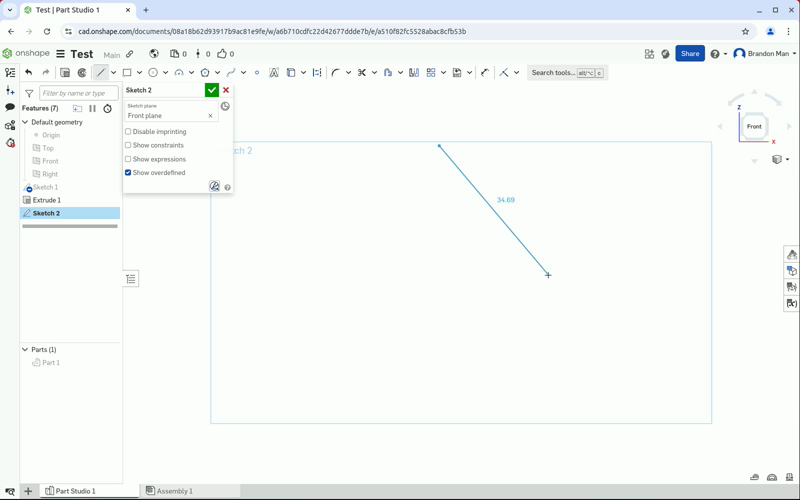
click(548, 274)
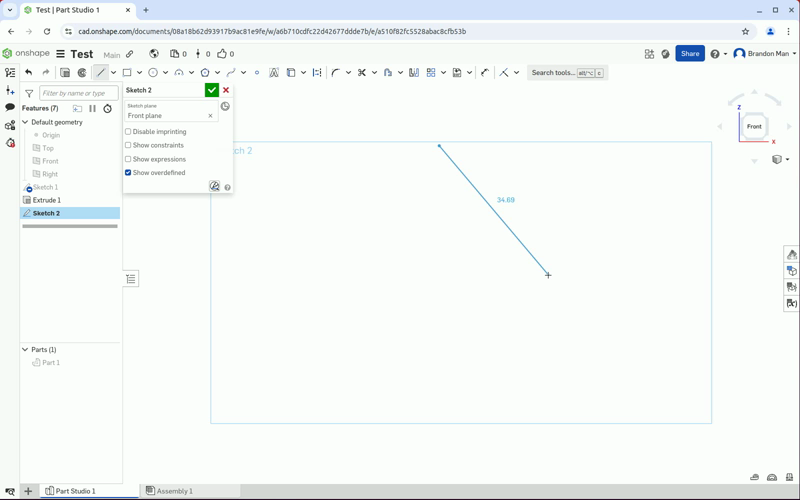
key_up(shift)
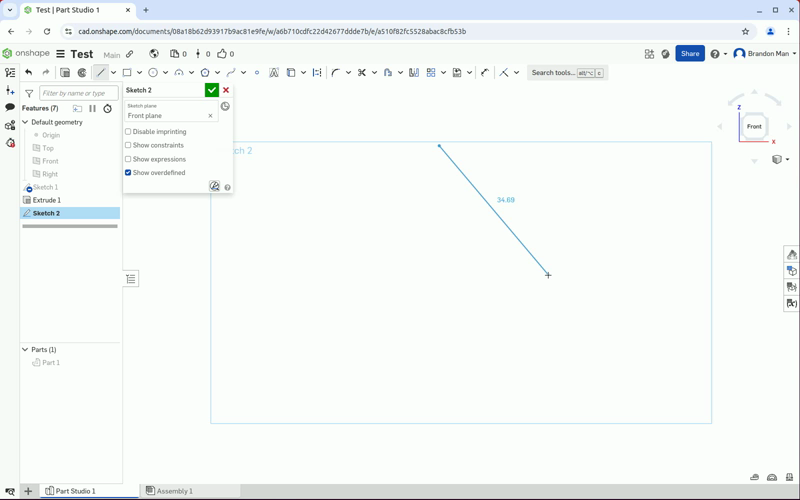
key_down(shift)
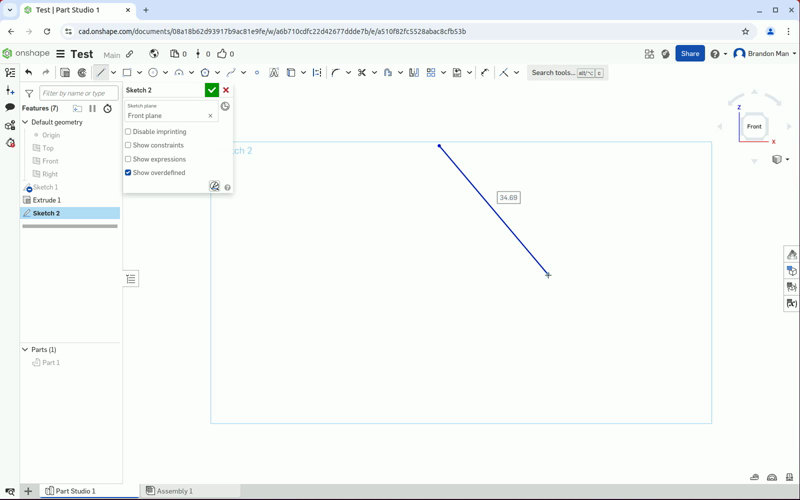
mouse_move(548, 145)
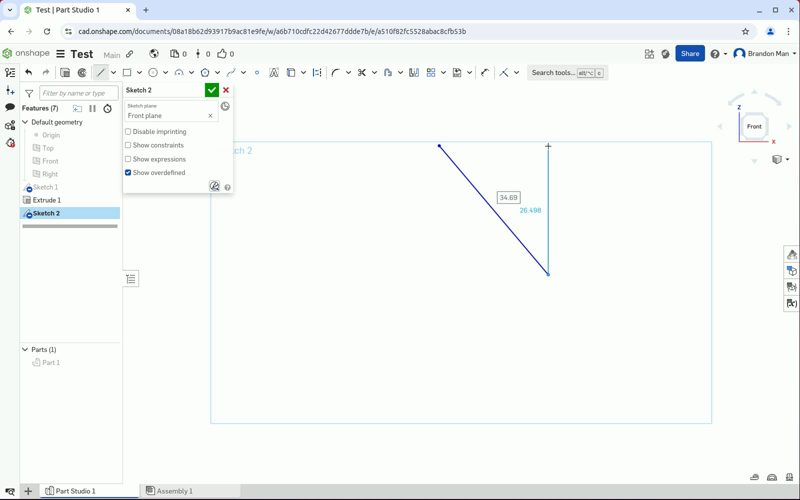
click(548, 145)
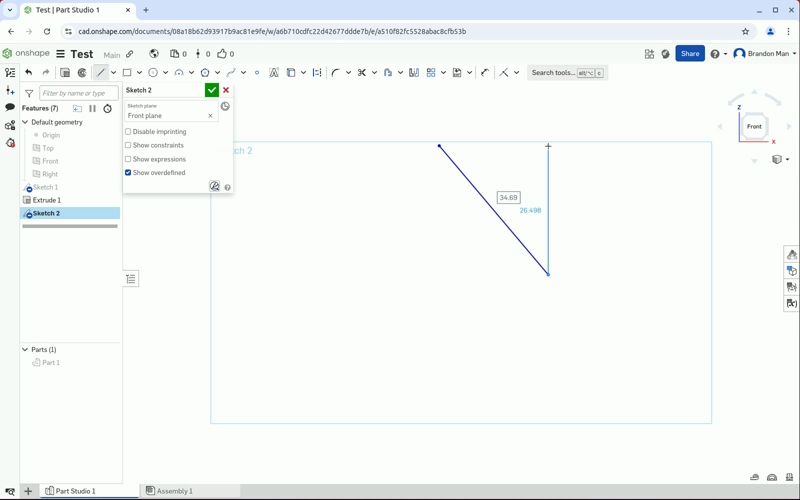
key_up(shift)
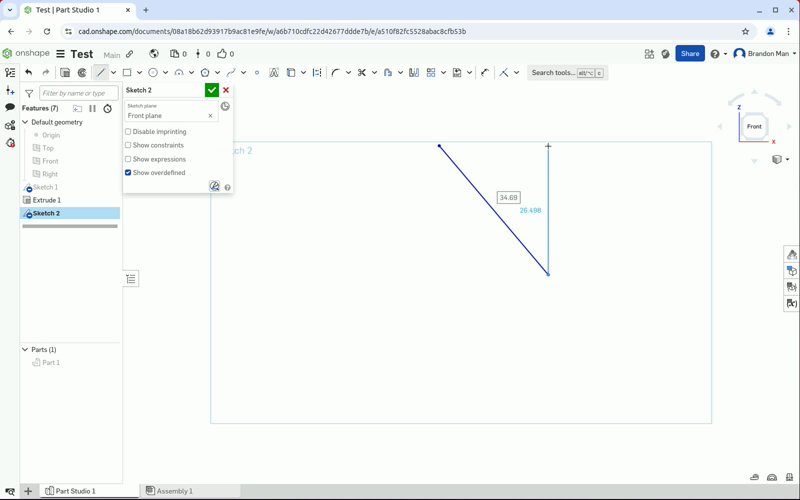
key_down(shift)
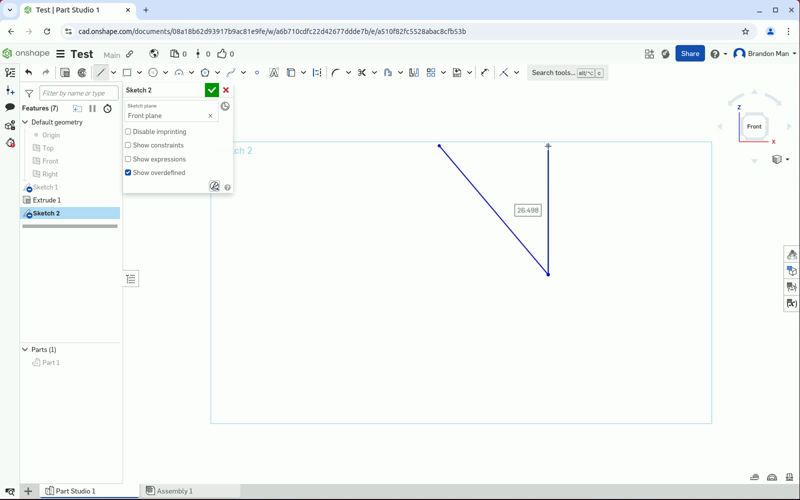
mouse_move(439, 145)
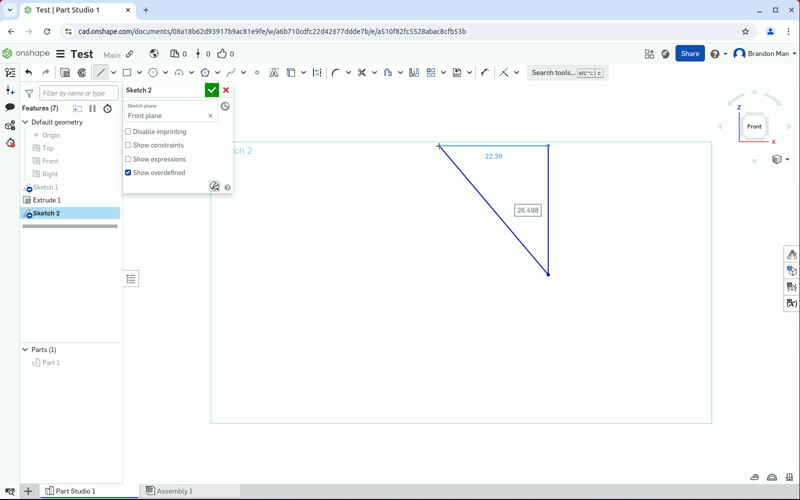
key_up(shift)
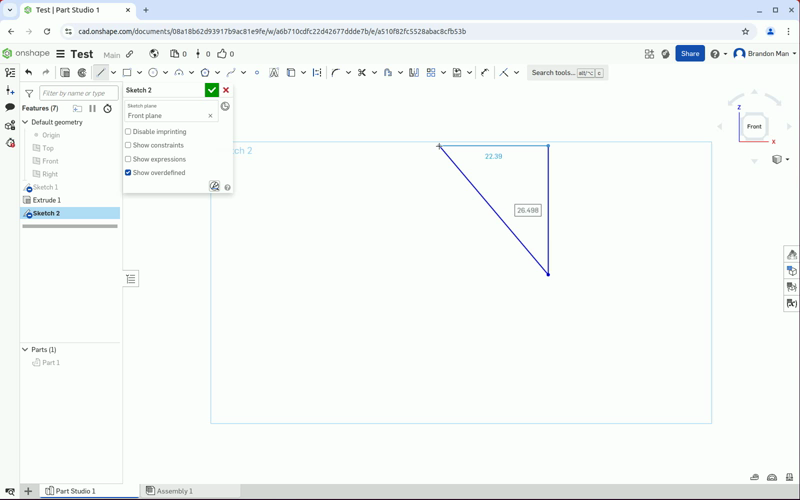
click(439, 145)
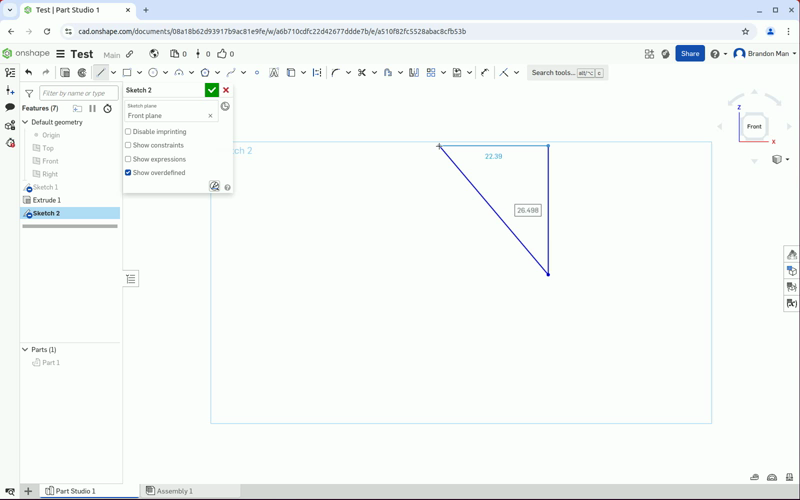
key(esc)
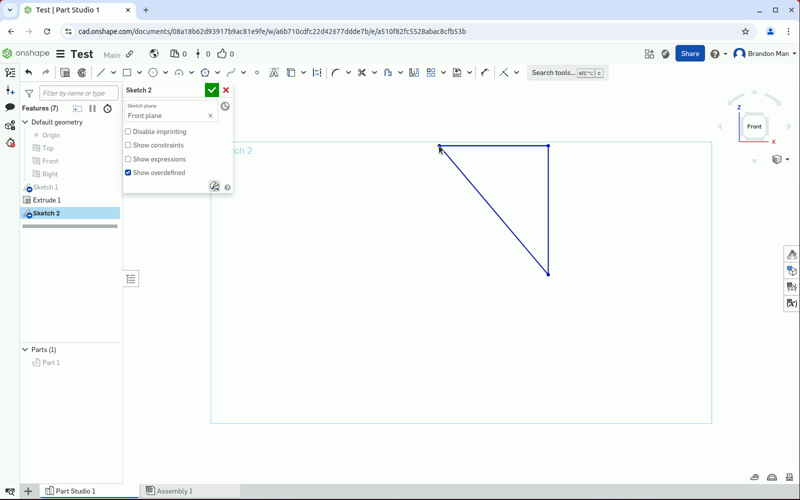
mouse_move(516, 191)
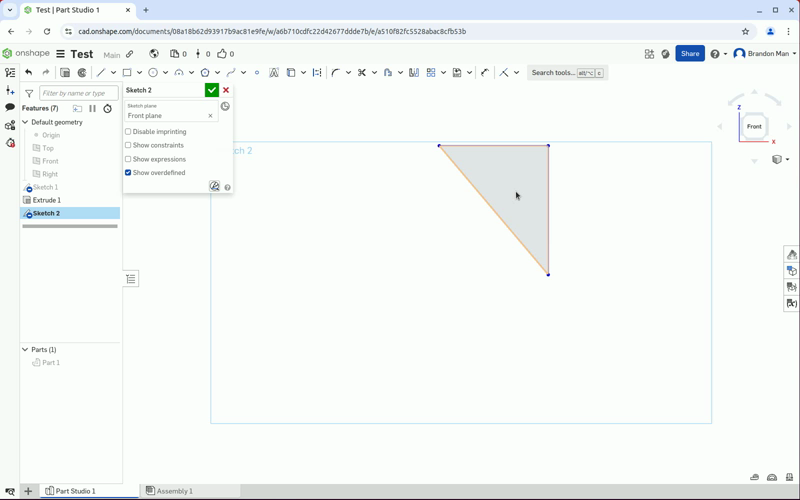
click(516, 191)
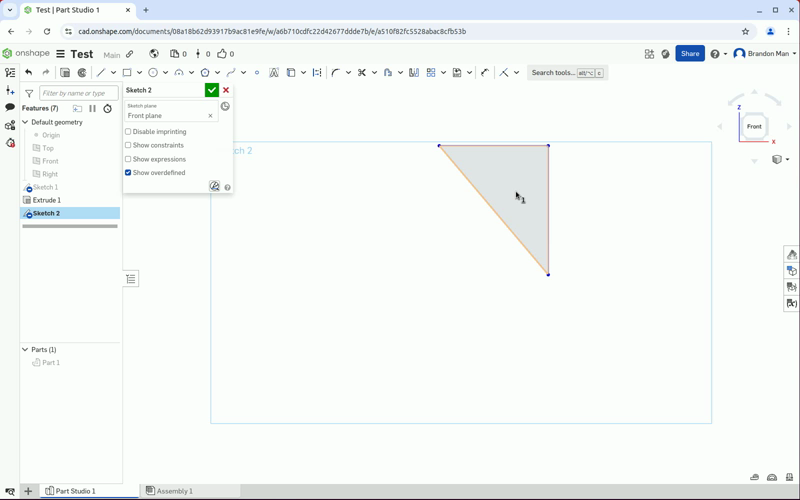
mouse_move(73, 352)
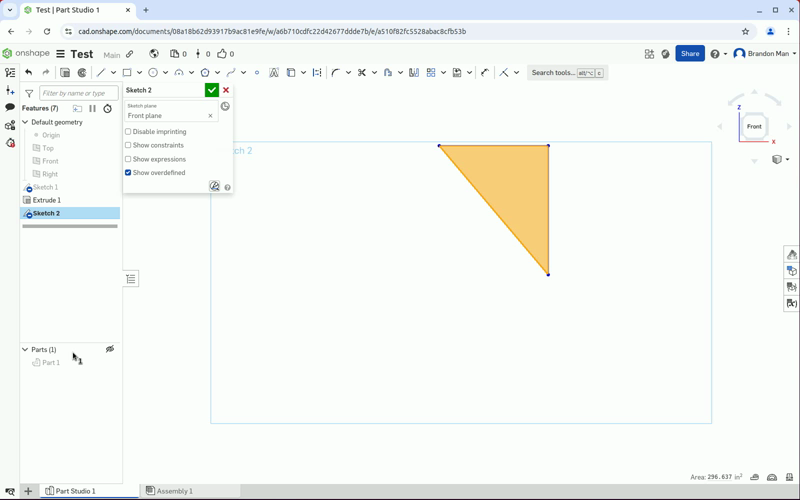
key(shift+y)
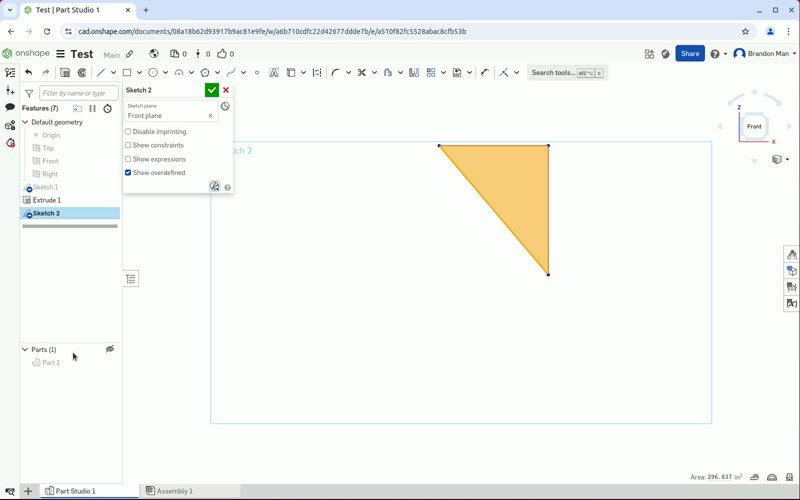
key(shift+e)
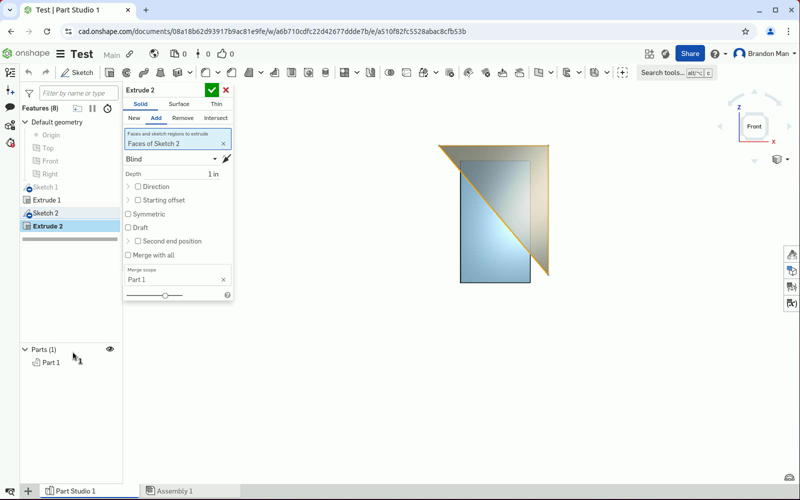
mouse_move(143, 106)
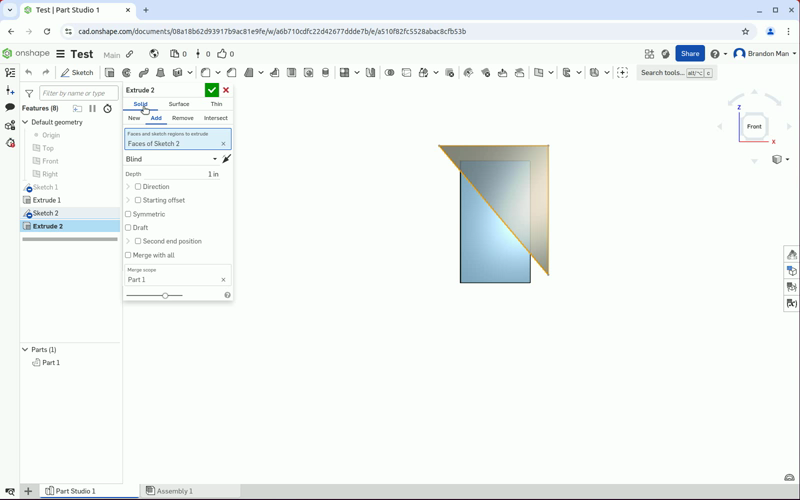
click(143, 106)
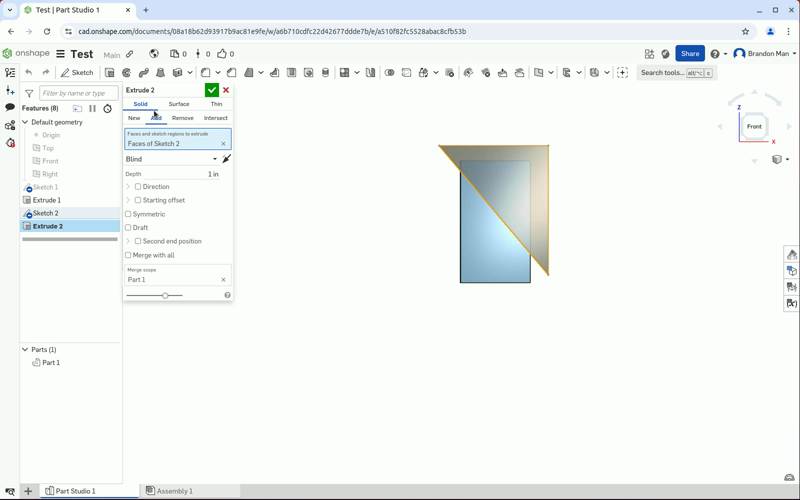
mouse_move(186, 120)
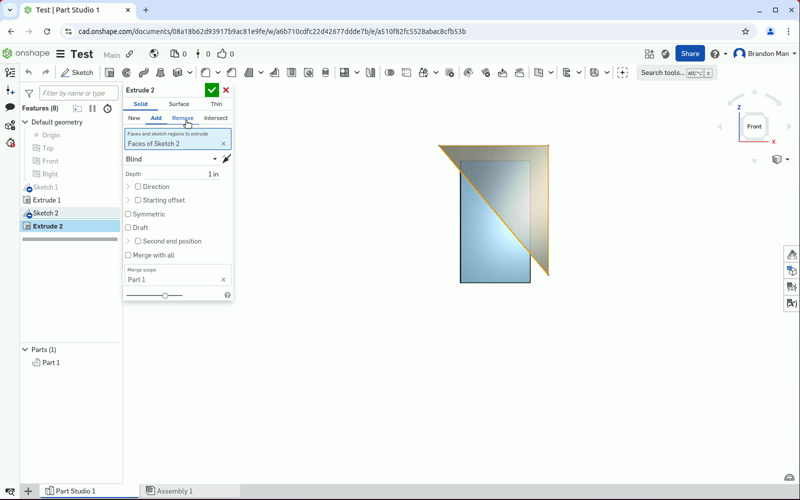
click(186, 120)
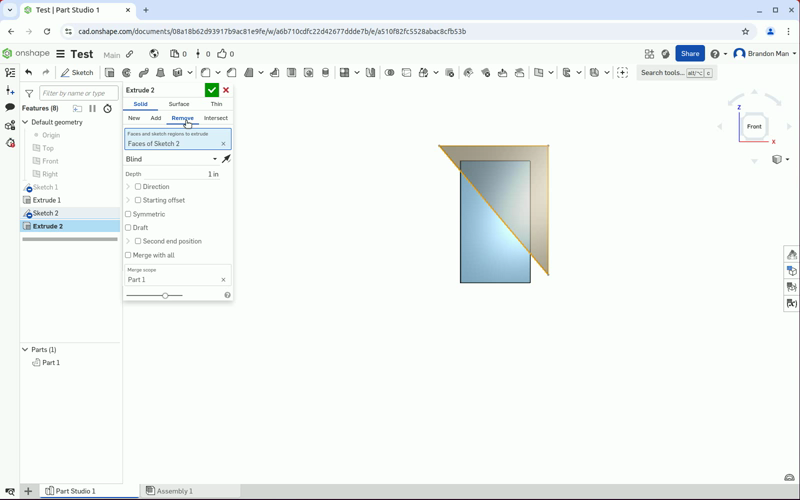
key(tab, 4)
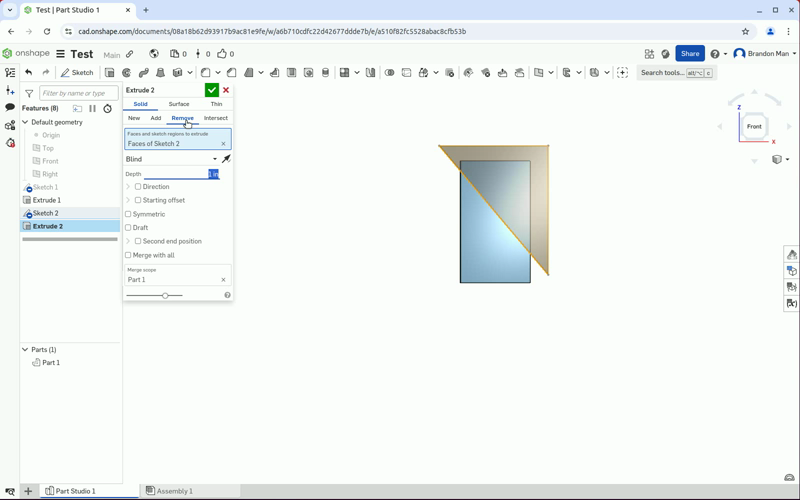
text(7.222)
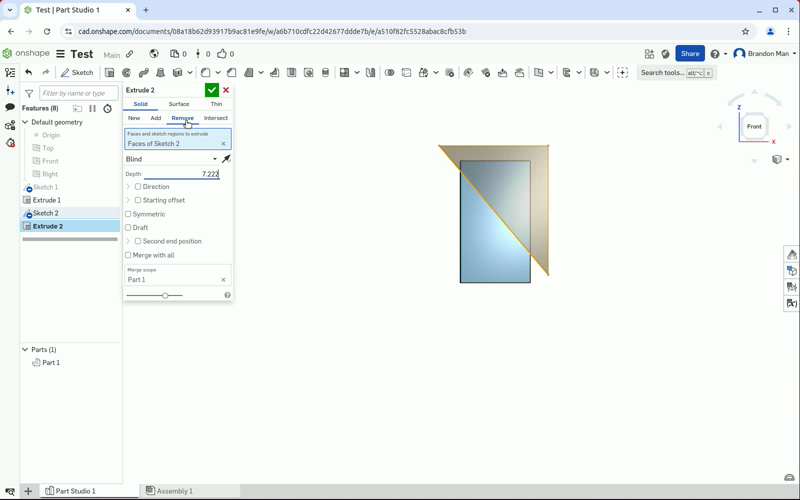
key(tab, 3)
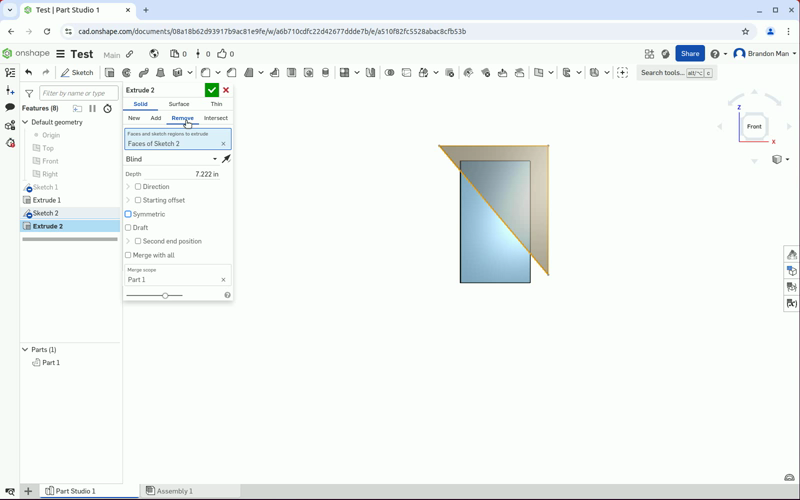
key(space)
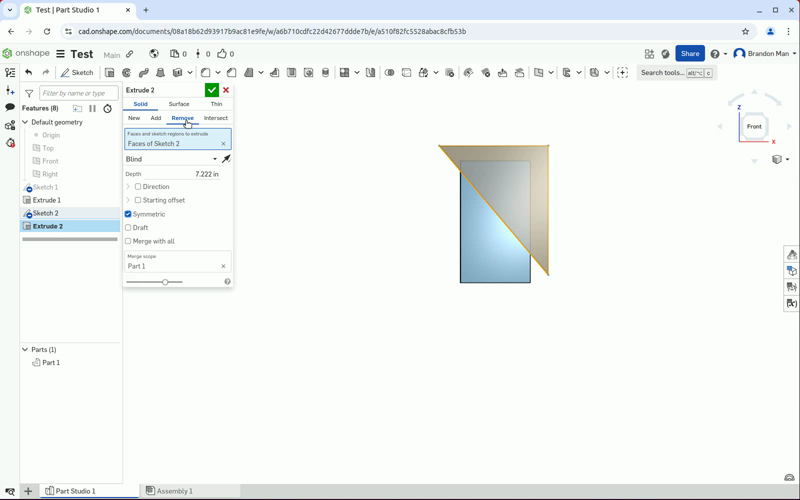
key(tab, 2)
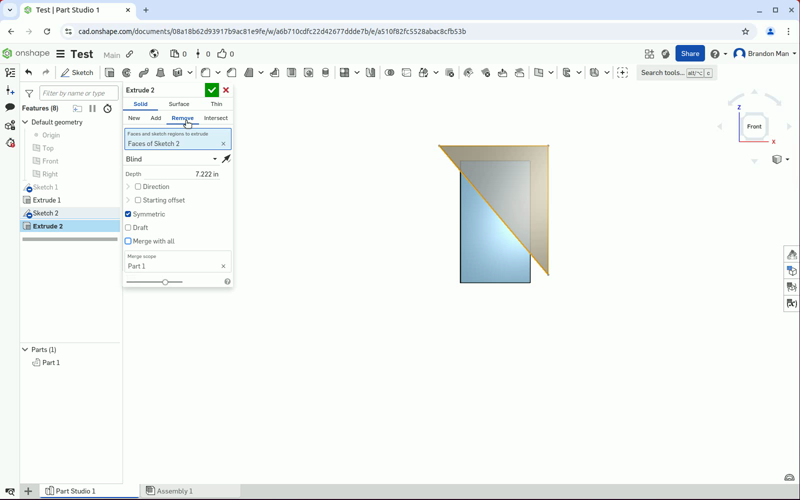
key(space)
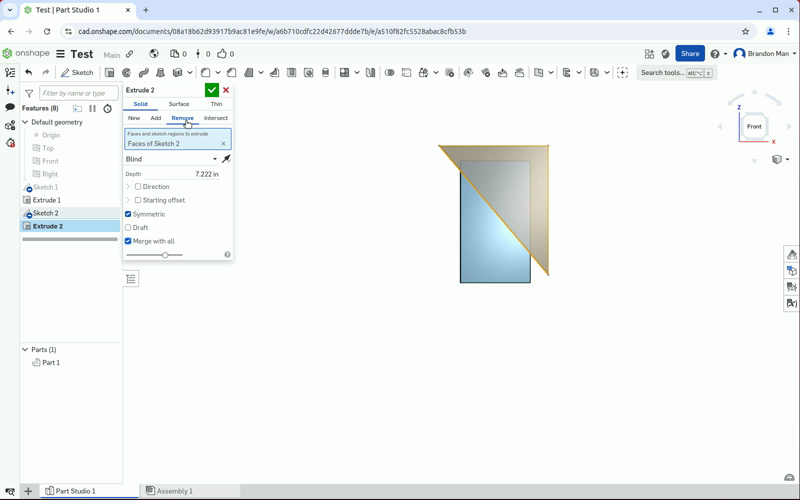
key(enter)
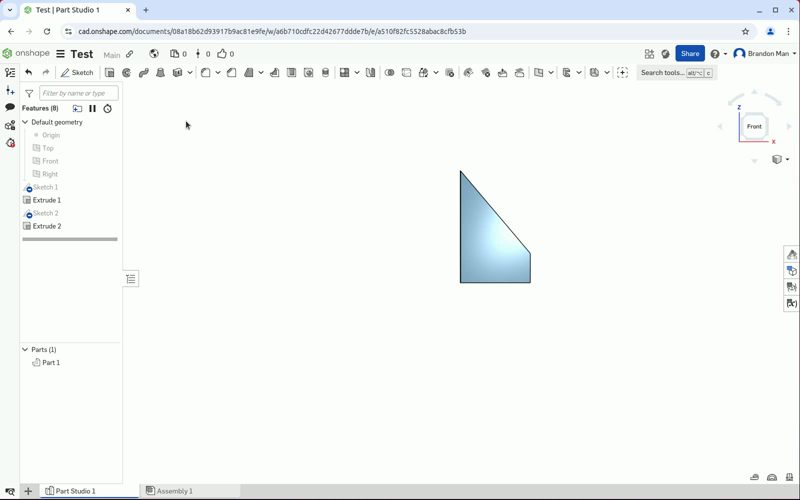
key(shift+h)
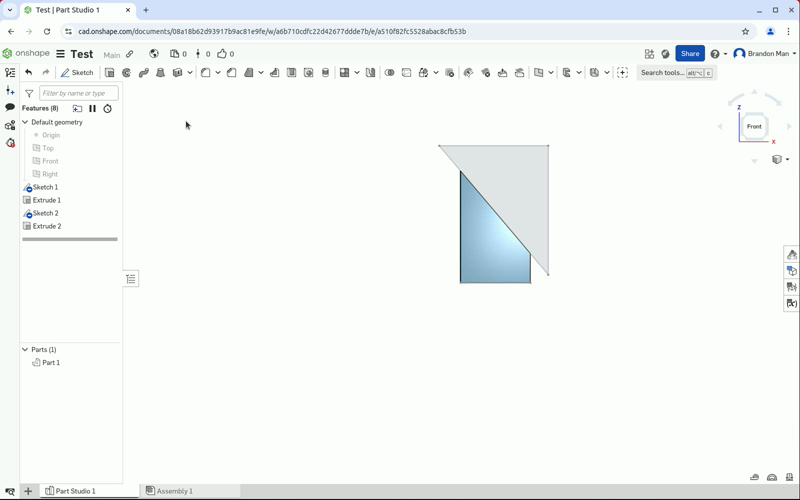
key(shift+h)
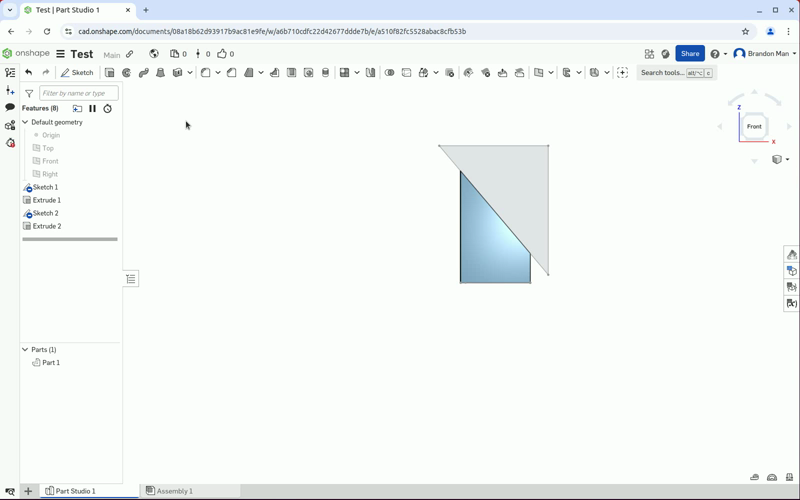
key(shift+7)
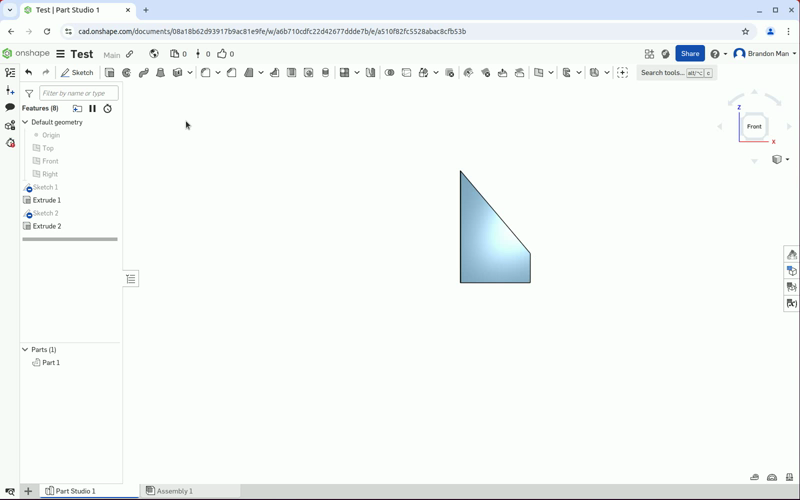
key(left, 2)
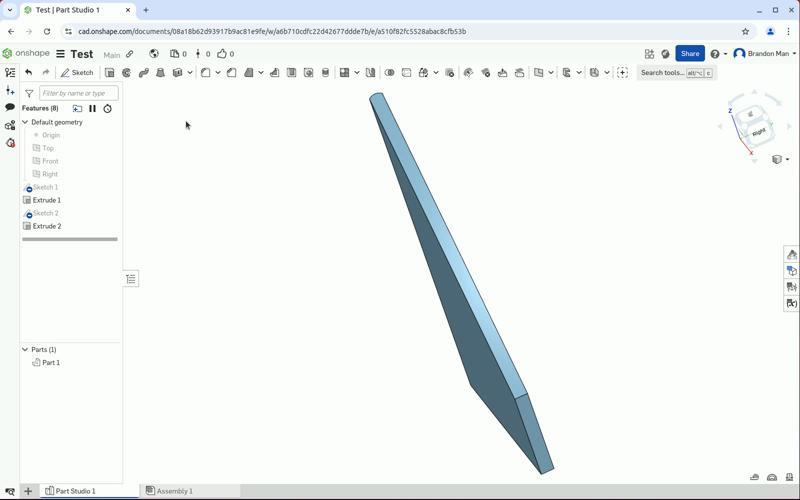
key(down, 2)
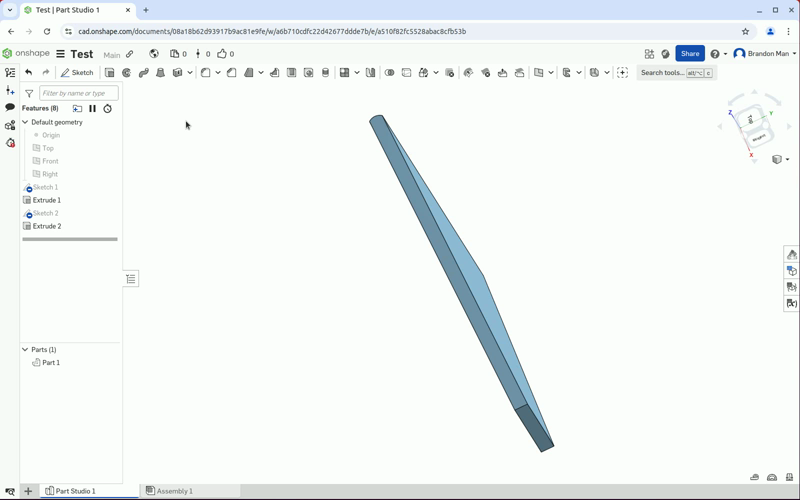
key(up, 2)
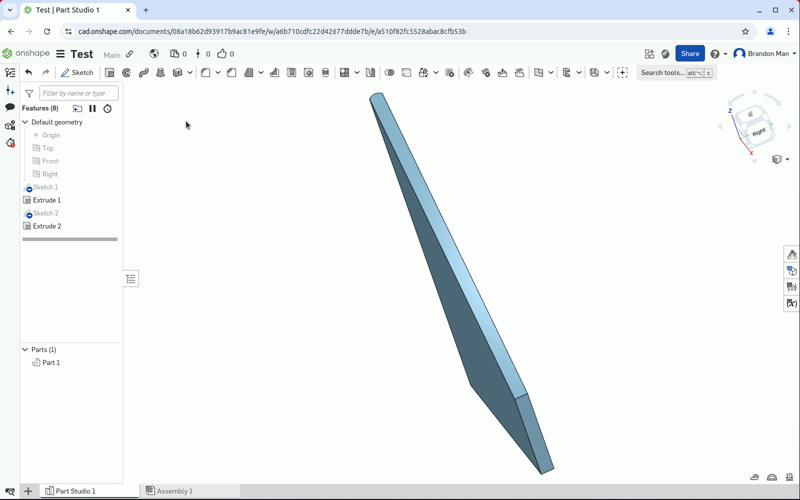
key(right, 2)
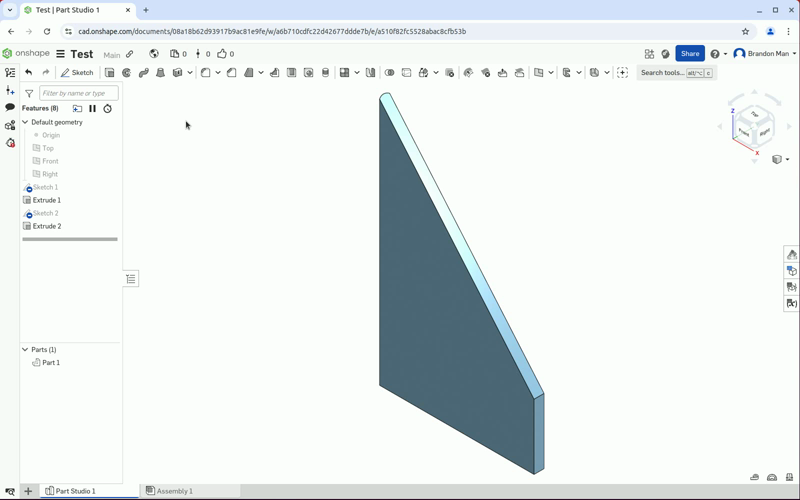
mouse_move(73, 189)
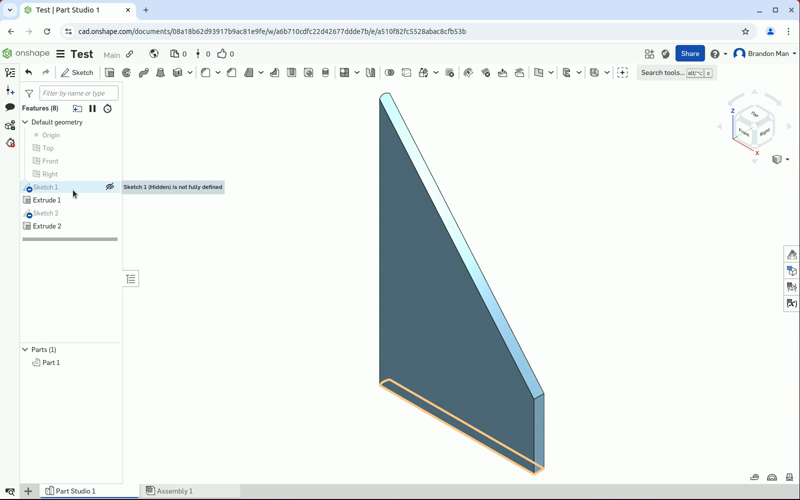
click(73, 189)